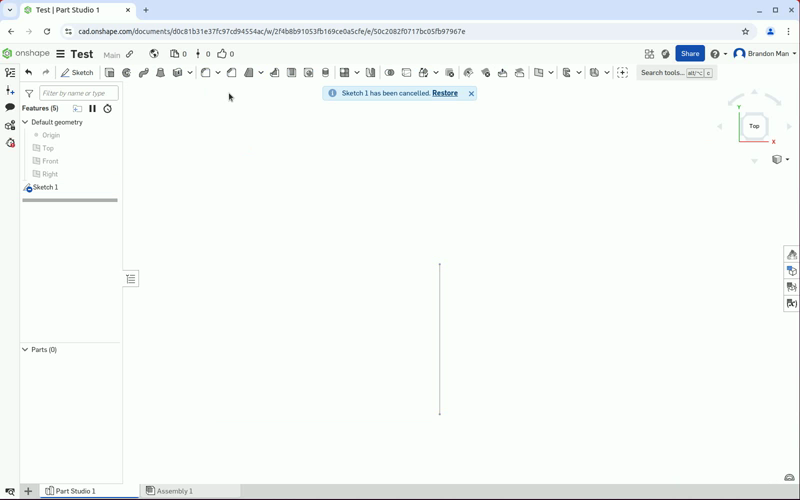
key(shift+h)
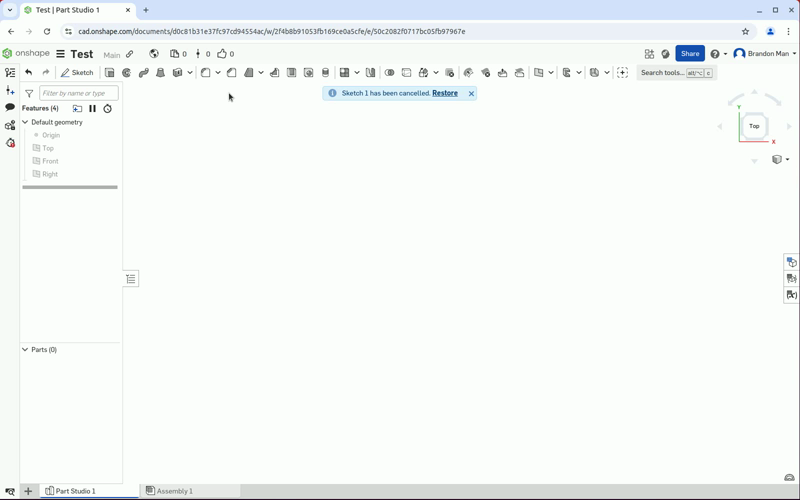
mouse_move(73, 352)
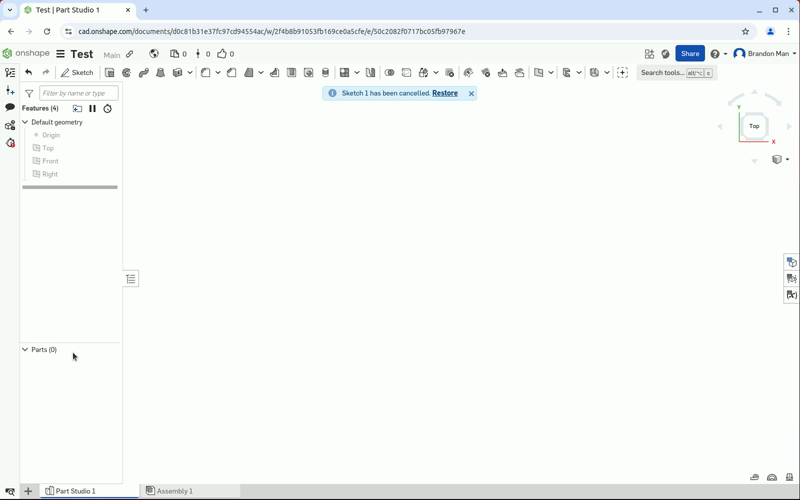
key(y)
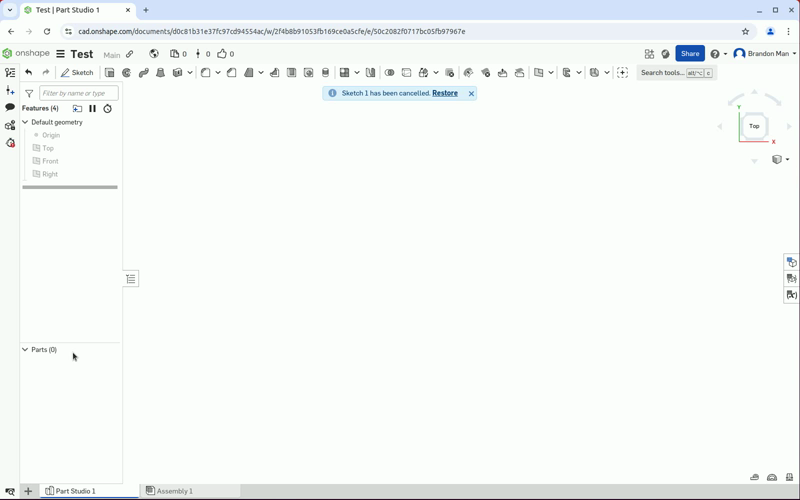
key(shift+p)
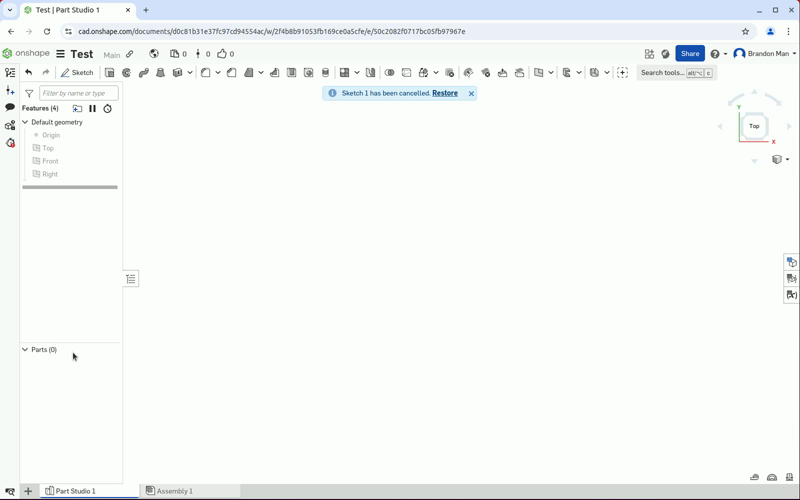
key(space)
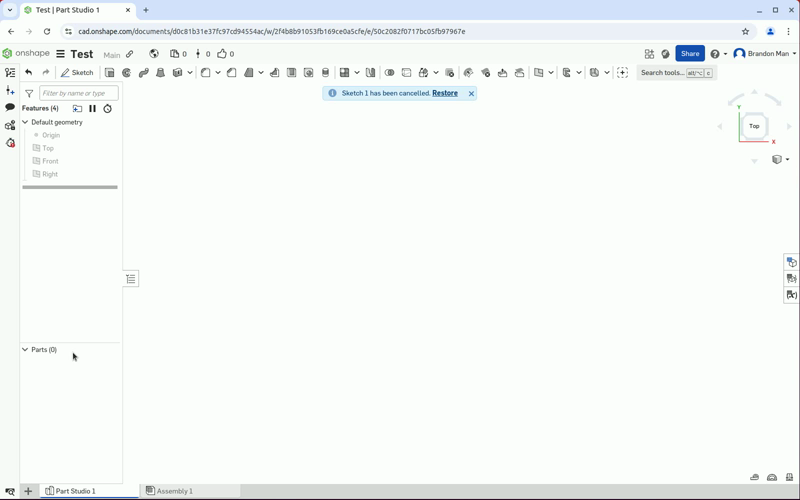
key_down(shift)
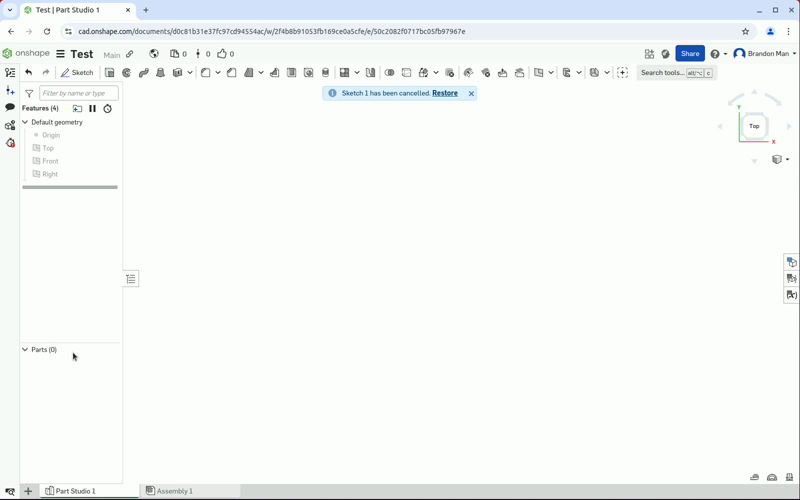
key(up)
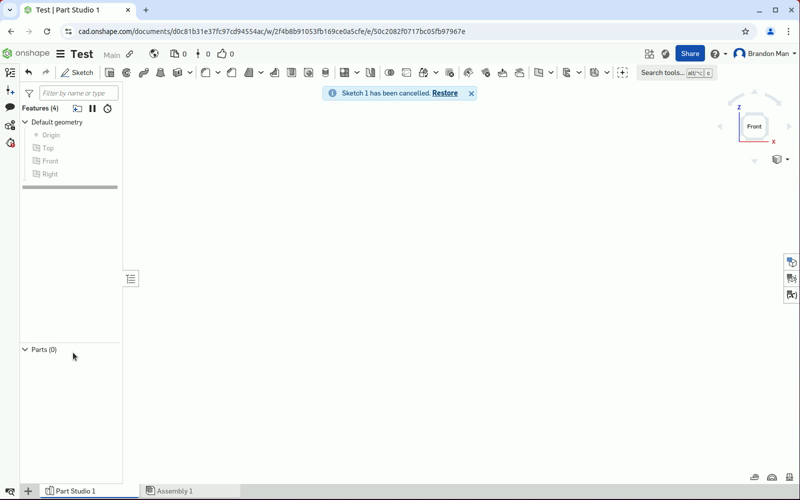
key_up(shift)
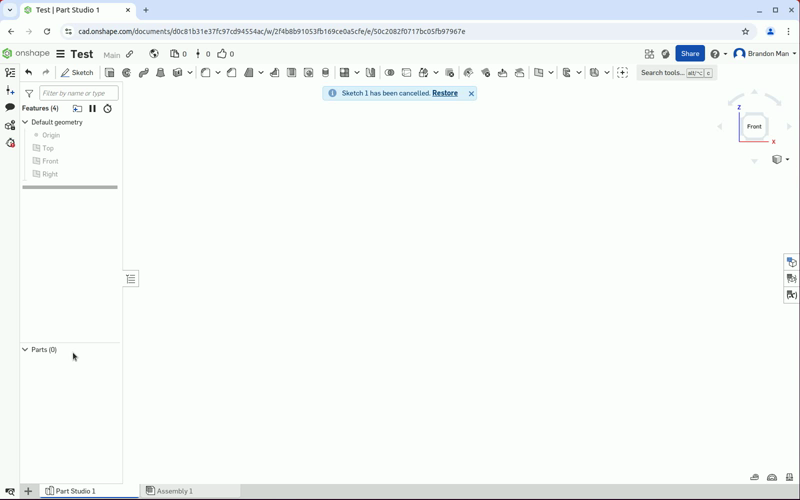
key(space)
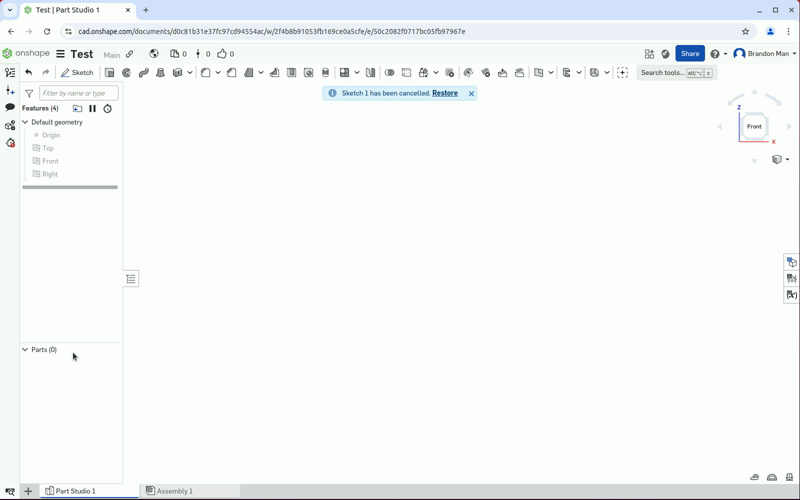
key_down(shift)
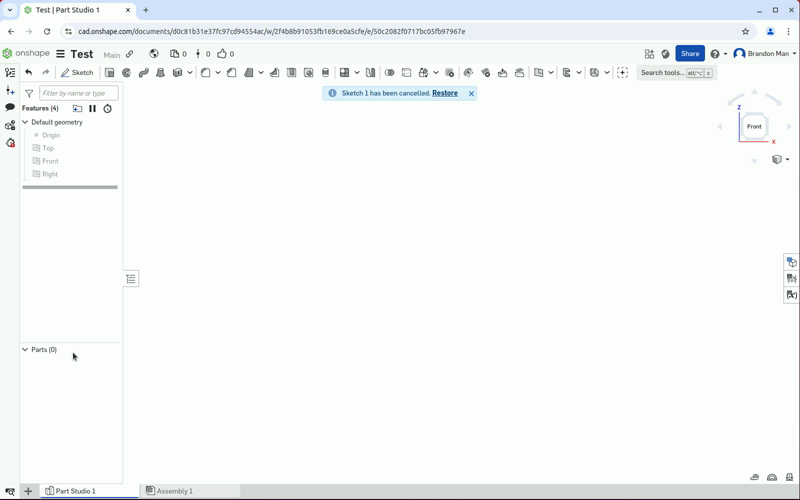
key(left)
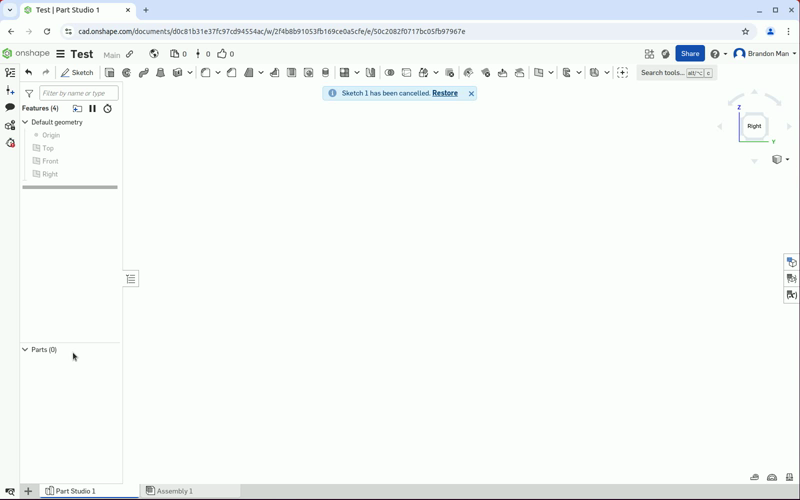
key_up(shift)
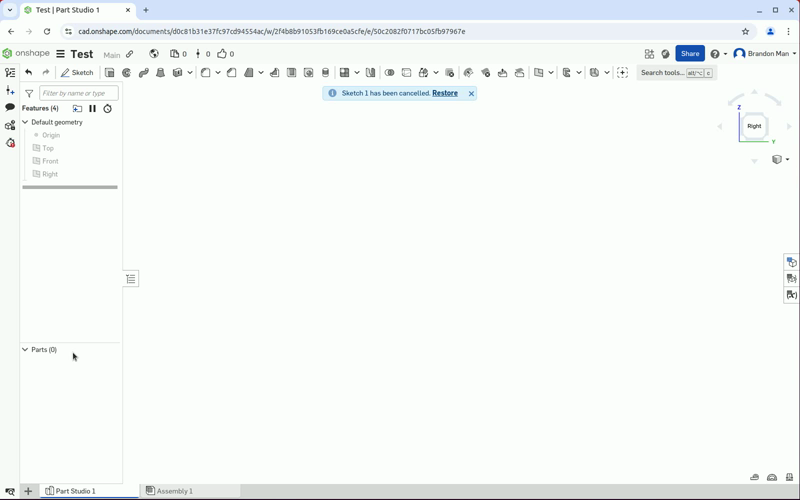
mouse_move(73, 352)
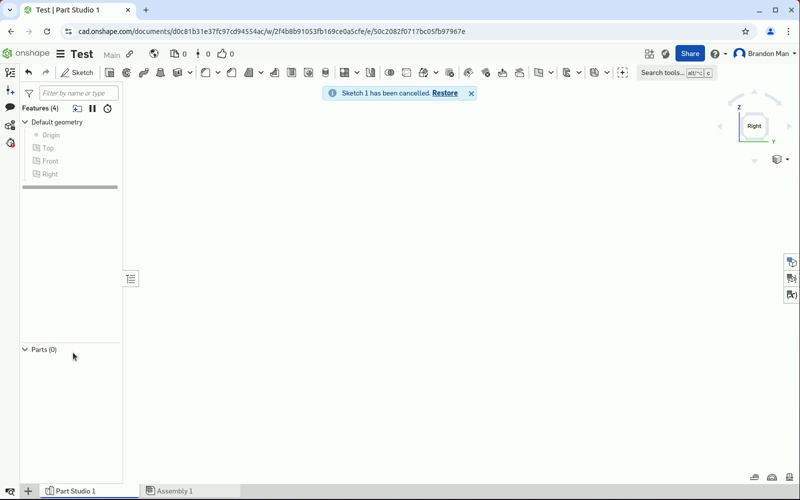
key(shift+y)
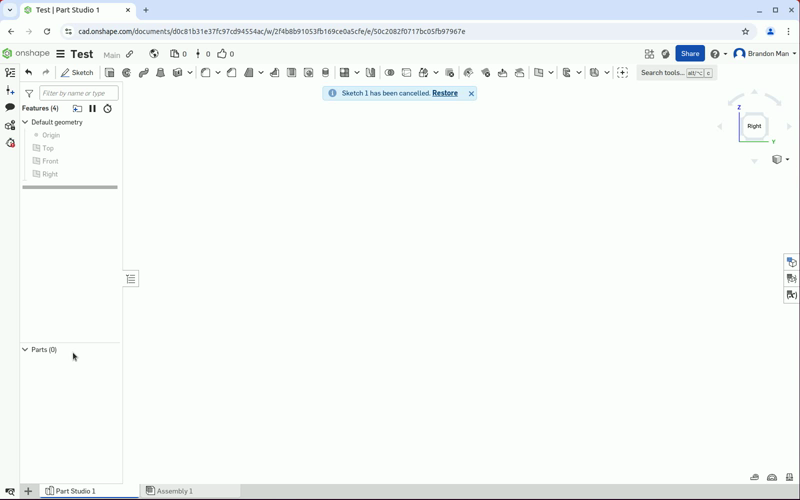
mouse_move(541, 75)
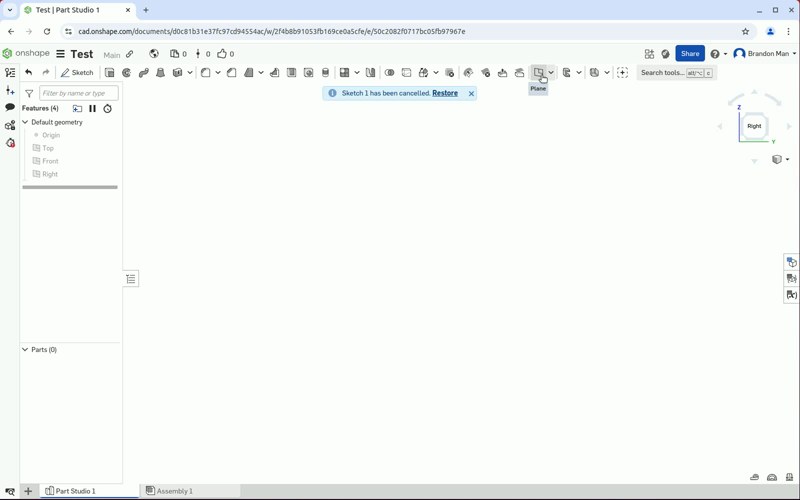
click(541, 75)
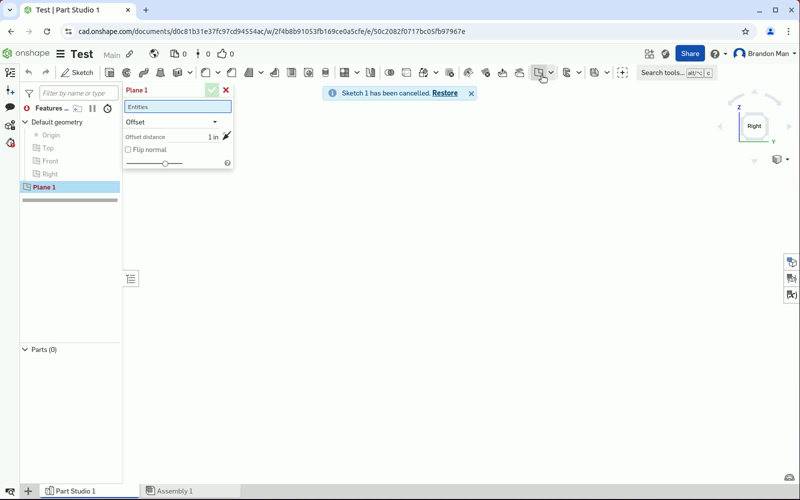
mouse_move(73, 176)
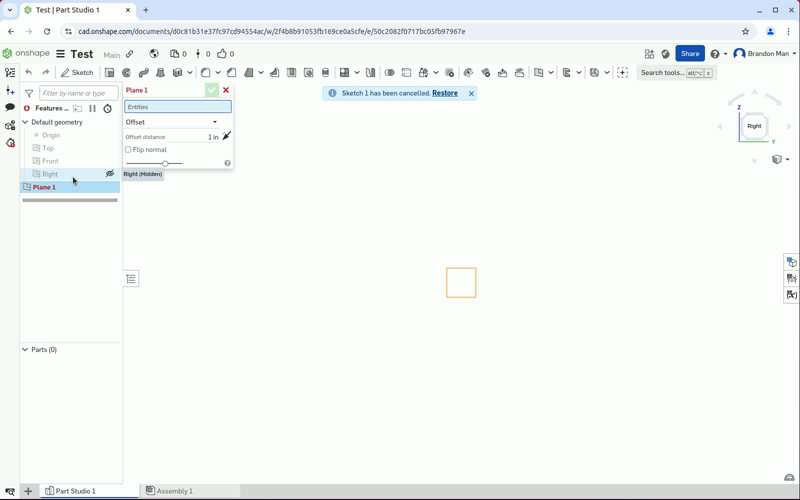
click(73, 176)
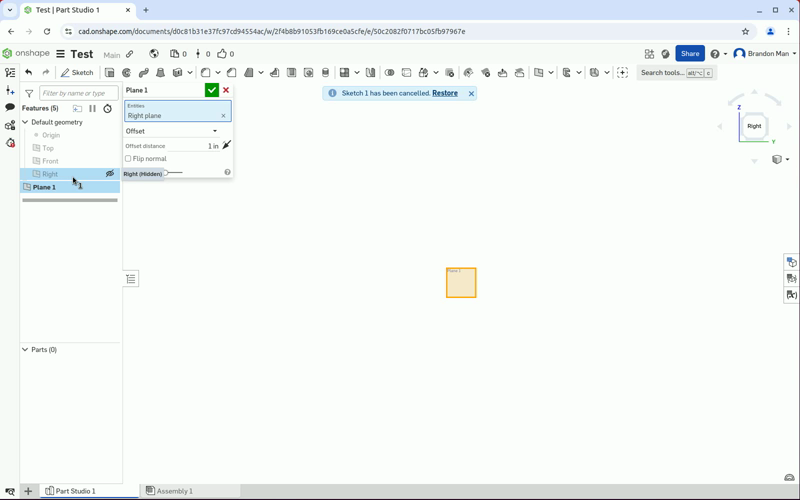
key(tab, 2)
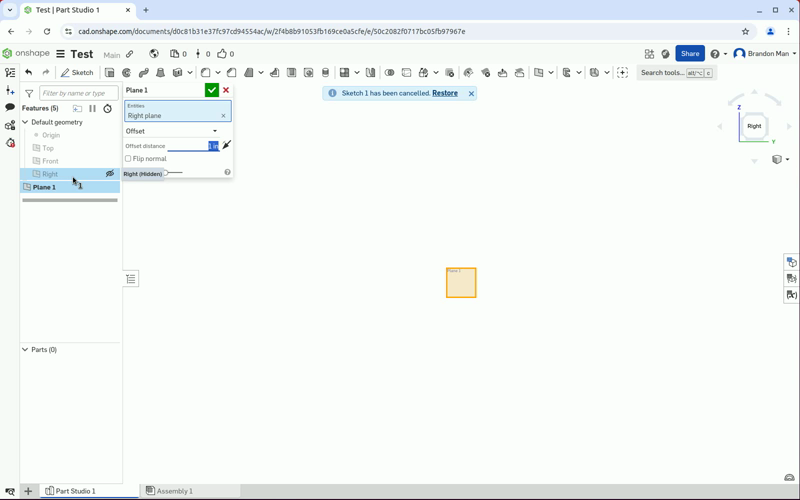
text(11.308)
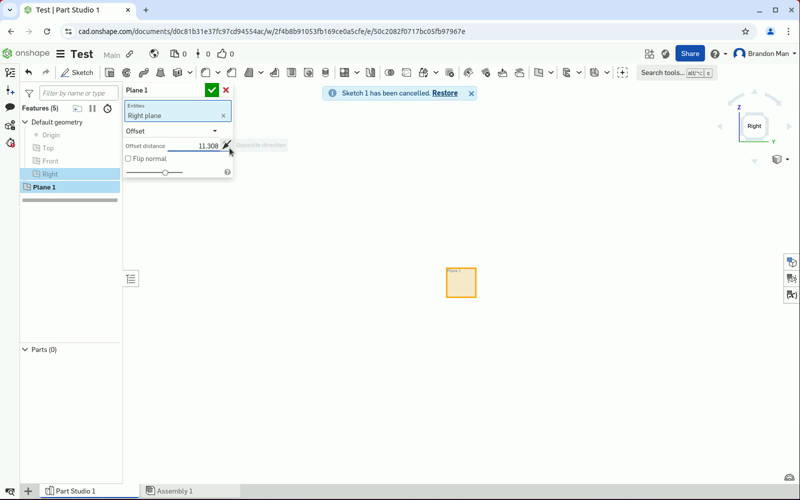
mouse_move(229, 147)
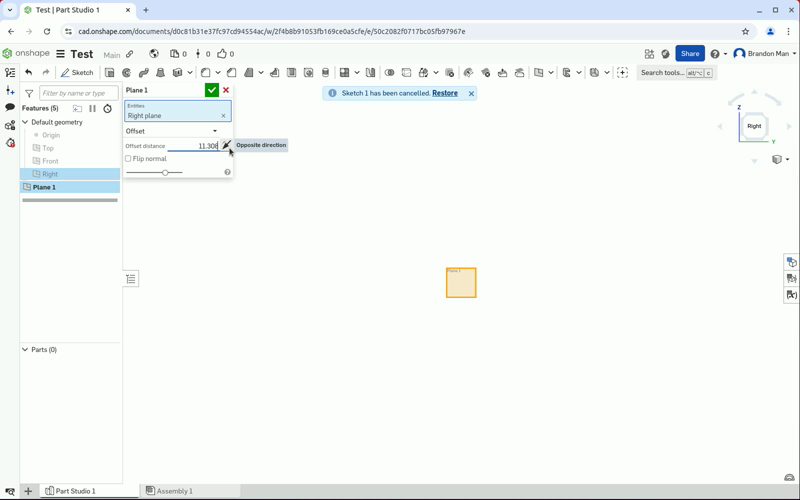
click(229, 147)
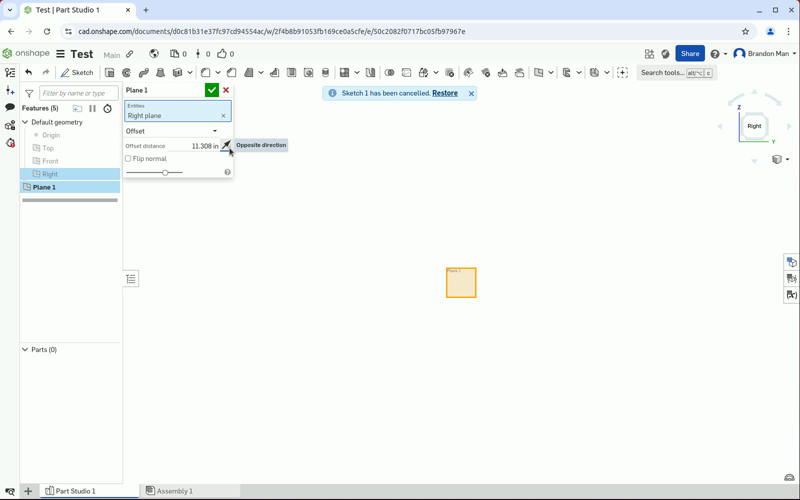
key(enter, 2)
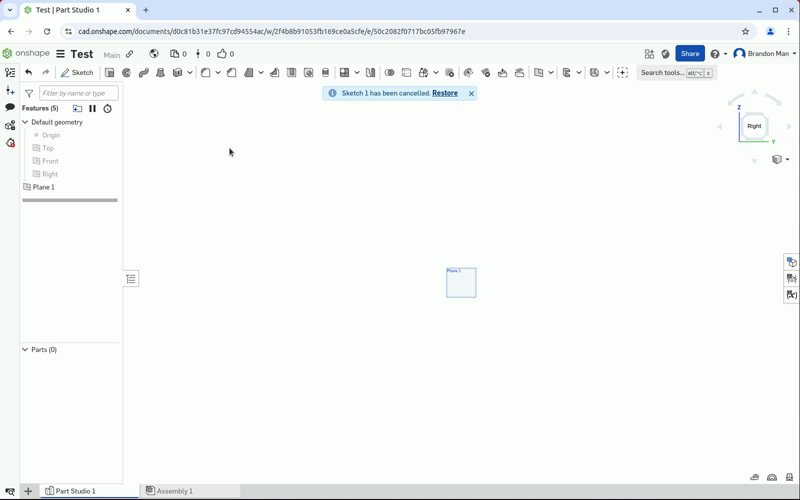
key(shift+s)
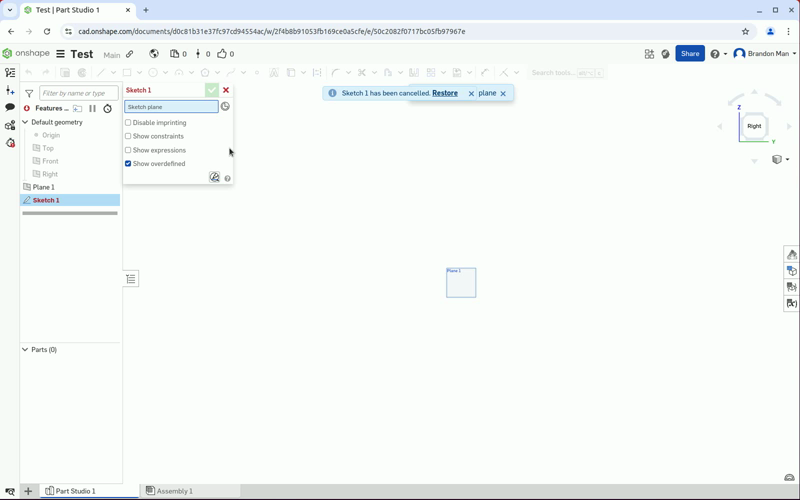
mouse_move(73, 189)
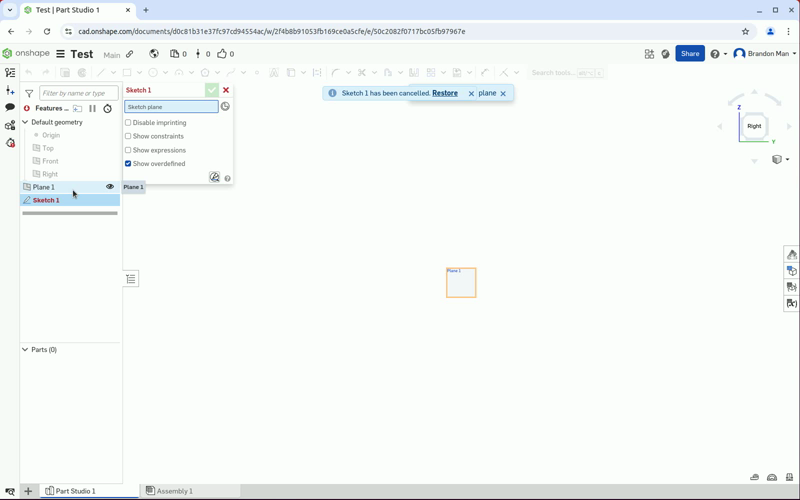
click(73, 189)
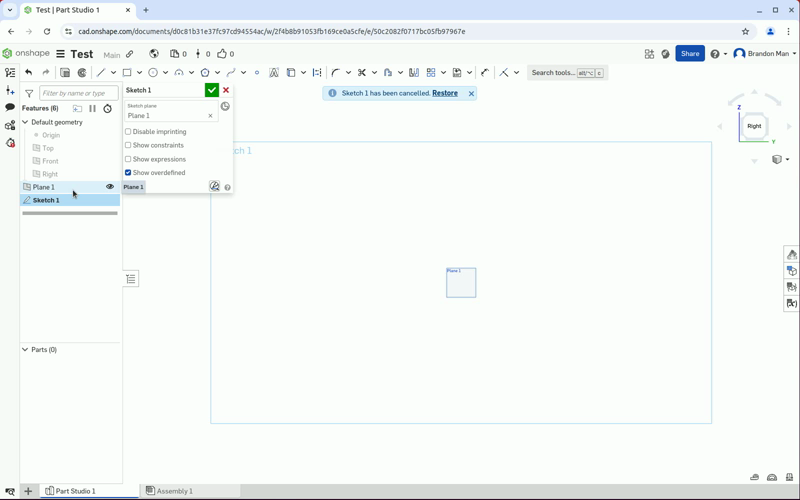
mouse_move(73, 352)
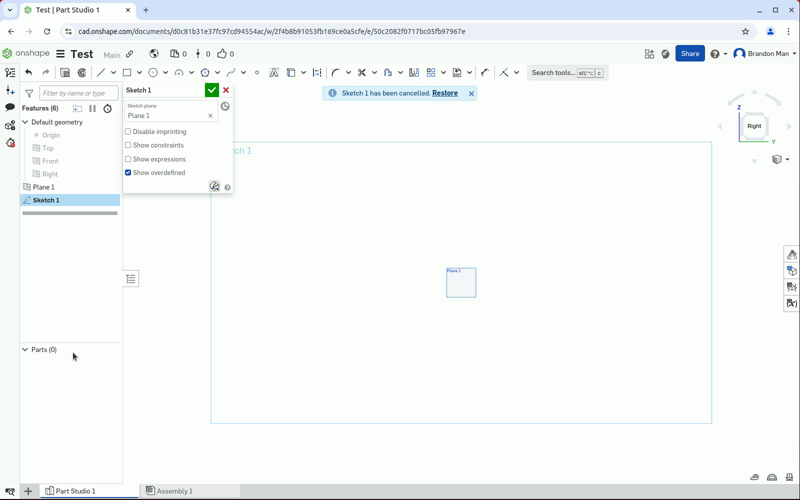
key(y)
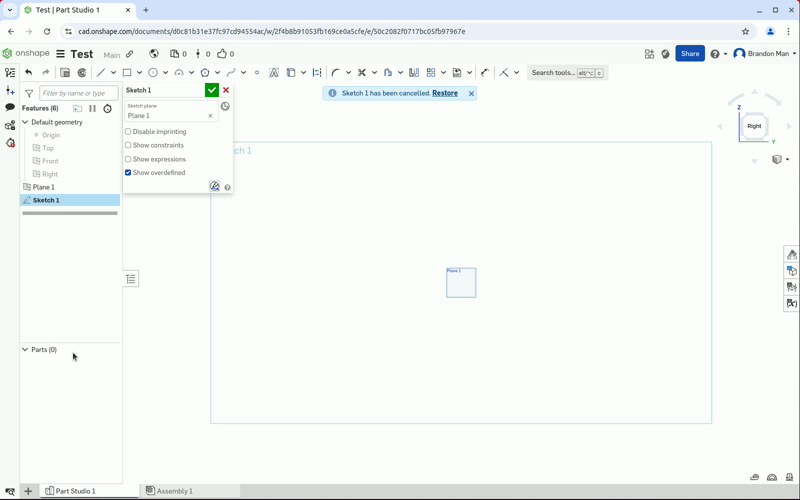
key(l)
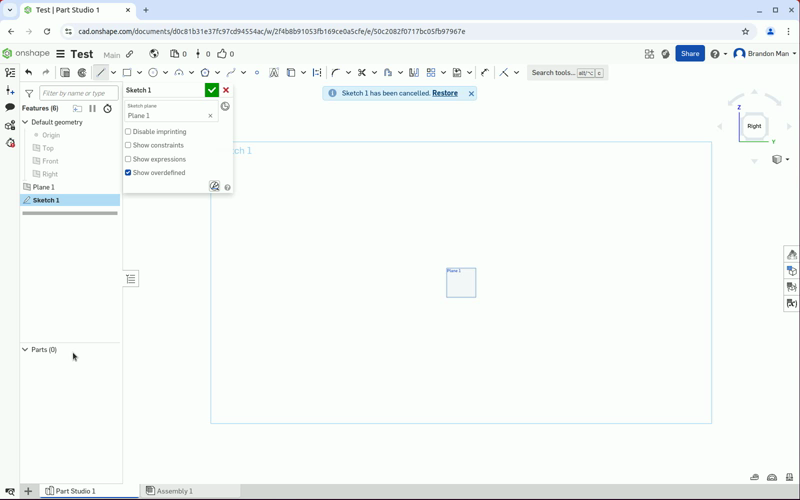
key_down(shift)
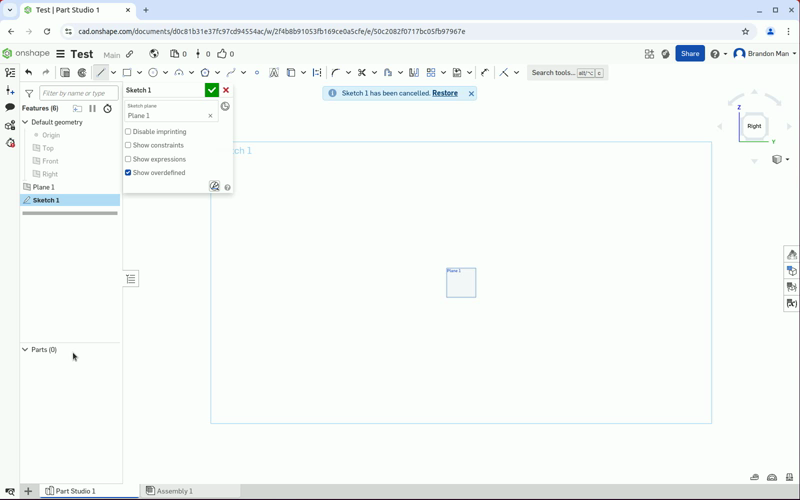
mouse_move(392, 280)
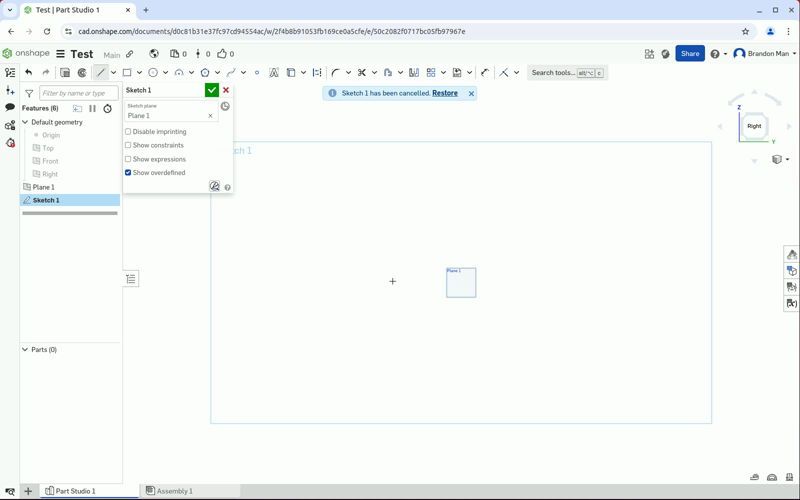
click(392, 280)
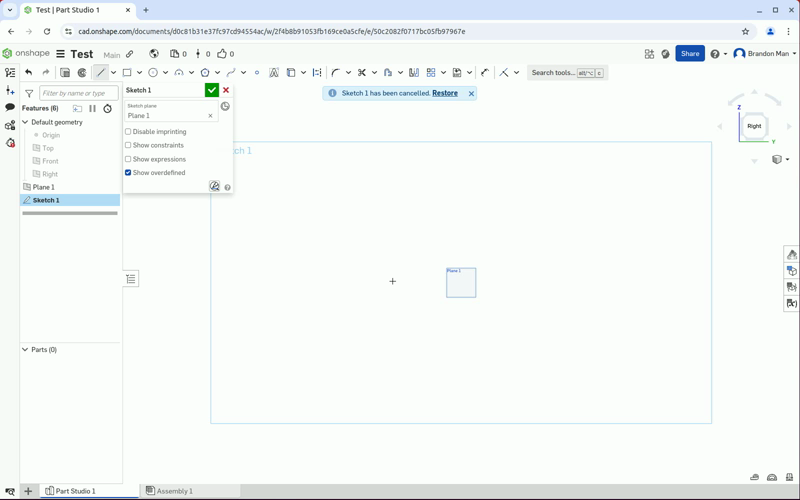
key_up(shift)
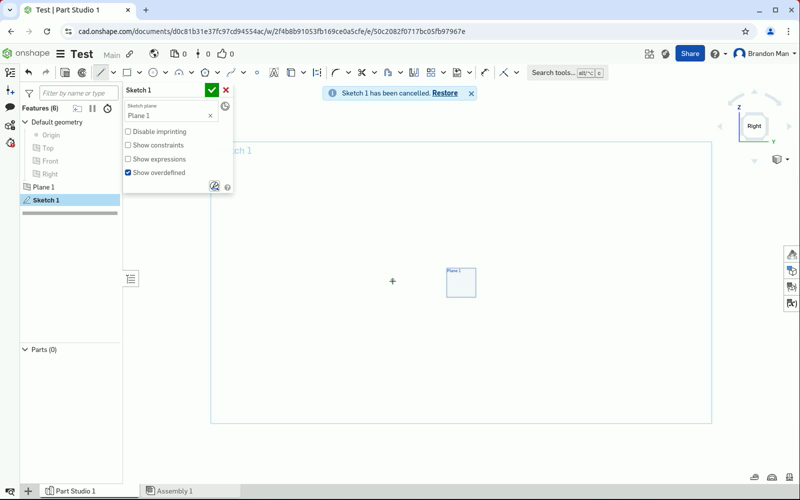
key_down(shift)
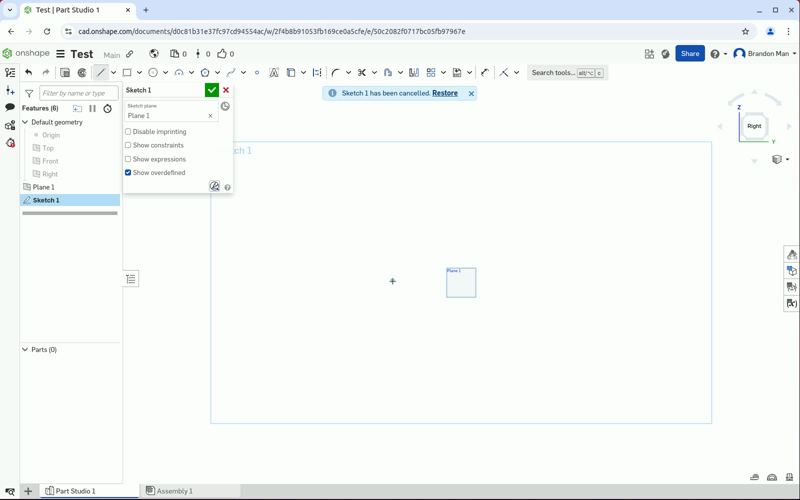
mouse_move(529, 280)
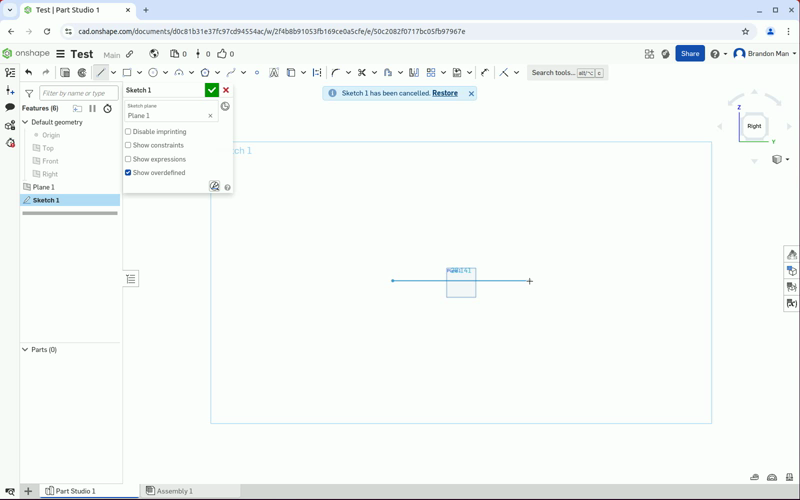
click(529, 280)
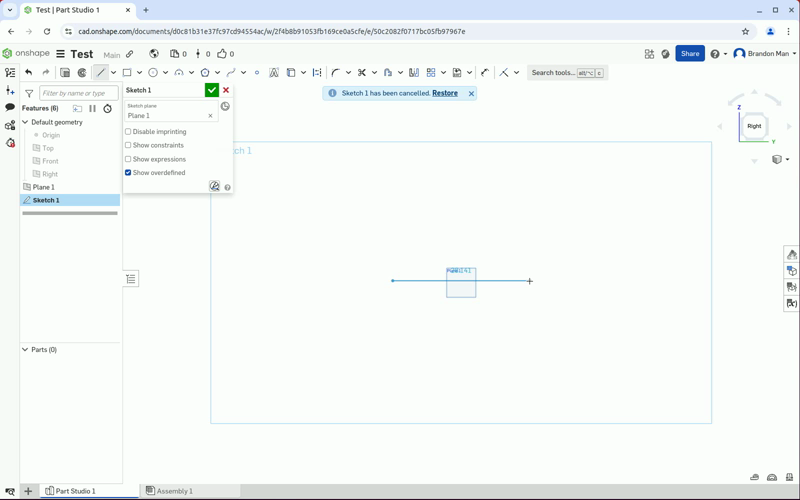
key_up(shift)
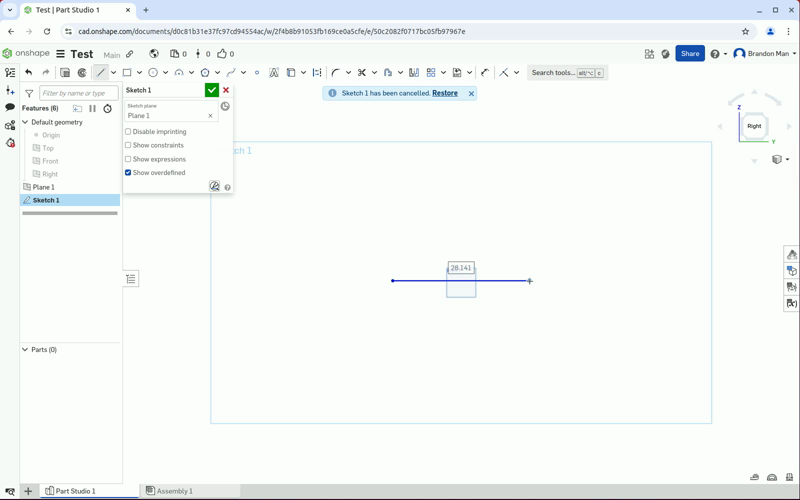
key_down(shift)
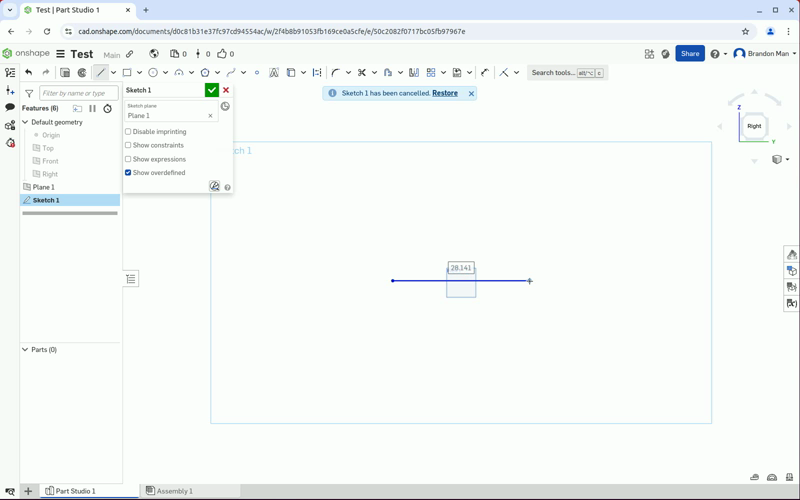
mouse_move(529, 169)
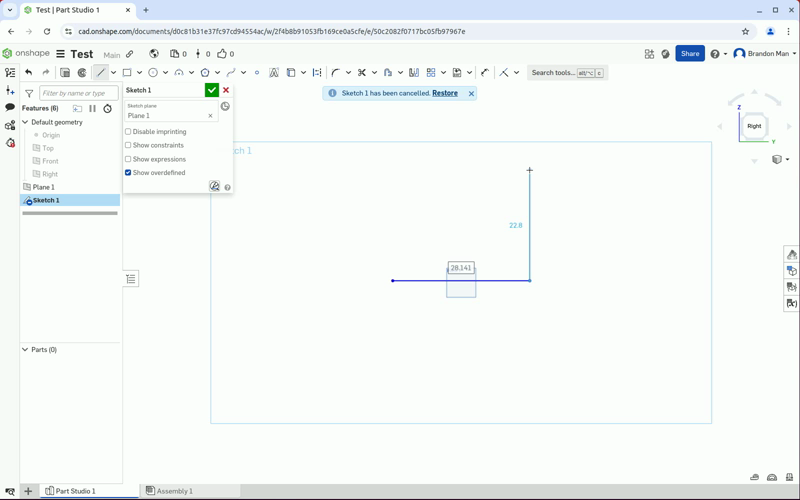
click(529, 169)
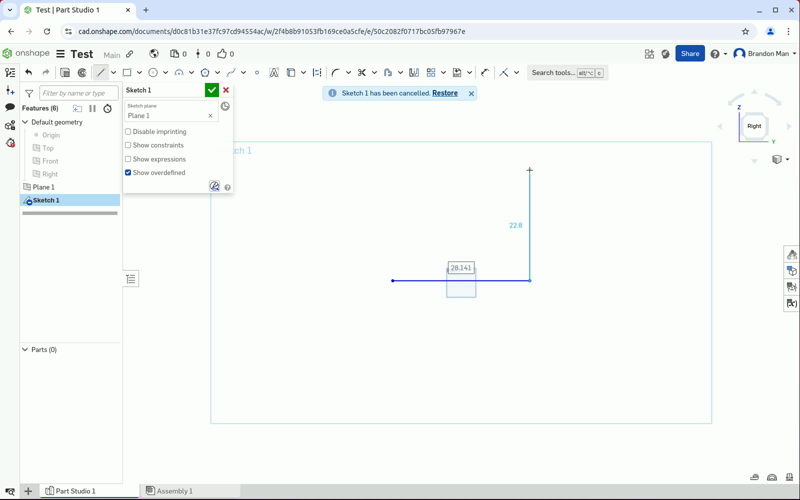
key_up(shift)
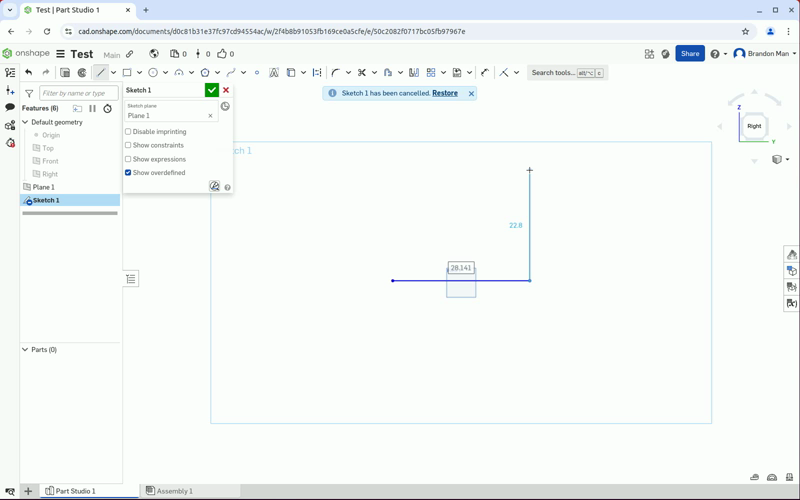
key_down(shift)
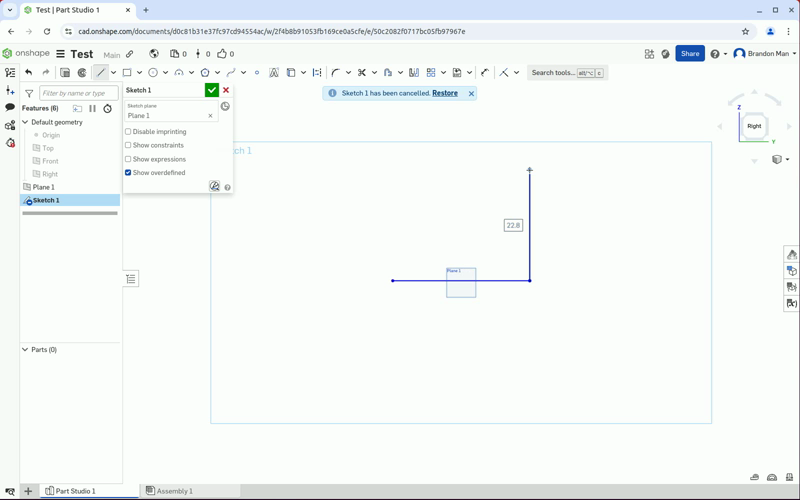
mouse_move(392, 169)
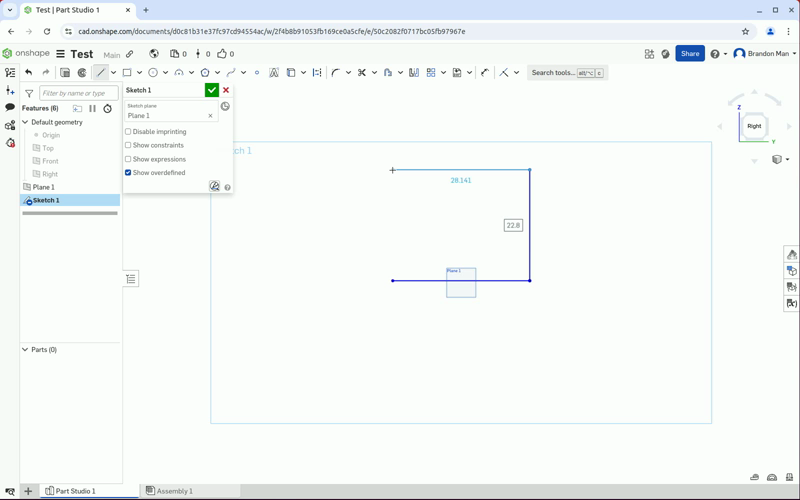
click(392, 169)
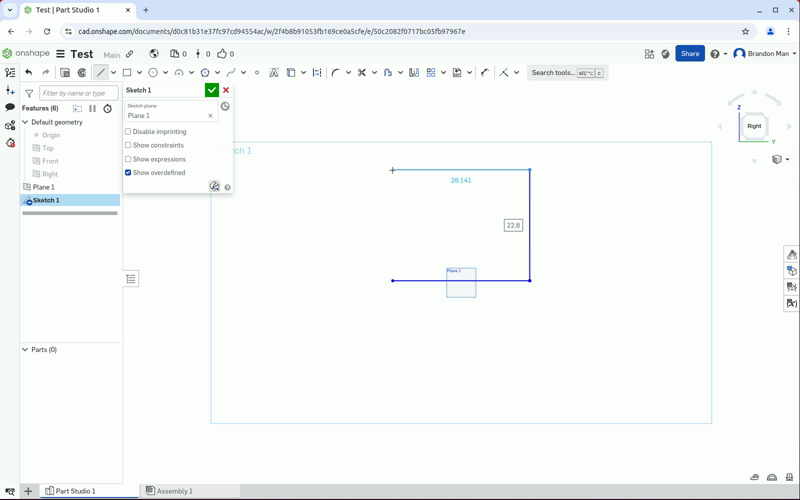
key_up(shift)
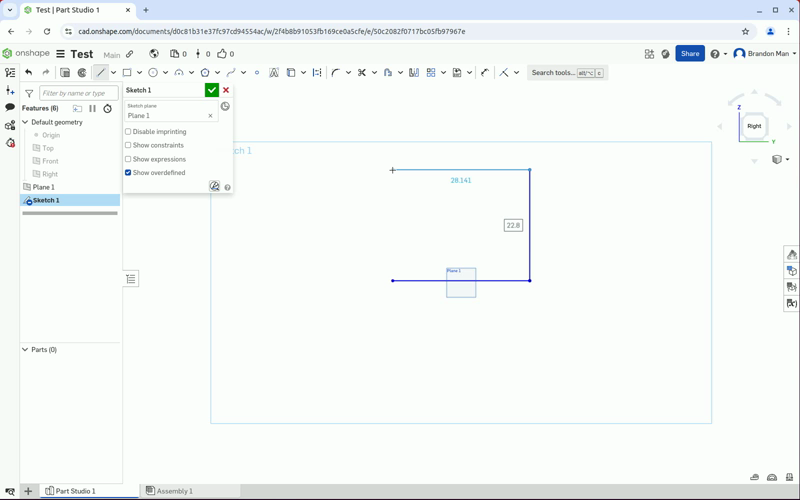
key_down(shift)
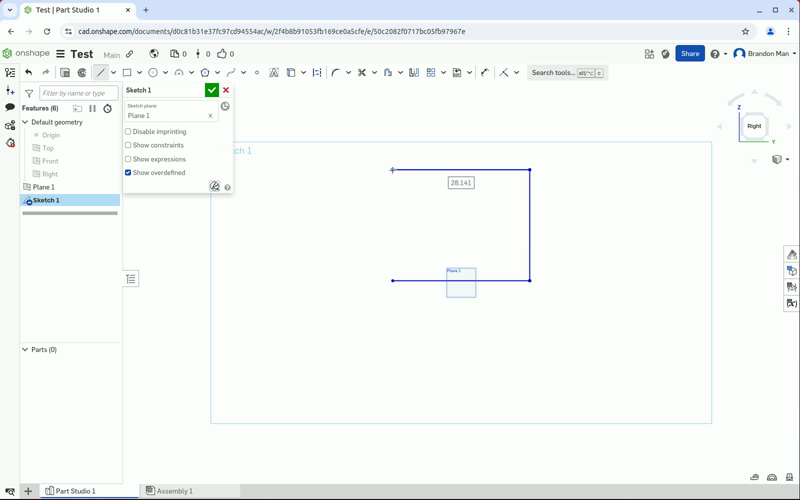
mouse_move(392, 280)
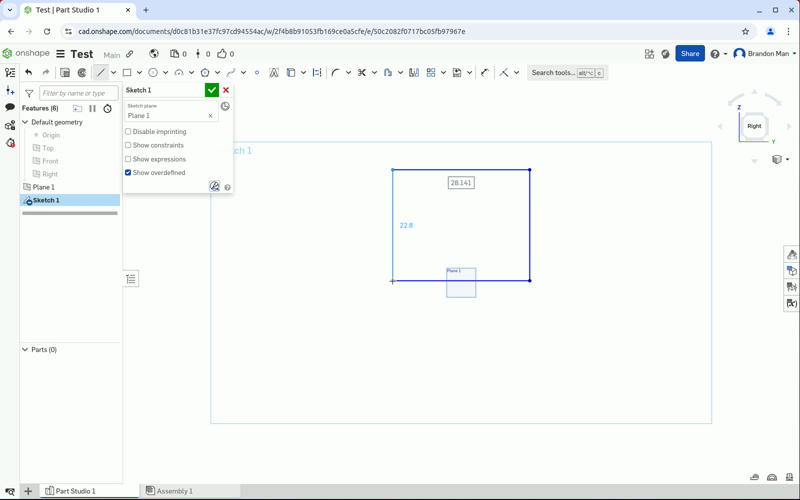
key_up(shift)
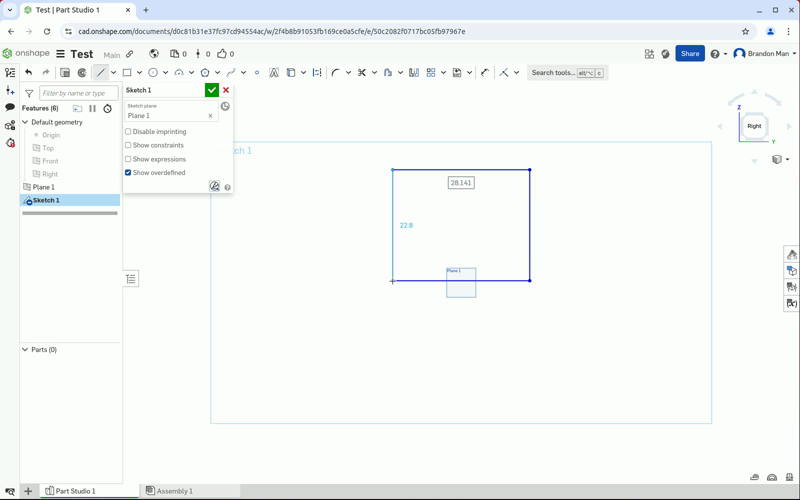
click(392, 280)
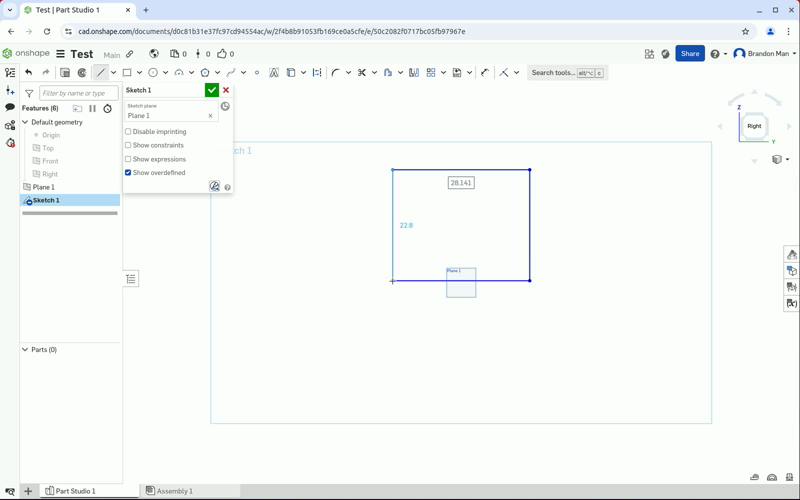
key(esc)
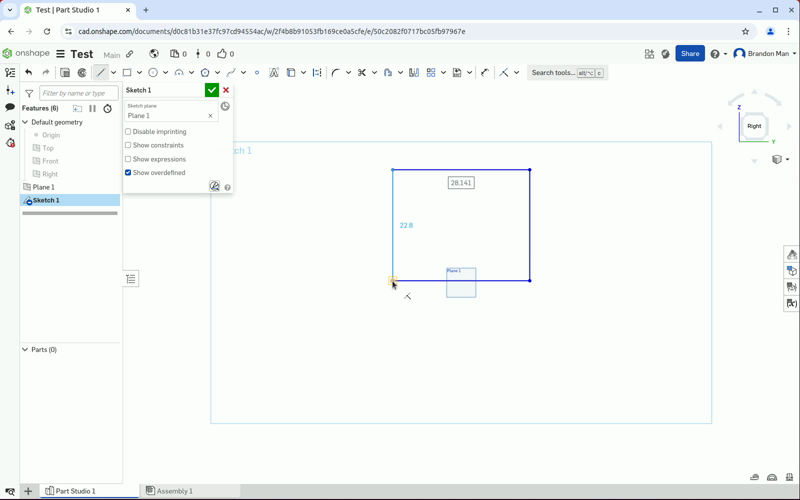
mouse_move(471, 191)
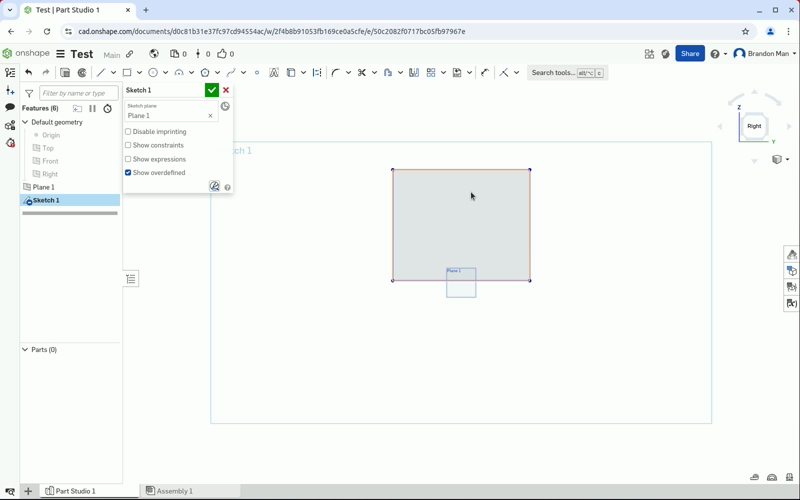
click(471, 191)
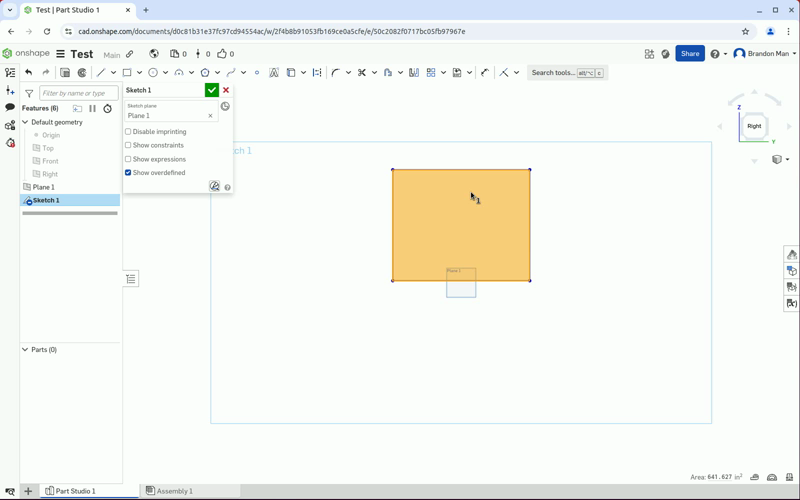
mouse_move(73, 352)
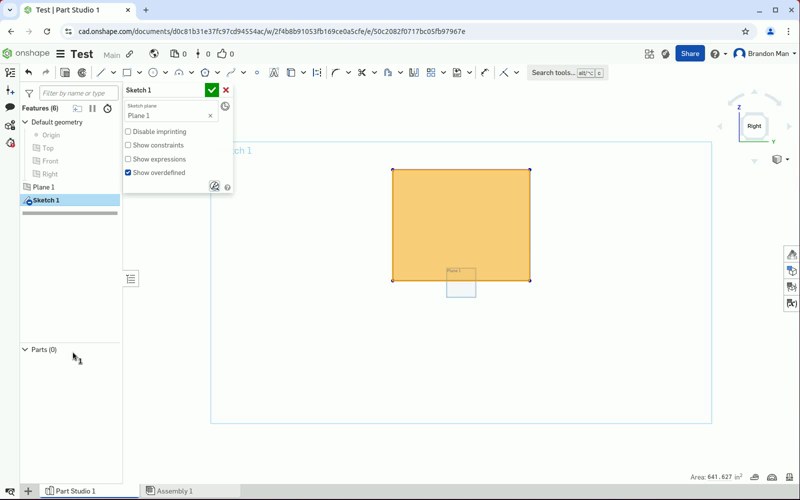
key(shift+y)
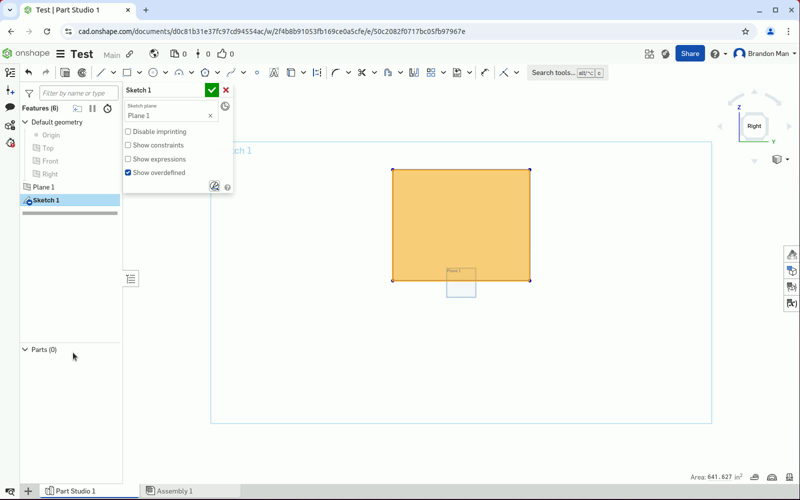
key(shift+e)
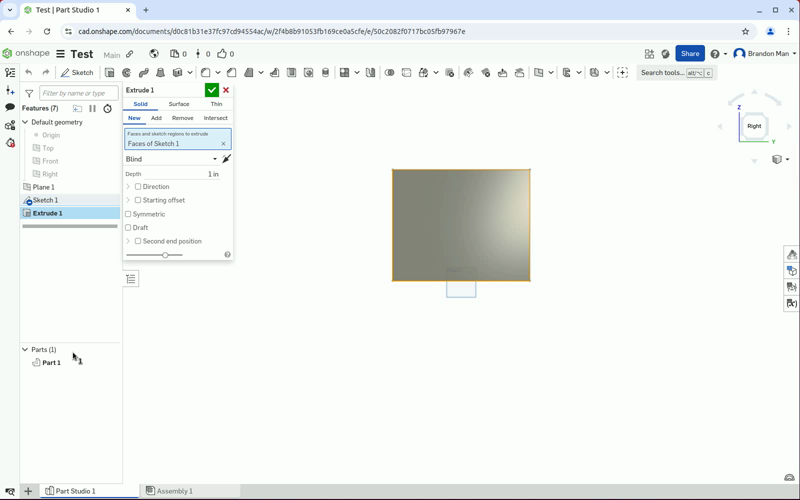
mouse_move(143, 106)
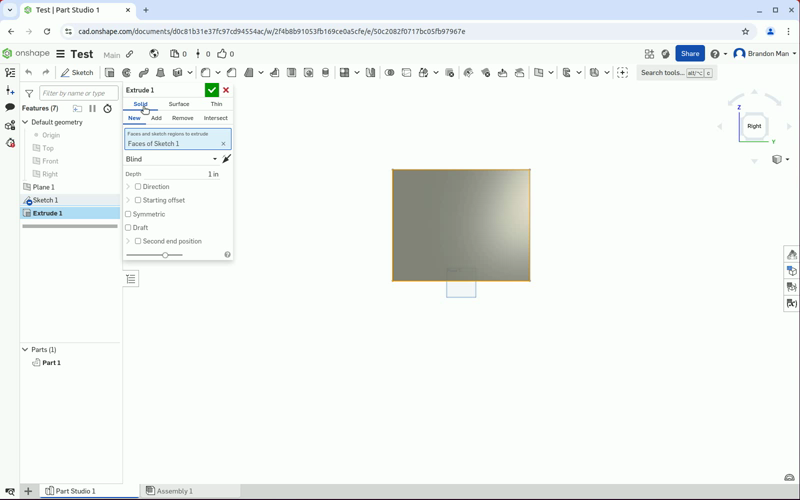
click(143, 106)
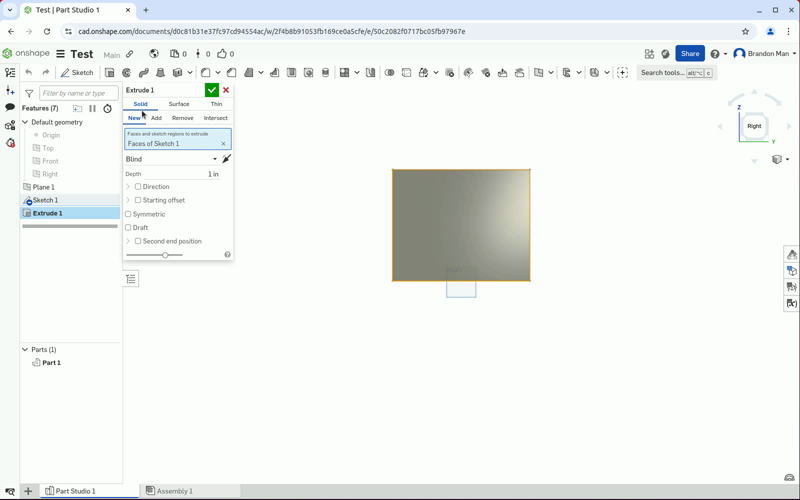
mouse_move(137, 120)
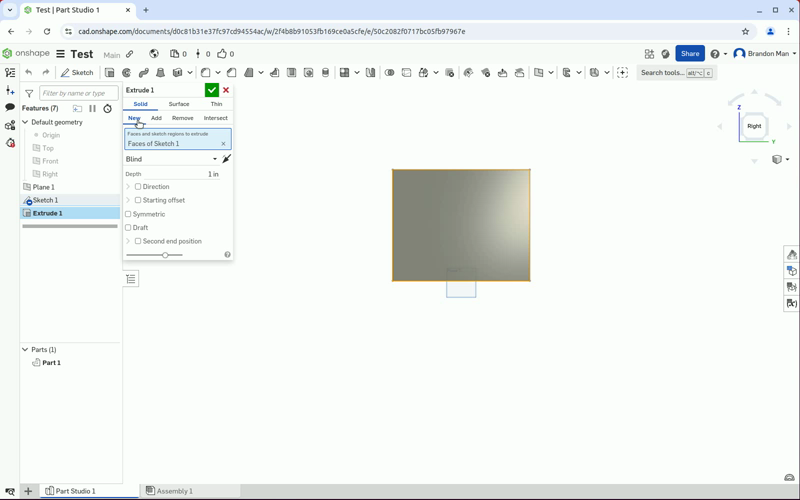
click(137, 120)
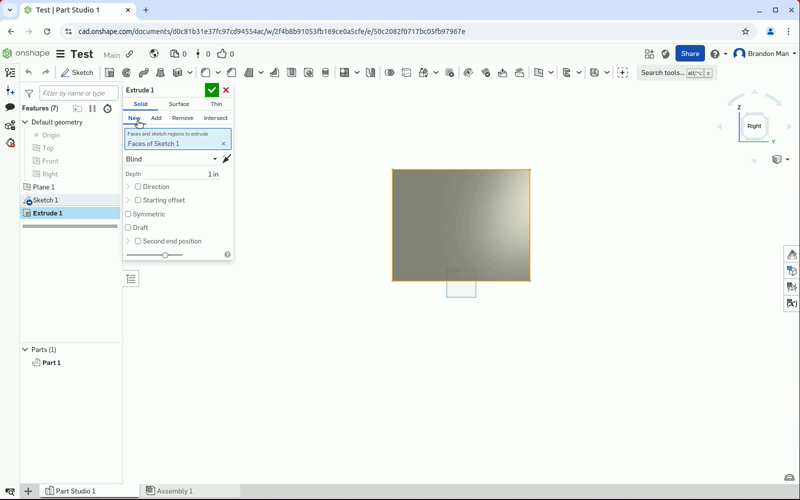
key(tab, 4)
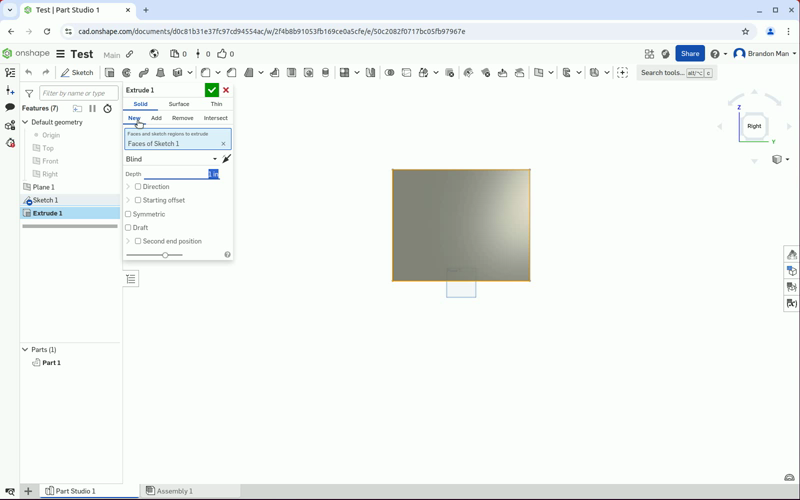
text(0.241)
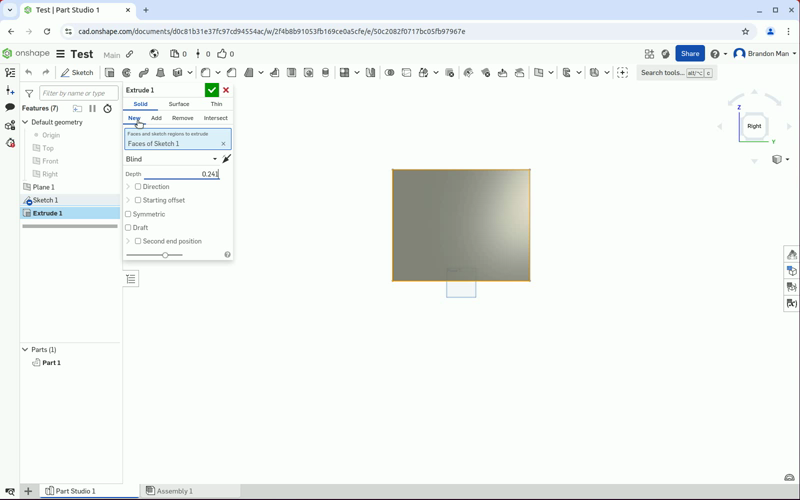
key(enter)
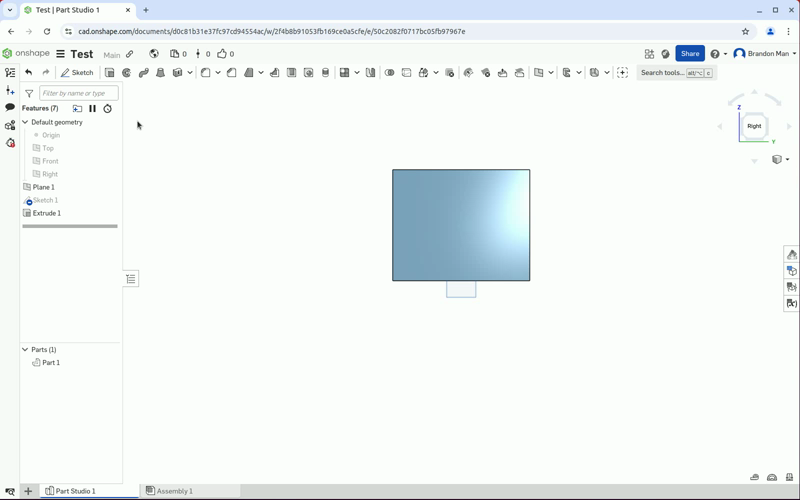
key(shift+h)
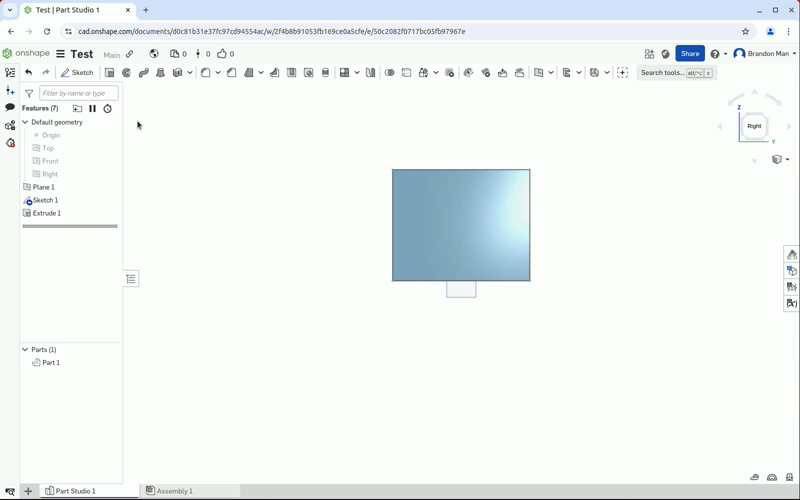
key(shift+h)
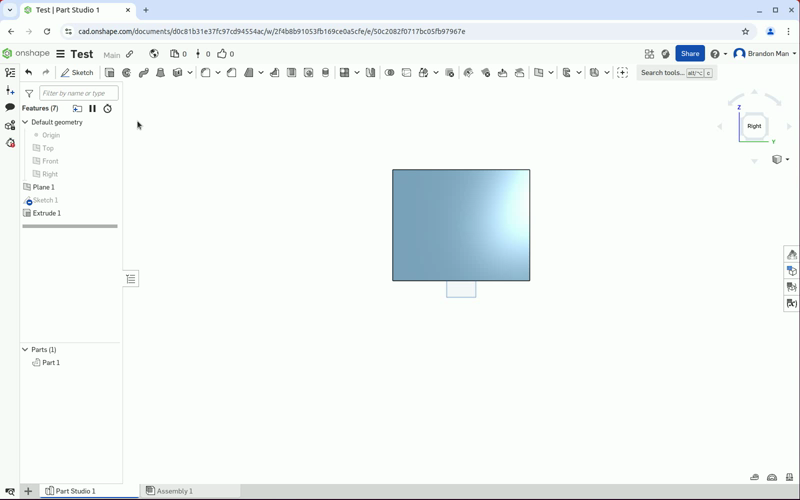
mouse_move(73, 189)
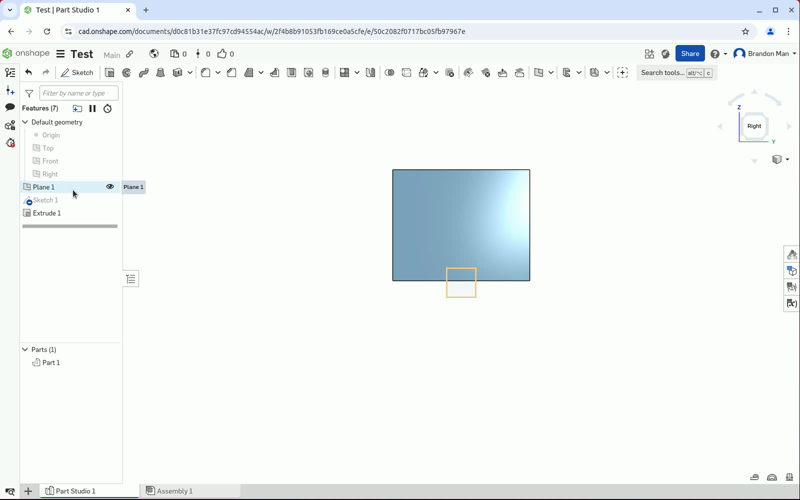
click(73, 189)
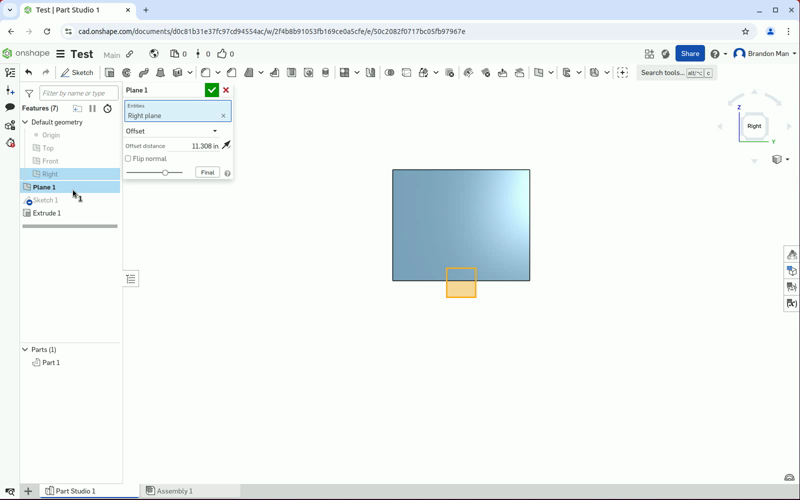
mouse_move(229, 92)
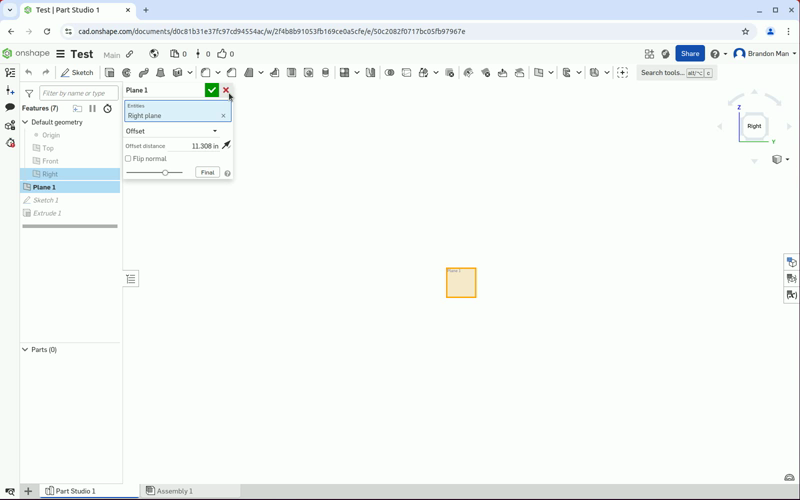
click(229, 92)
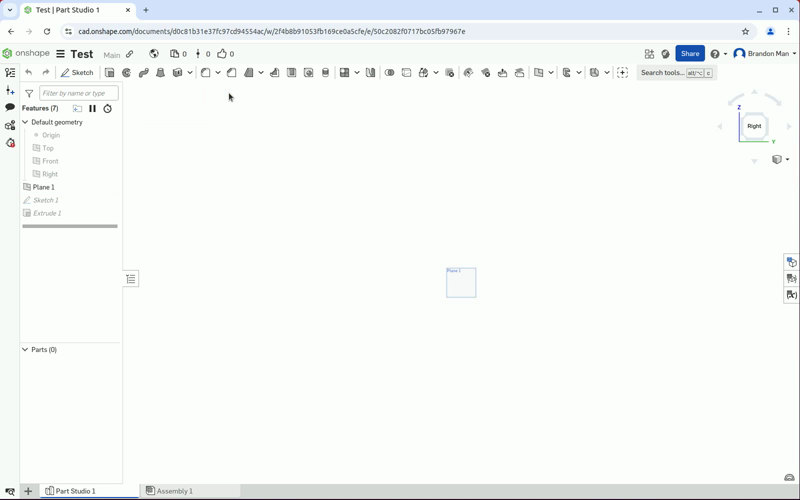
key(shift+s)
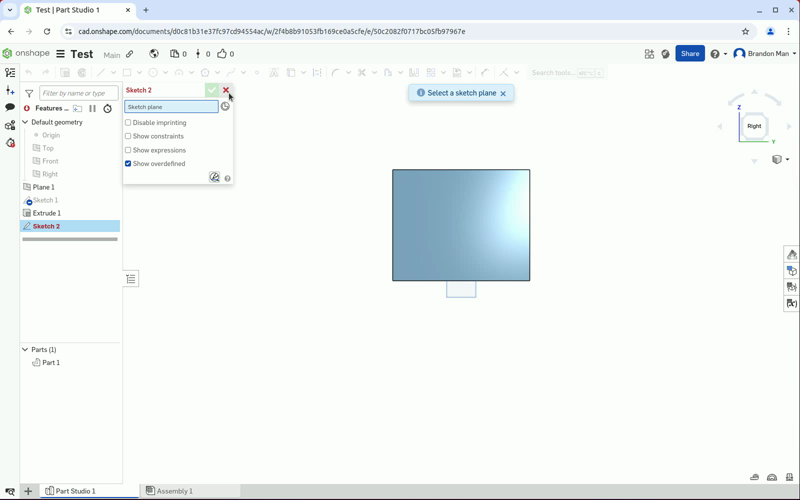
mouse_move(73, 189)
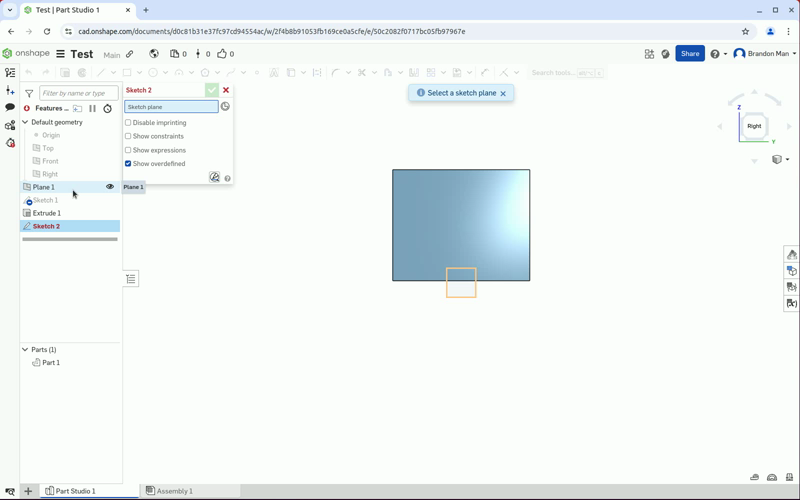
click(73, 189)
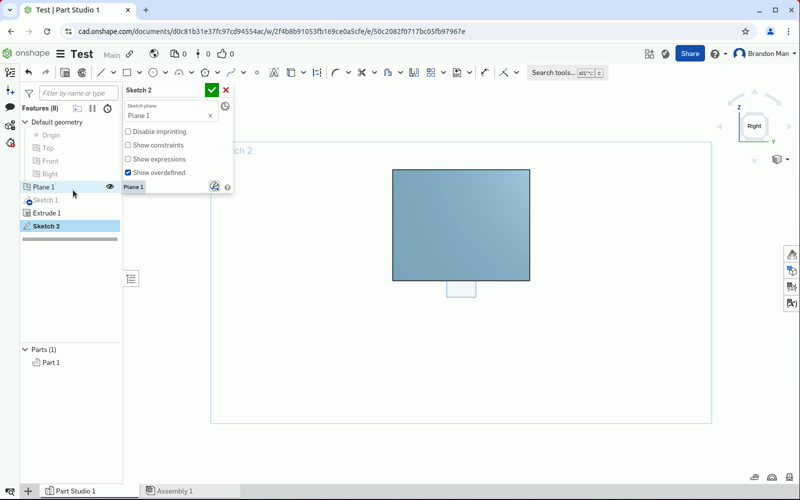
mouse_move(73, 352)
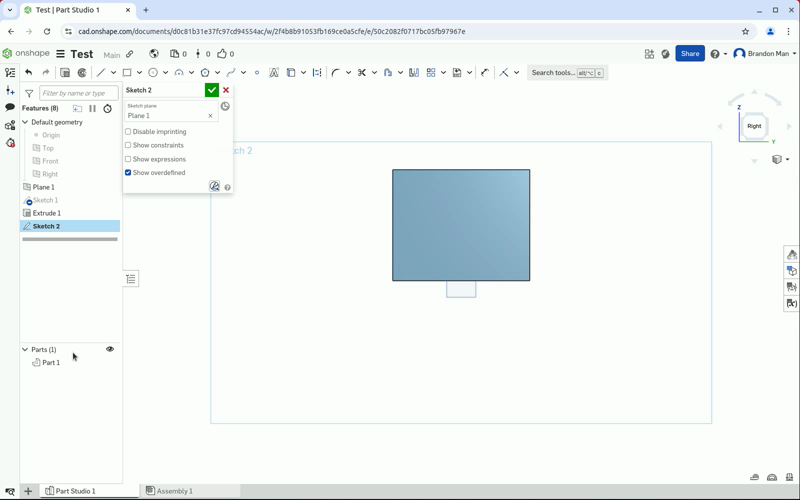
key(y)
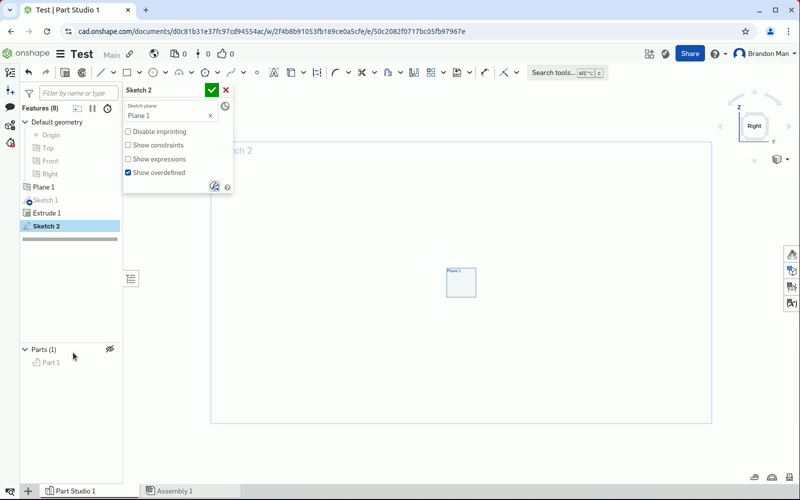
key(l)
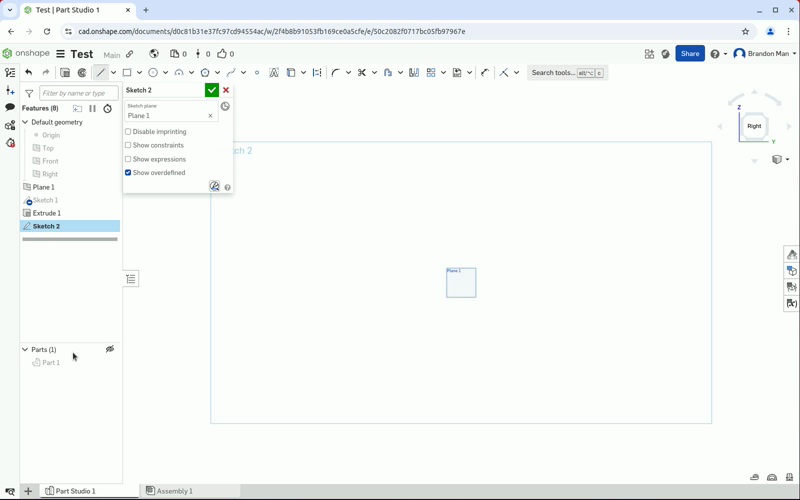
key_down(shift)
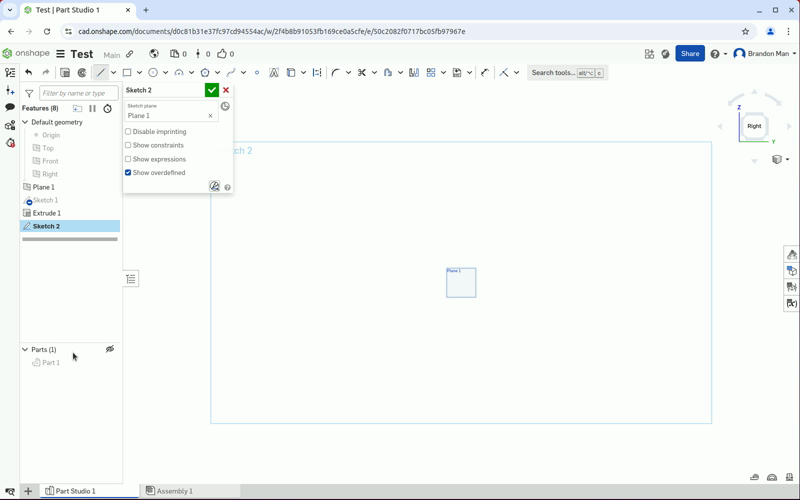
mouse_move(392, 312)
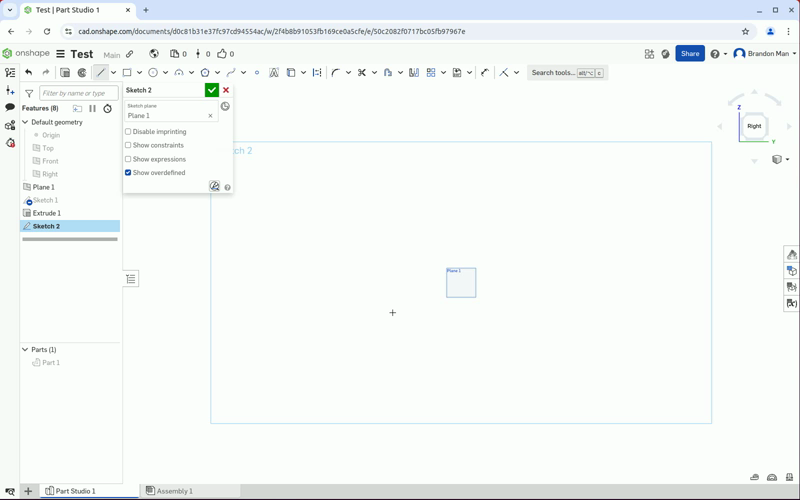
click(392, 312)
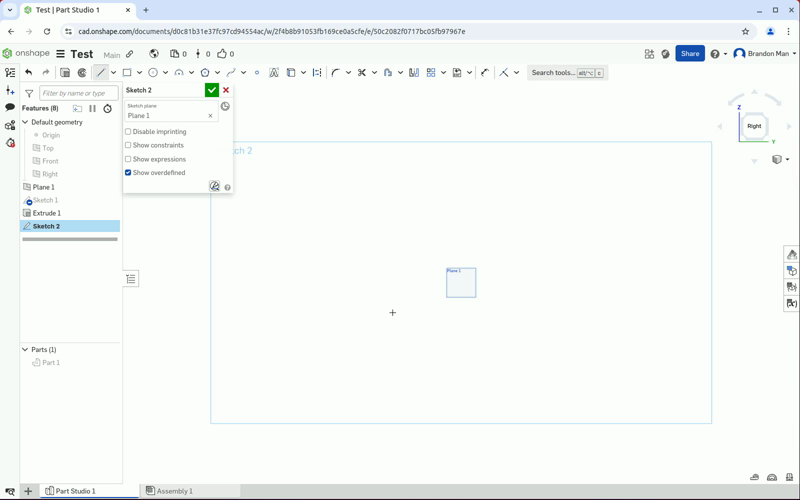
key_up(shift)
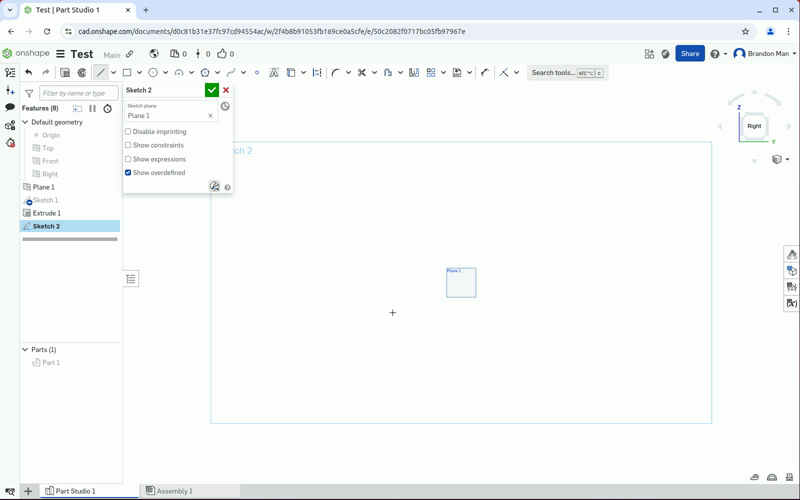
key_down(shift)
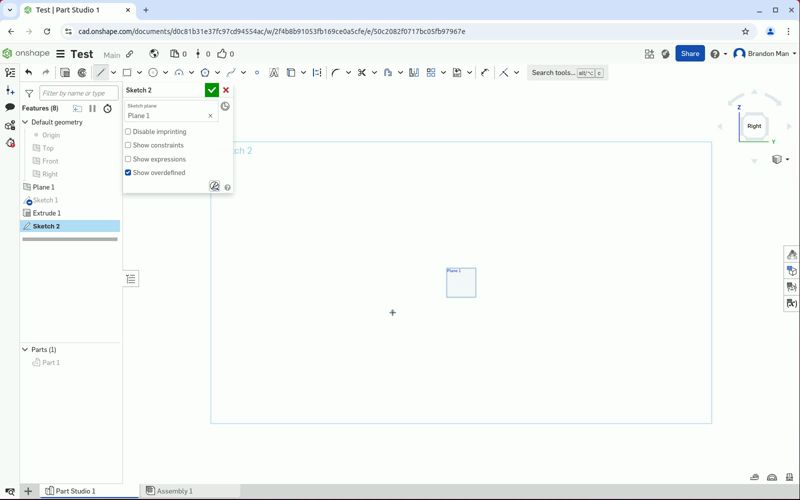
mouse_move(529, 312)
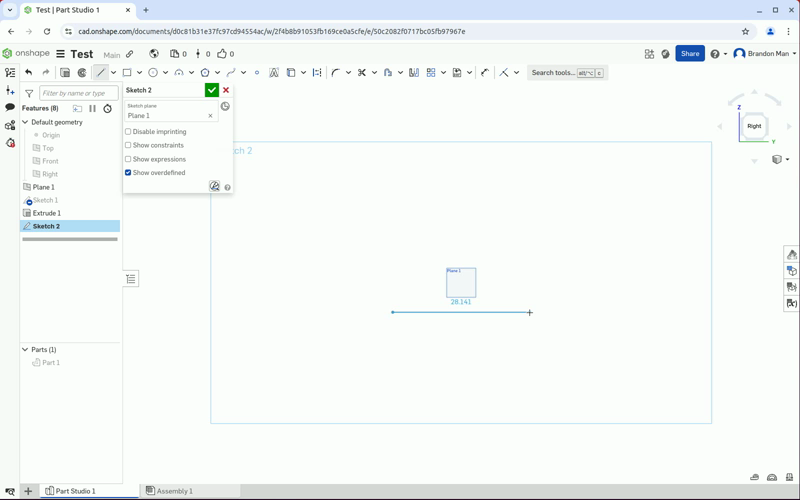
click(529, 312)
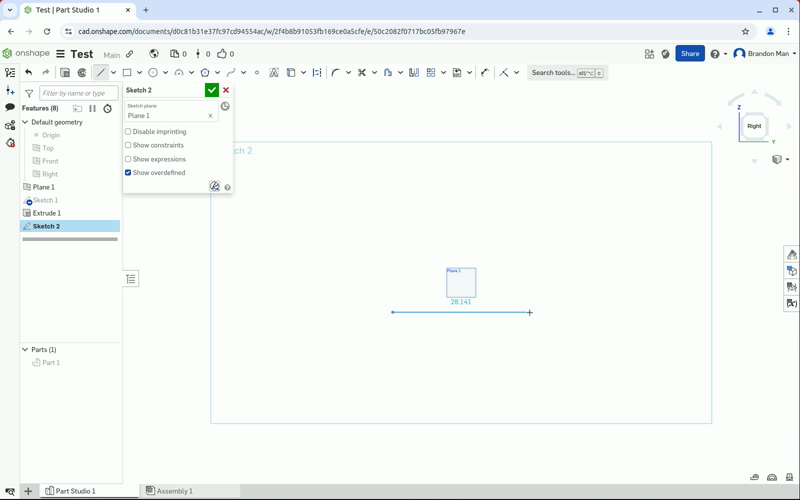
key_up(shift)
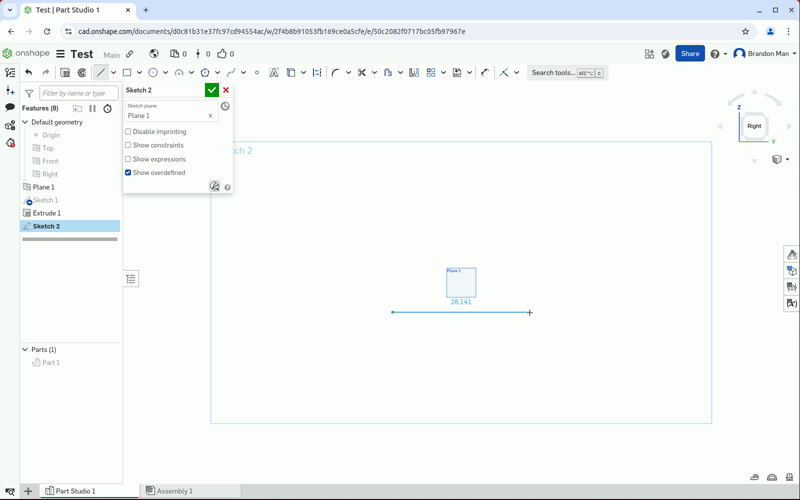
key_down(shift)
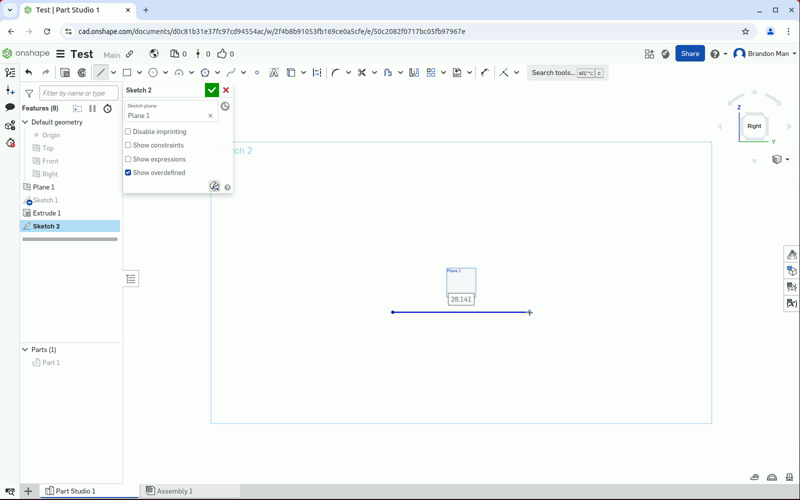
mouse_move(559, 312)
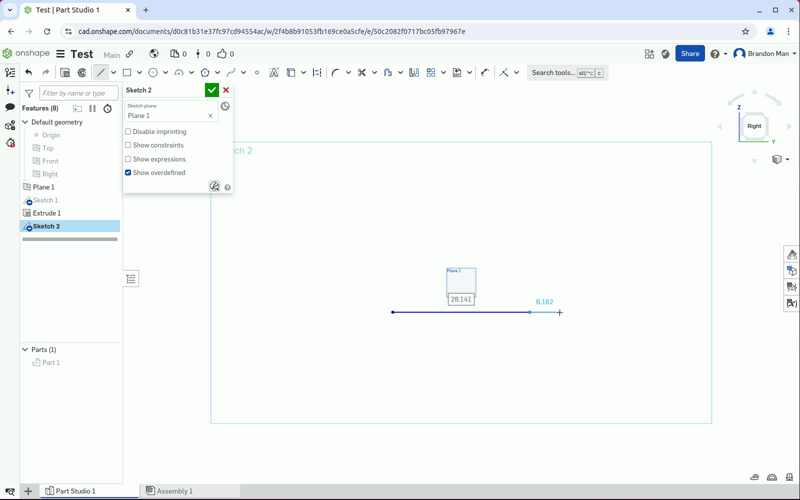
mouse_move(529, 282)
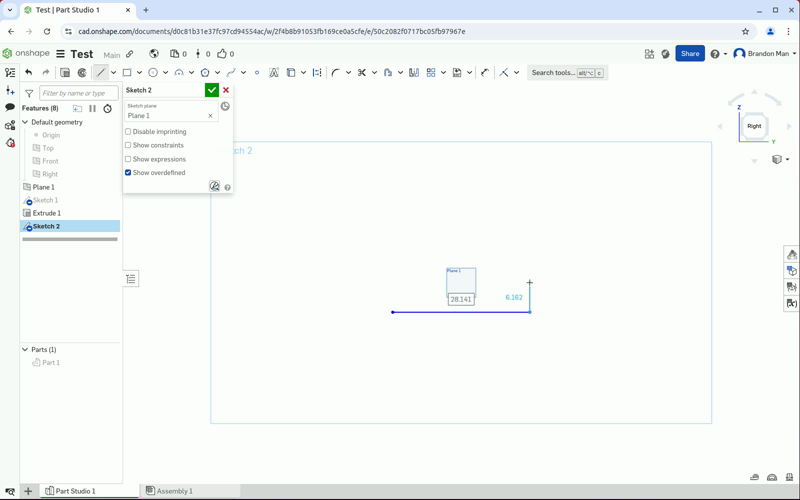
click(529, 282)
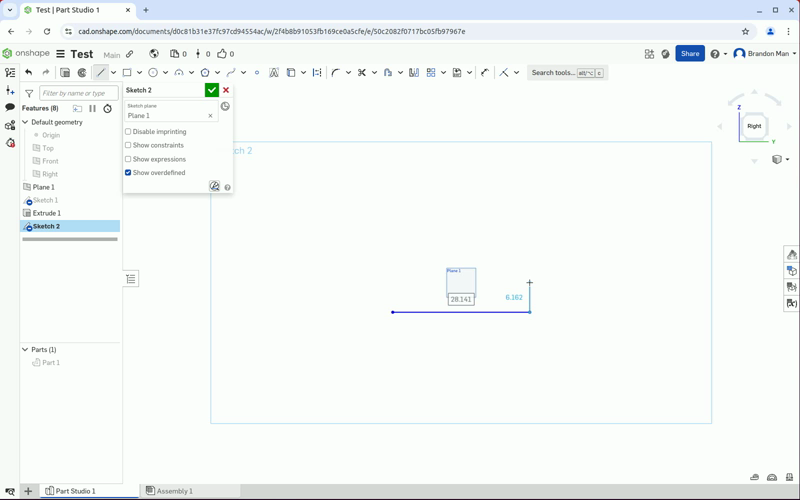
key_up(shift)
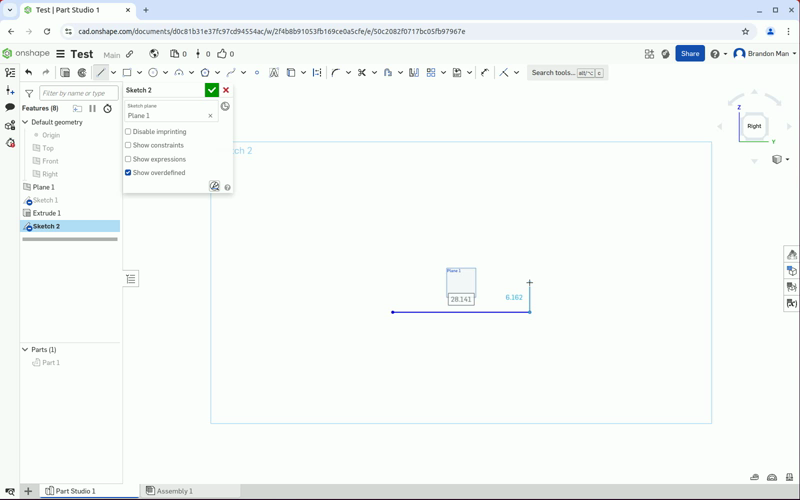
key_down(shift)
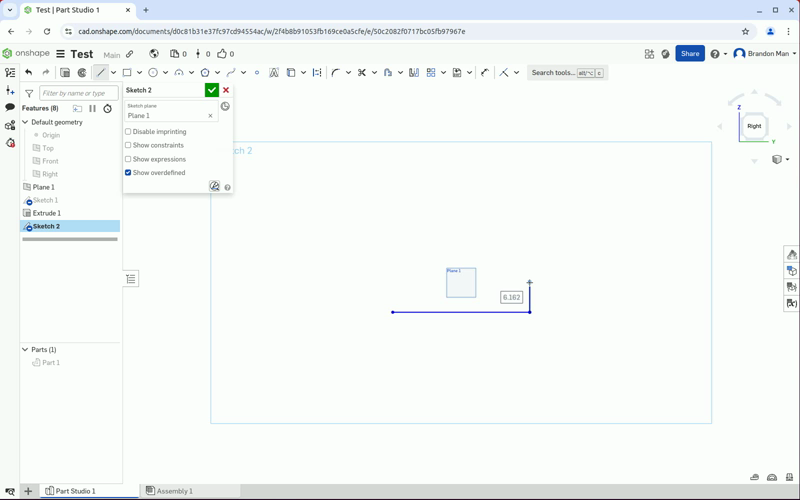
mouse_move(392, 282)
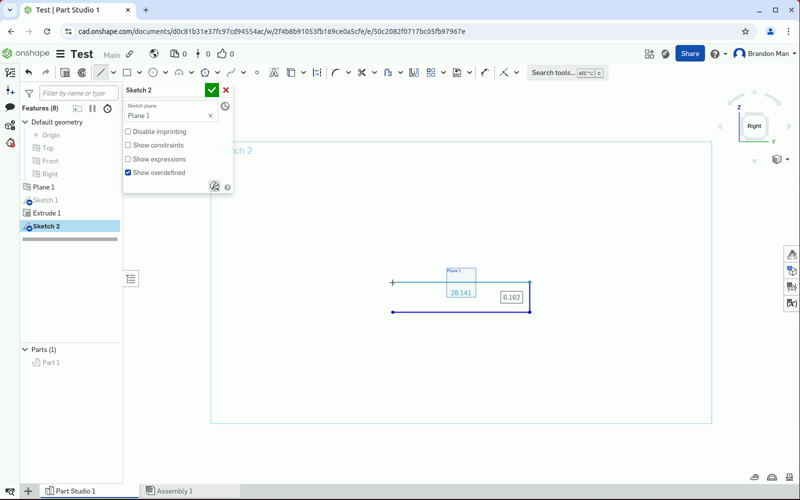
click(392, 282)
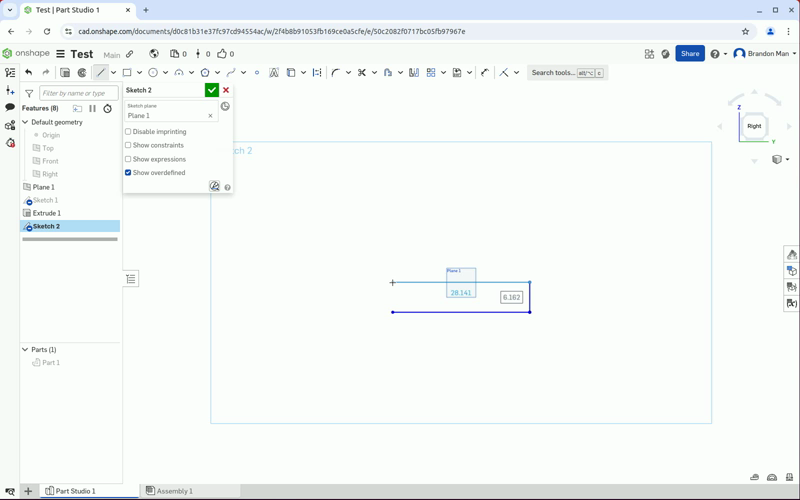
key_up(shift)
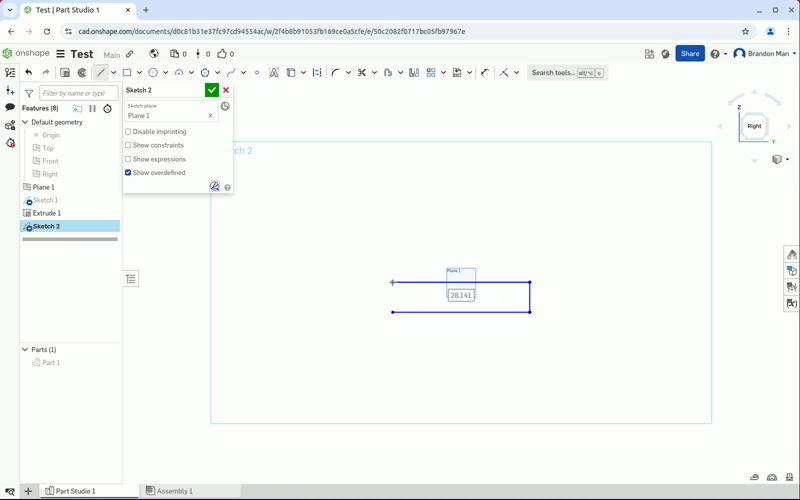
mouse_move(422, 282)
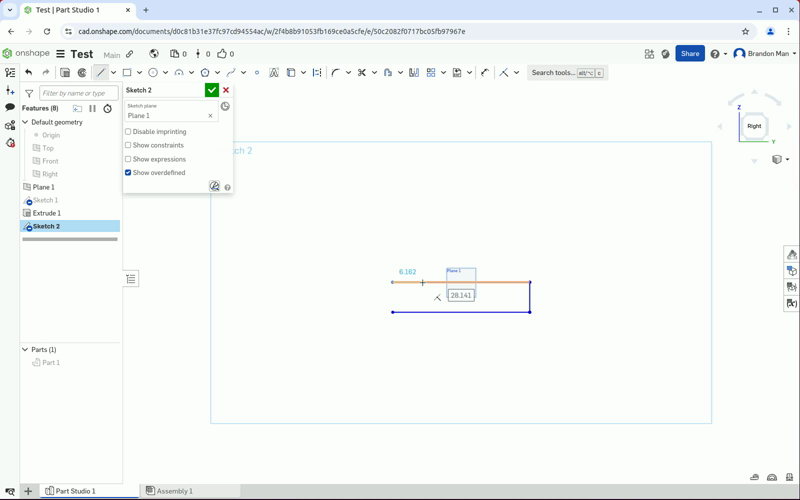
key_down(shift)
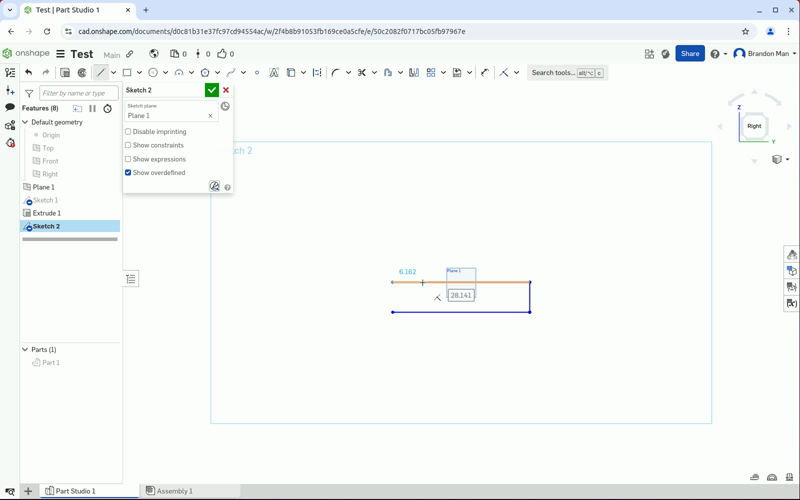
mouse_move(392, 312)
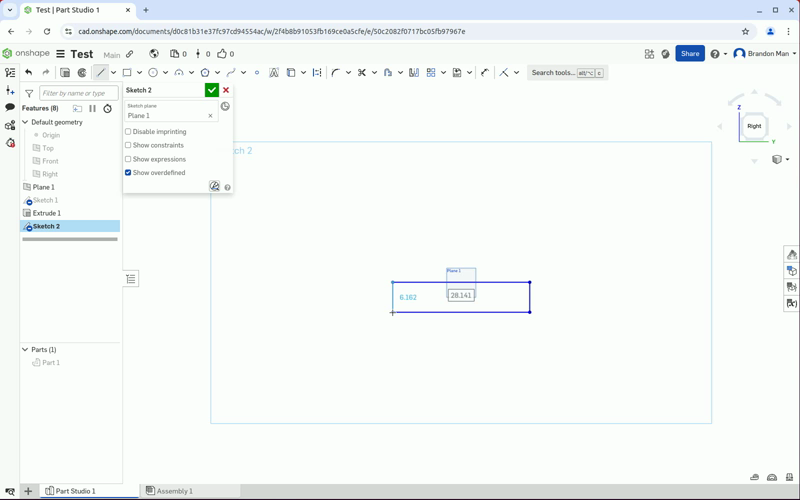
key_up(shift)
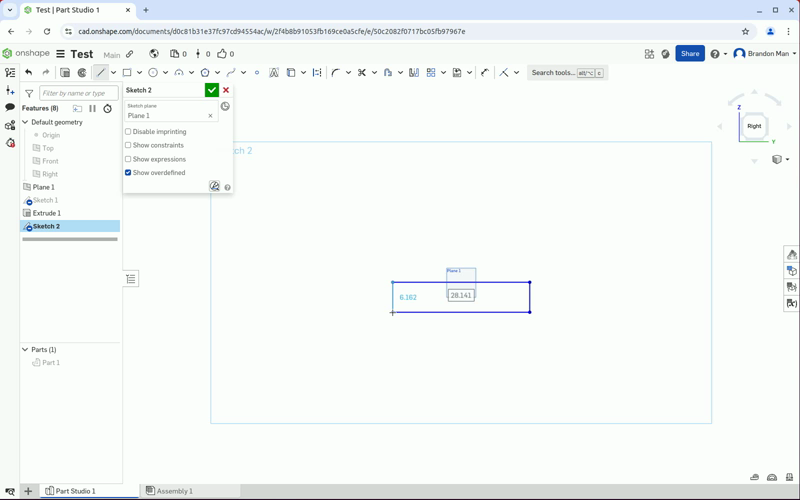
click(392, 312)
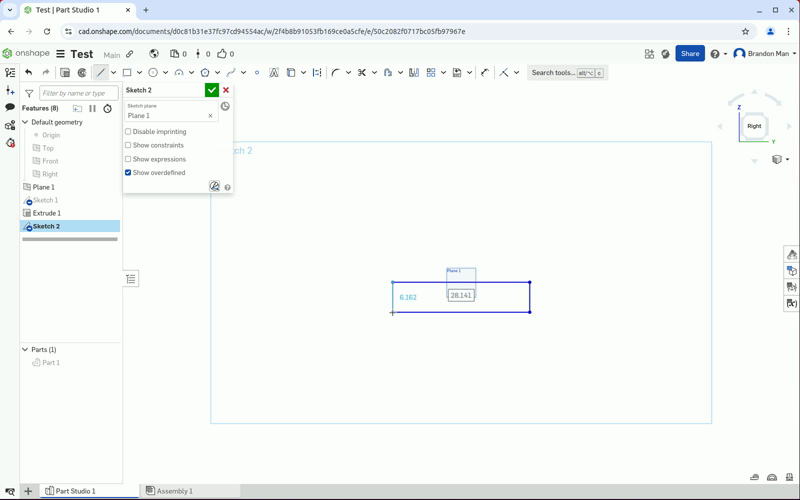
key(esc)
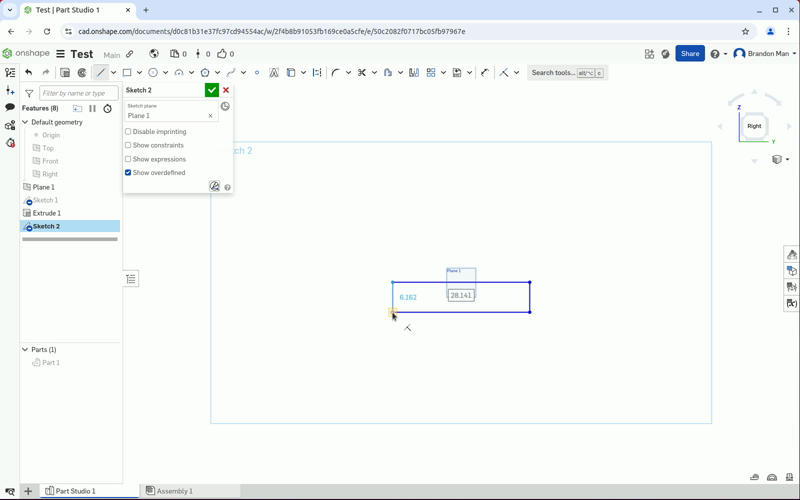
mouse_move(505, 300)
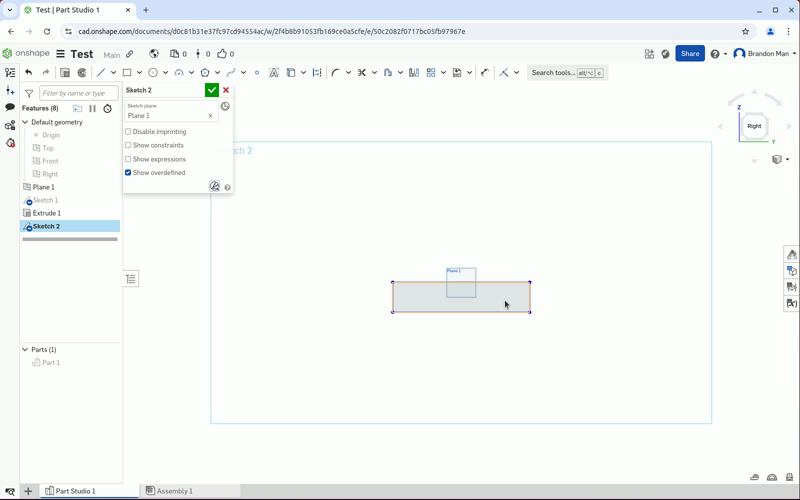
click(505, 300)
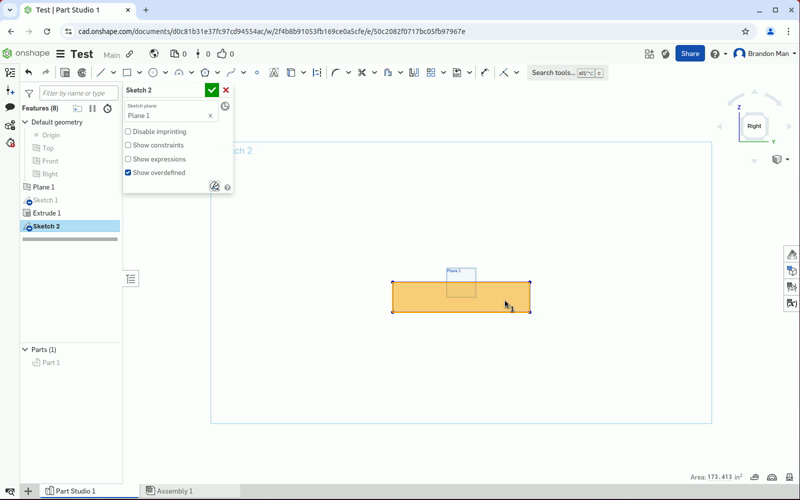
mouse_move(73, 352)
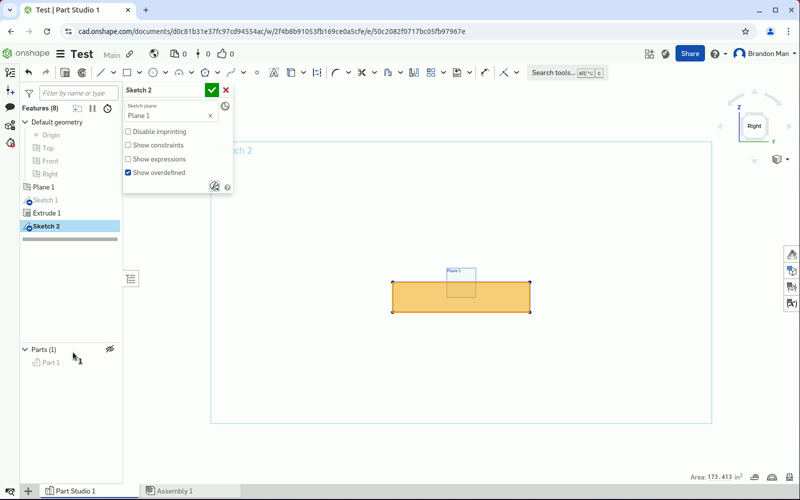
key(shift+y)
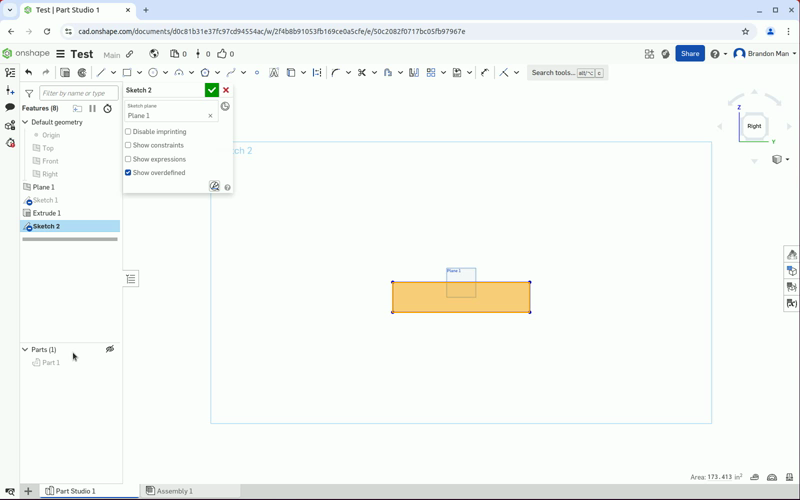
key(shift+e)
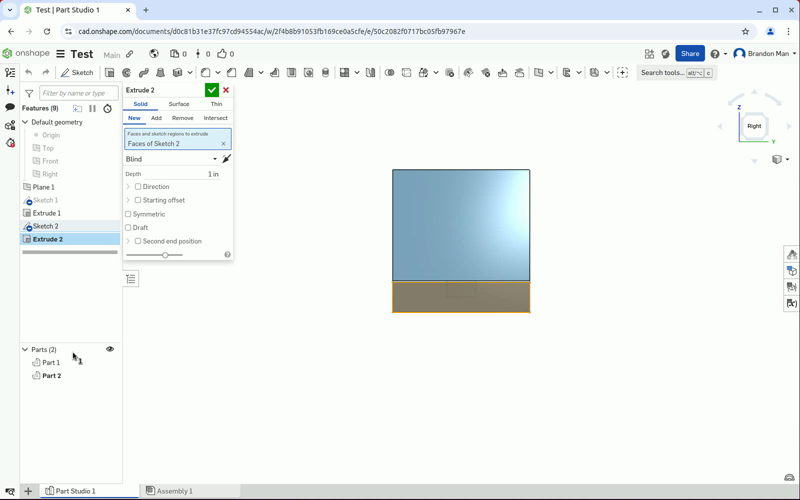
mouse_move(143, 106)
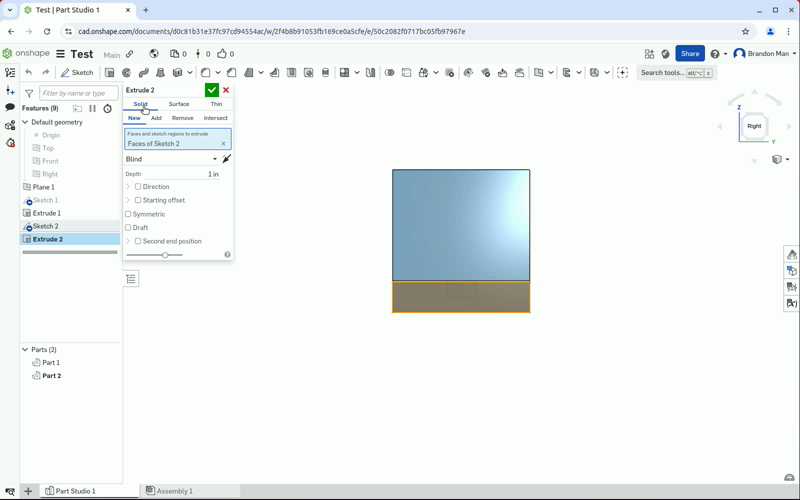
click(143, 106)
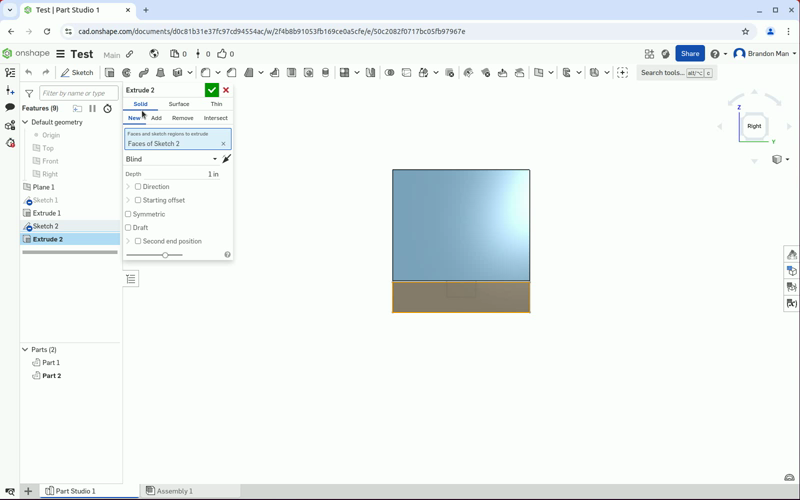
mouse_move(137, 120)
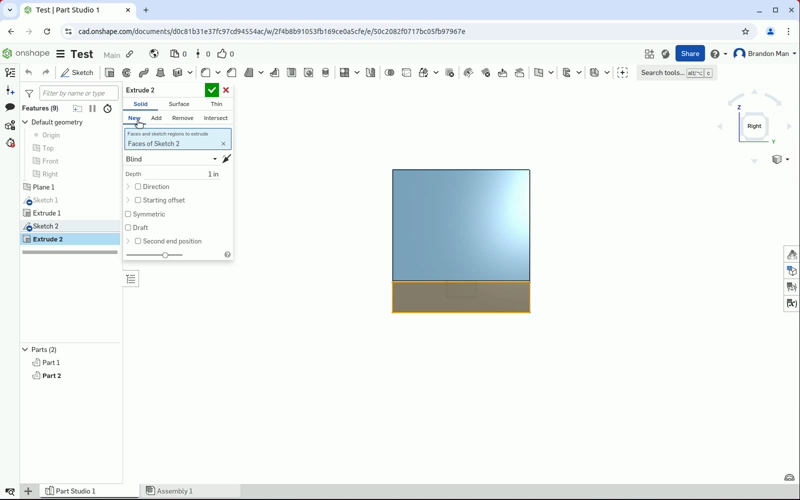
click(137, 120)
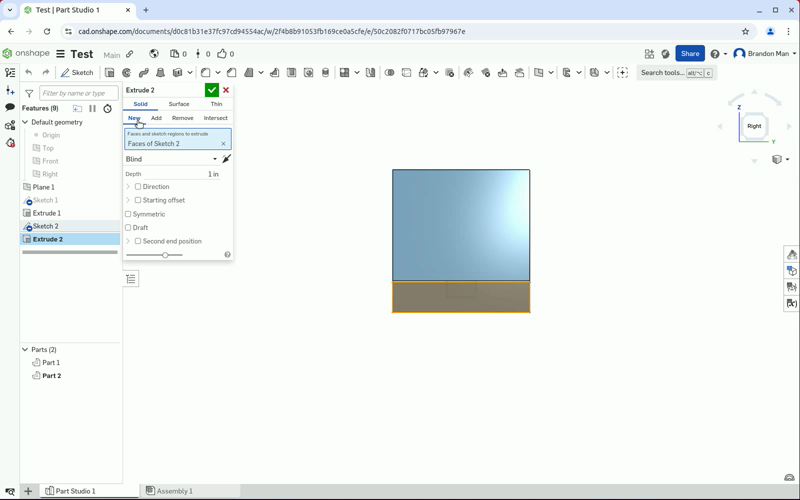
key(tab, 4)
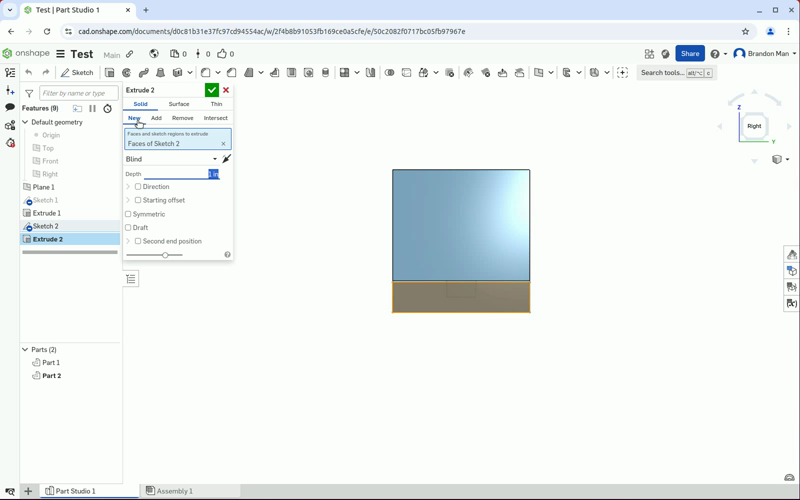
text(0.241)
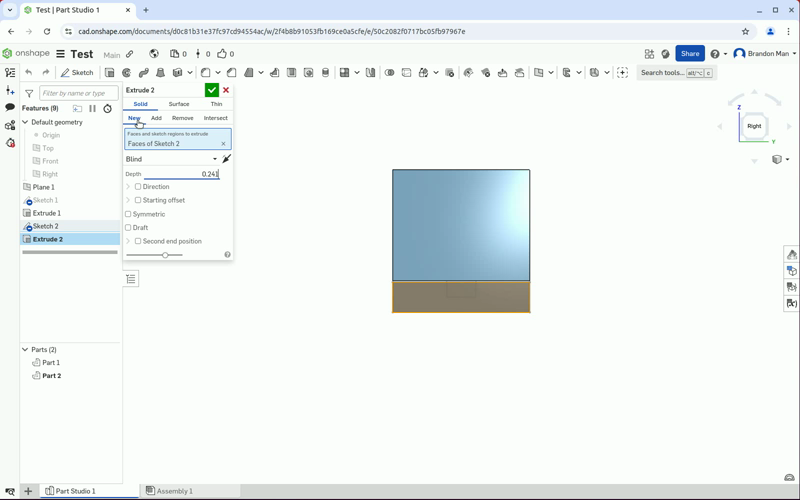
key(enter)
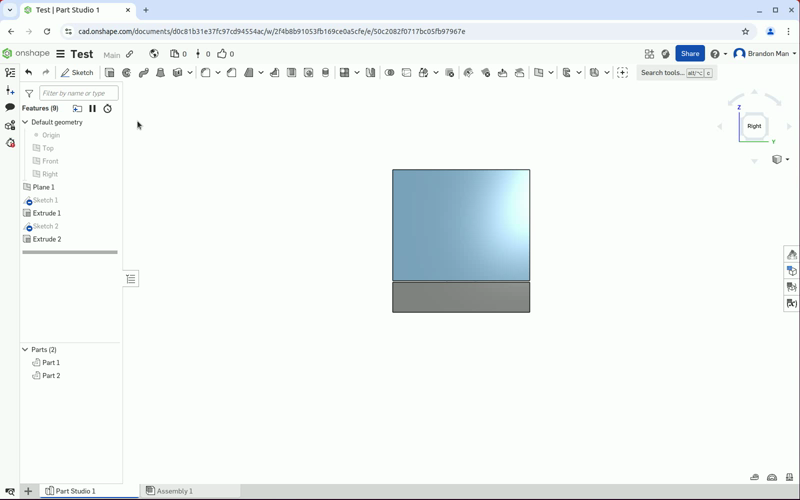
key(shift+h)
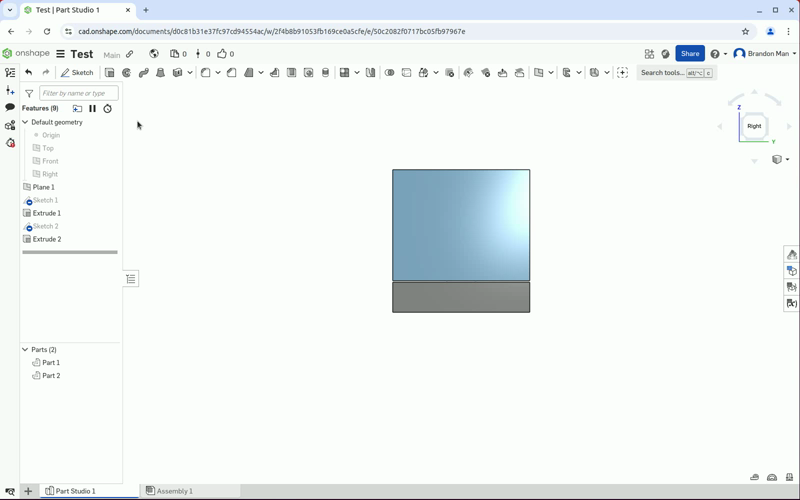
key(shift+h)
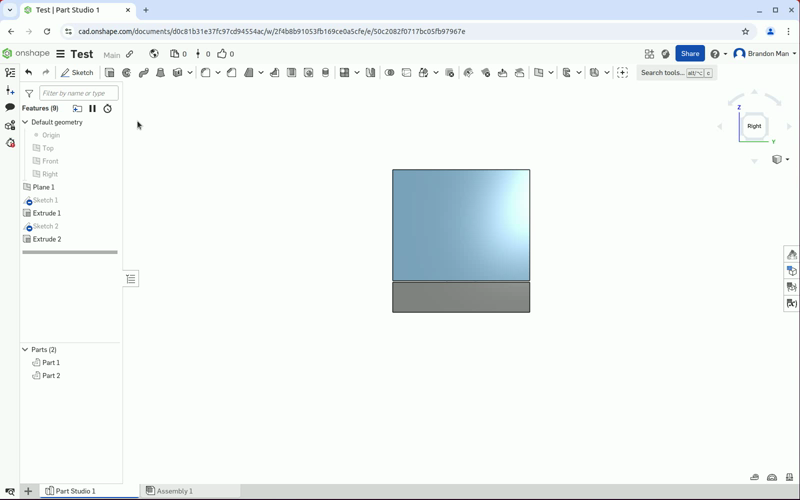
mouse_move(73, 189)
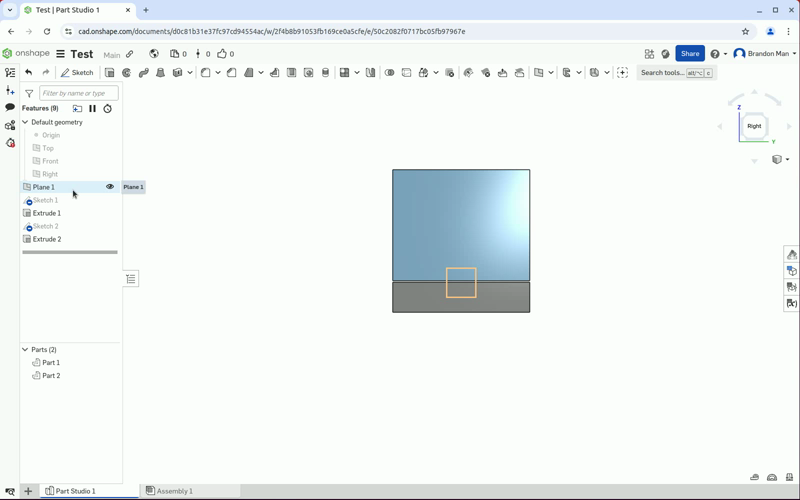
click(73, 189)
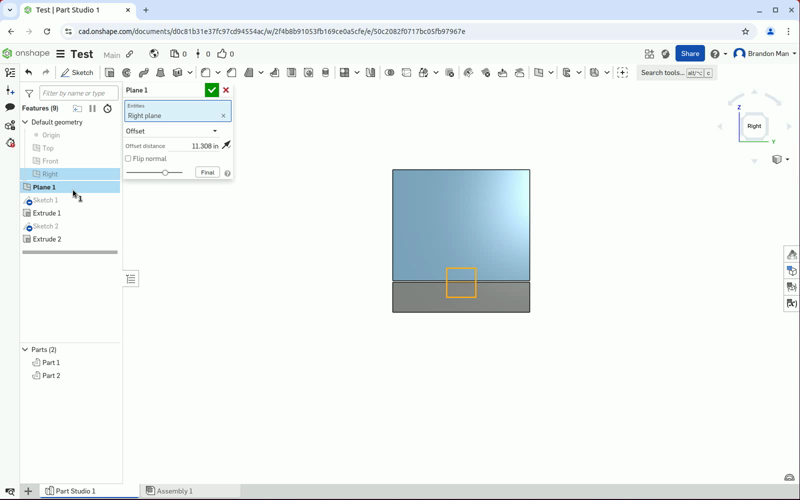
mouse_move(229, 92)
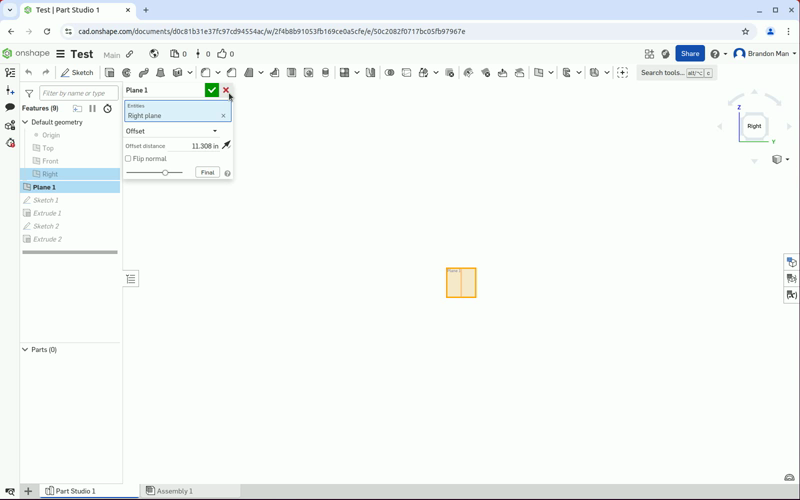
click(229, 92)
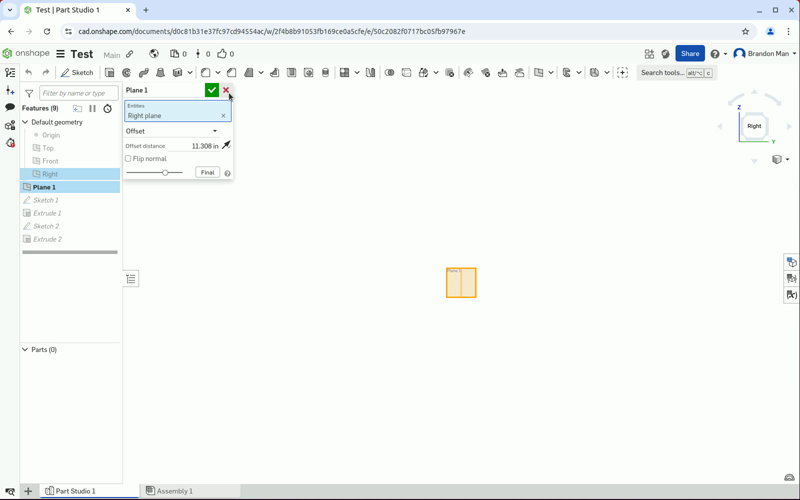
key(shift+s)
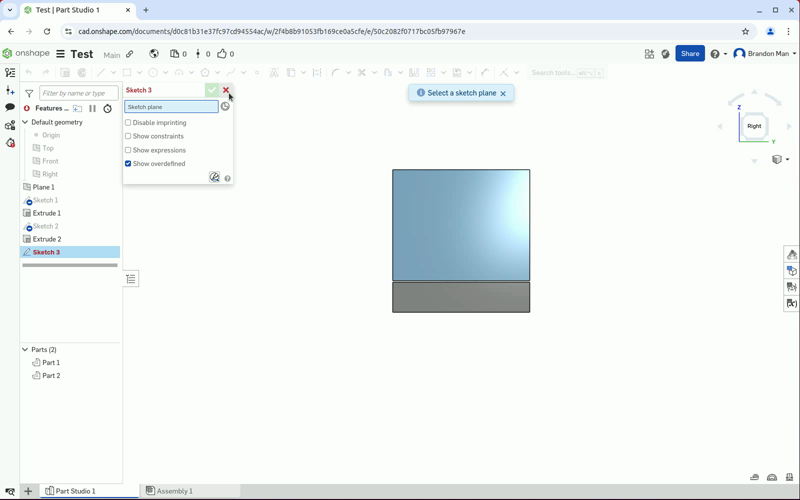
mouse_move(73, 189)
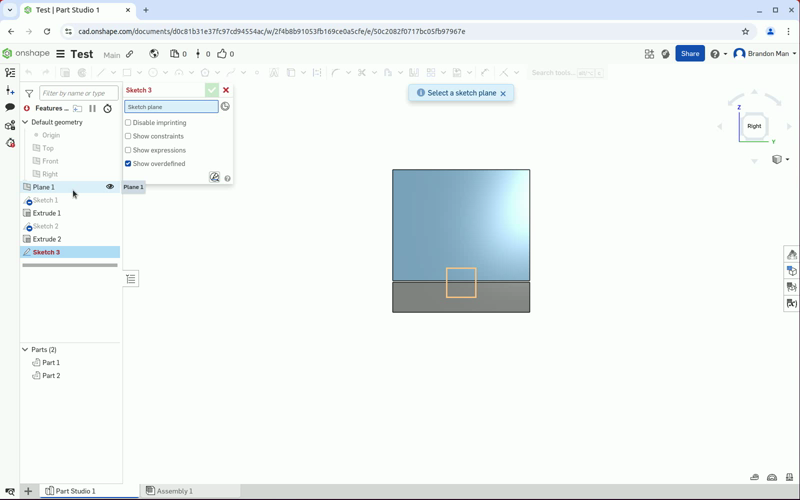
click(73, 189)
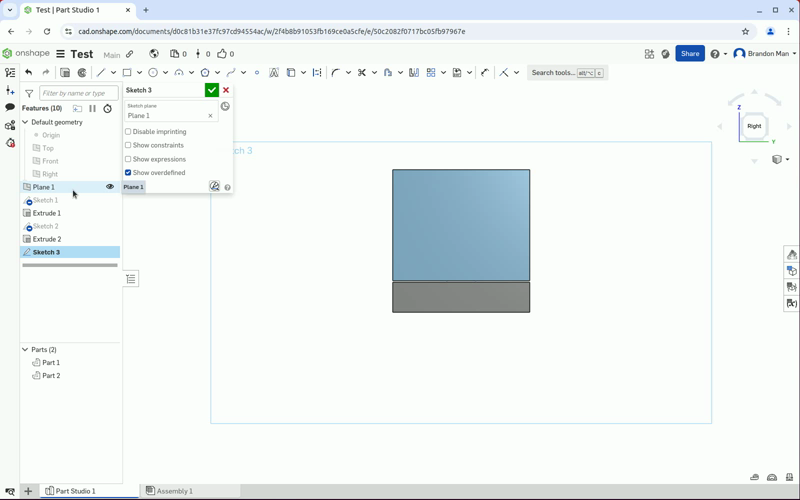
mouse_move(73, 352)
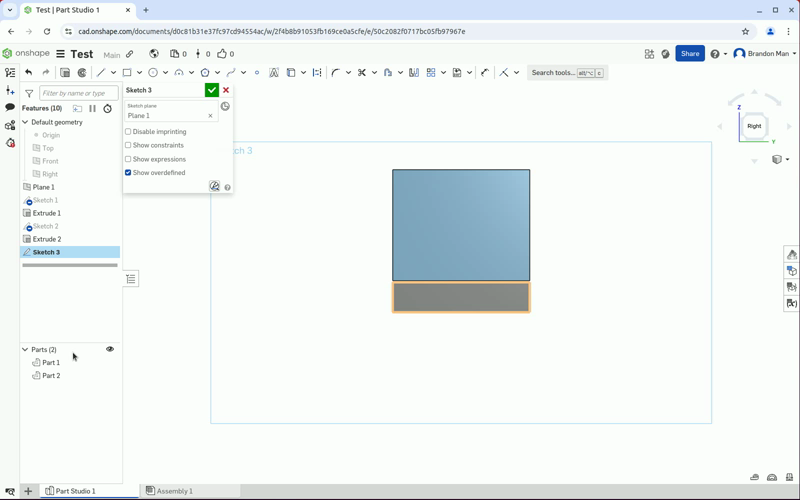
key(y)
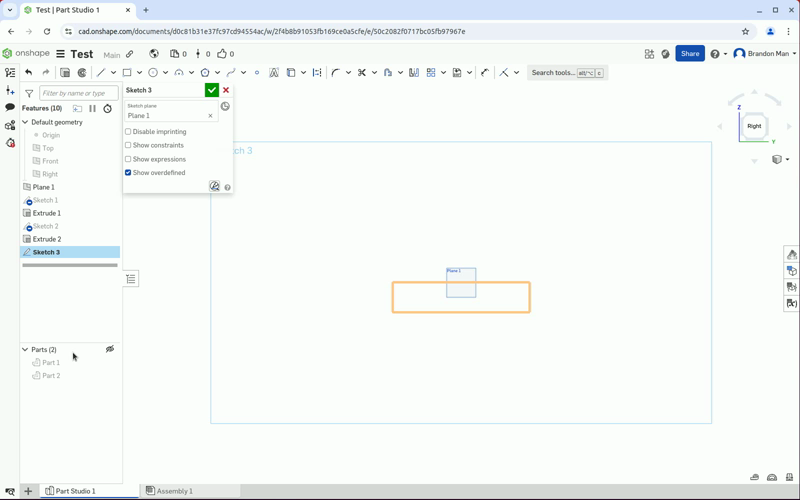
key(l)
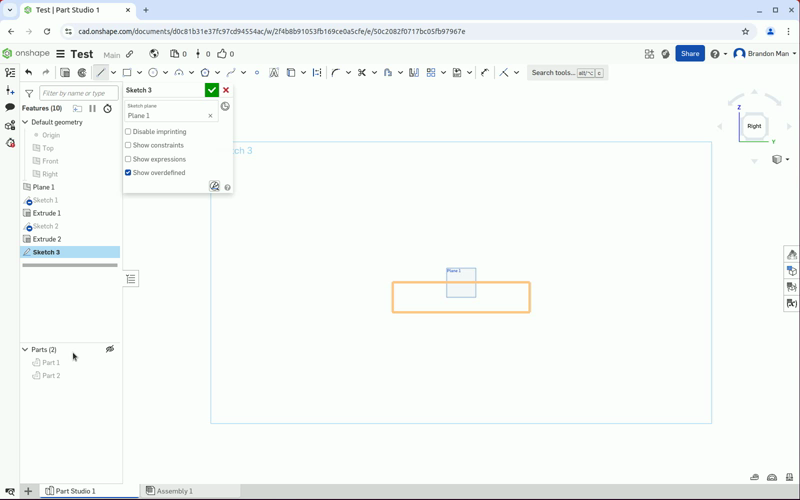
key_down(shift)
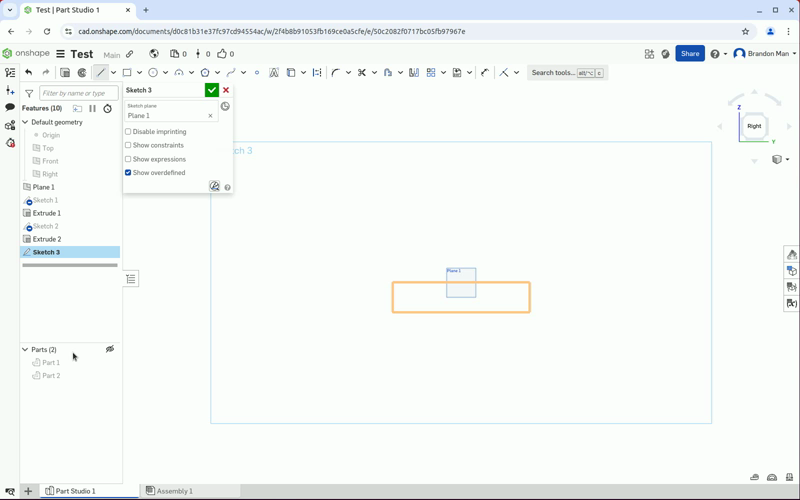
mouse_move(392, 282)
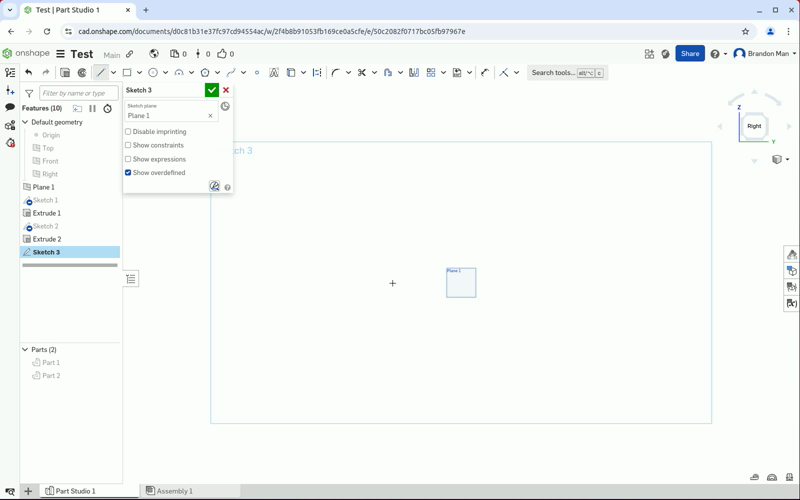
click(392, 282)
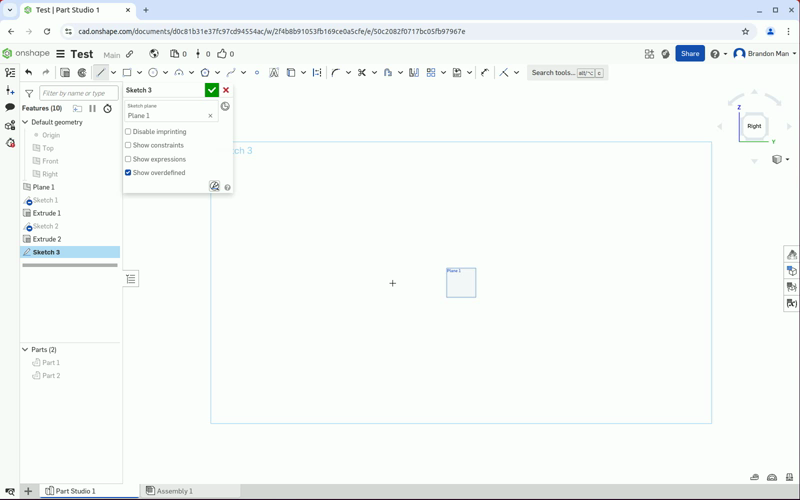
key_up(shift)
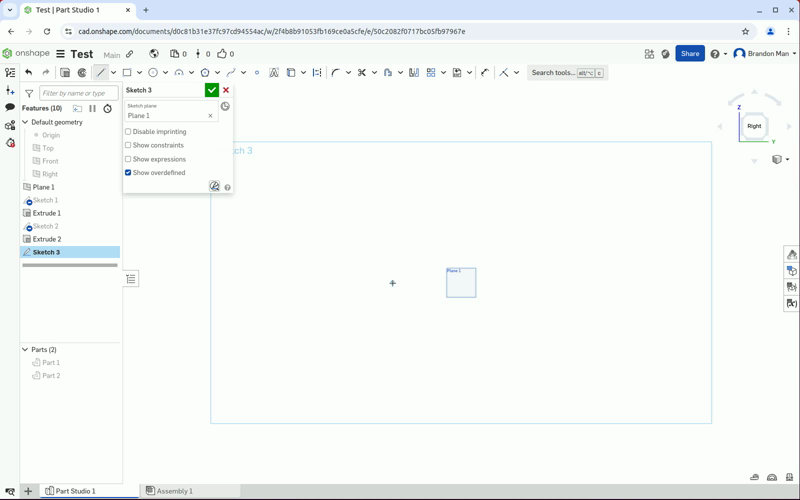
key_down(shift)
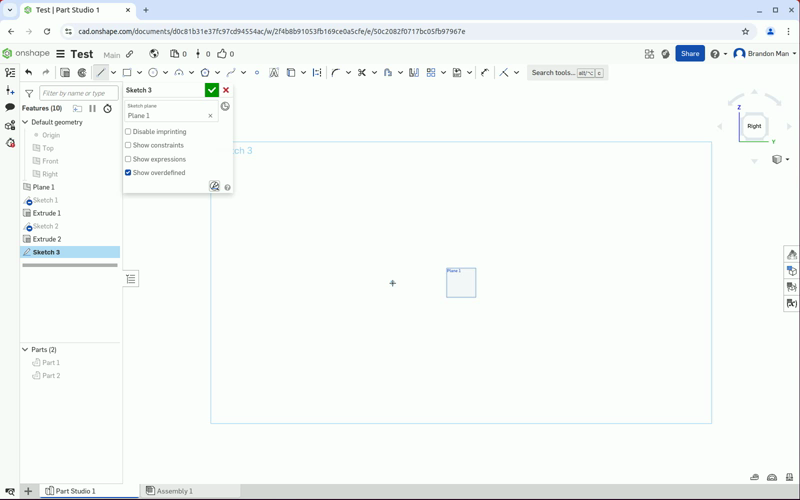
mouse_move(529, 282)
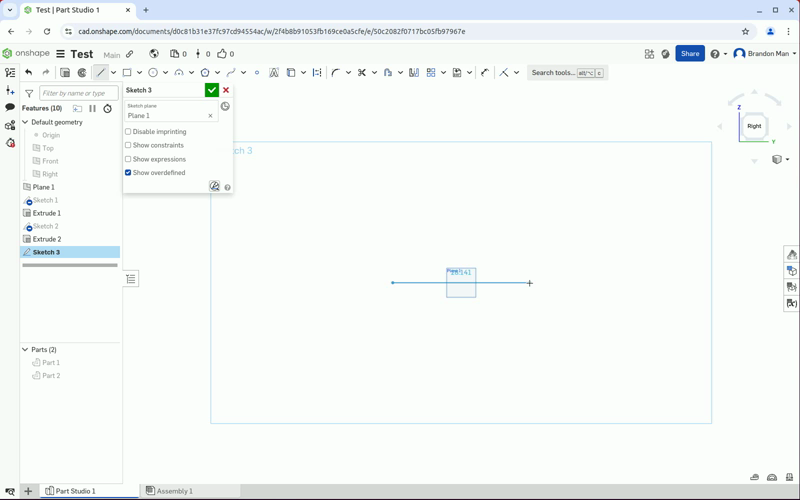
click(529, 282)
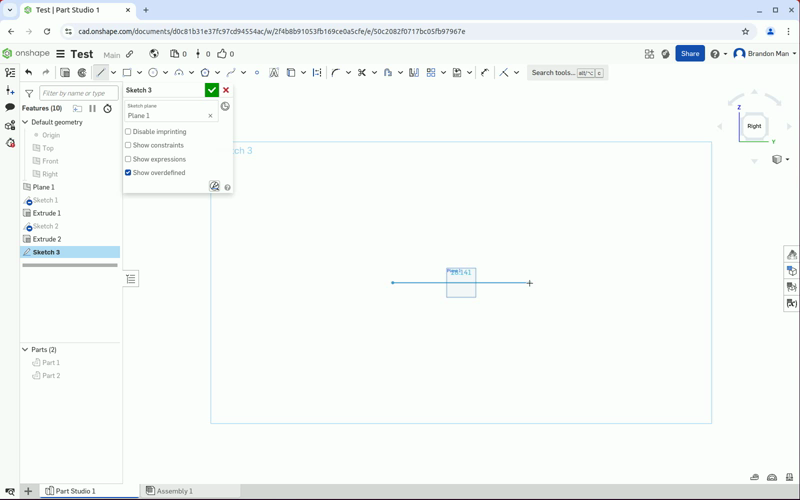
key_up(shift)
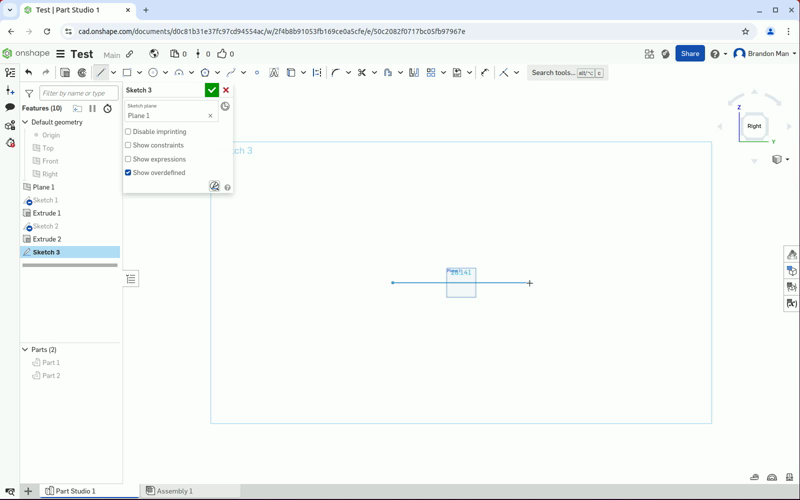
key_down(shift)
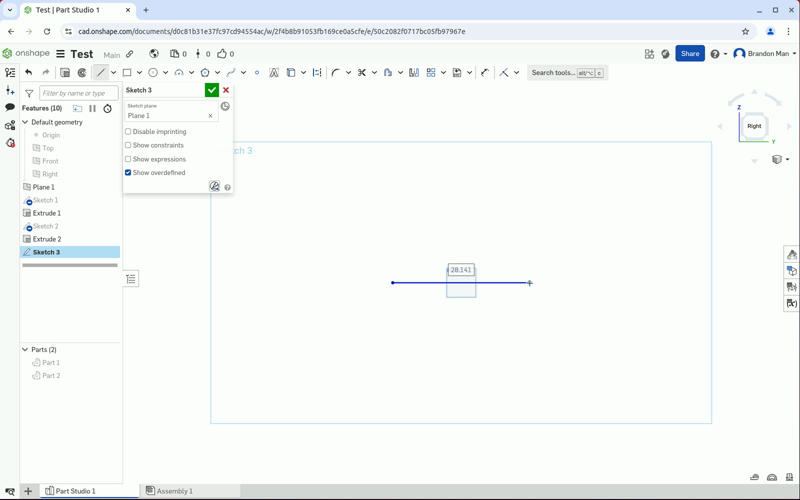
mouse_move(559, 282)
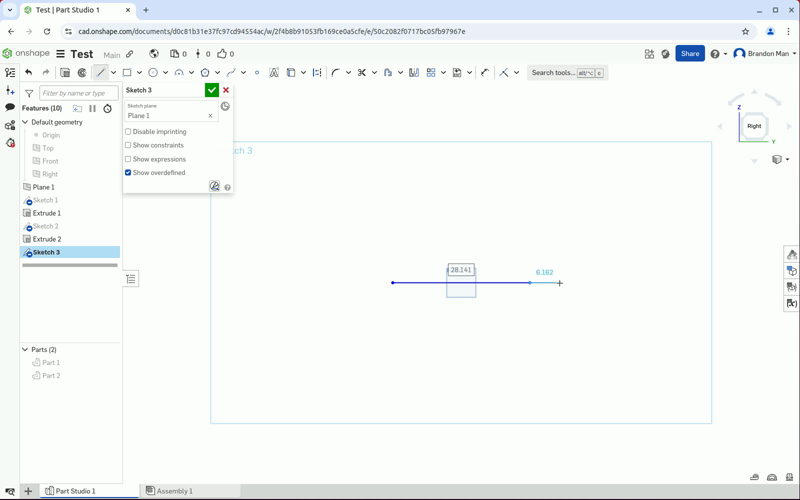
mouse_move(529, 281)
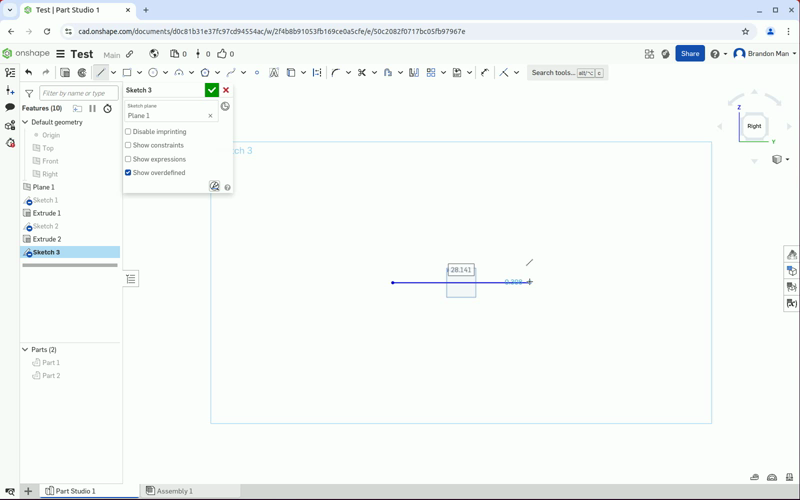
scroll(6)
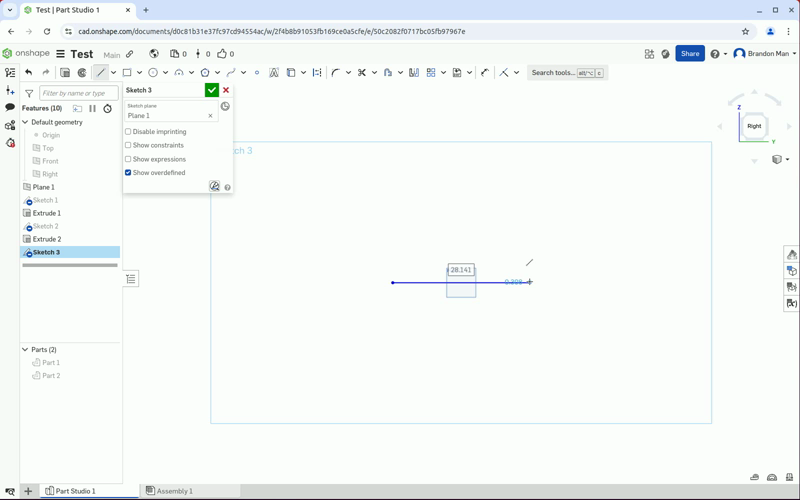
scroll(6)
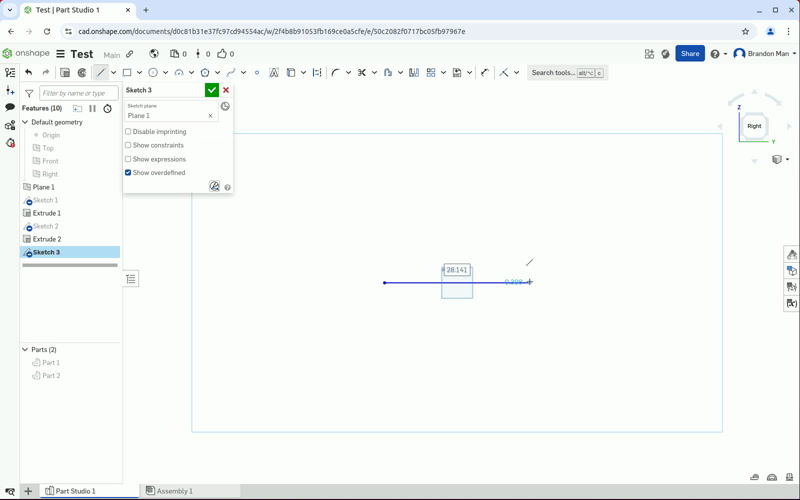
scroll(6)
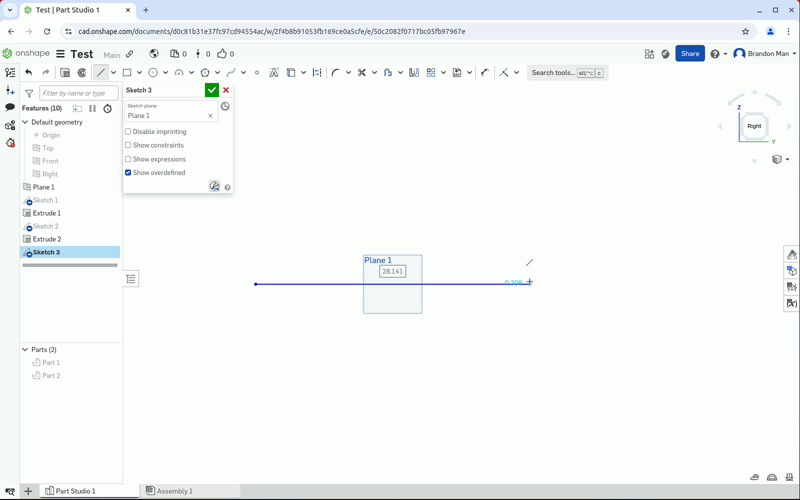
scroll(6)
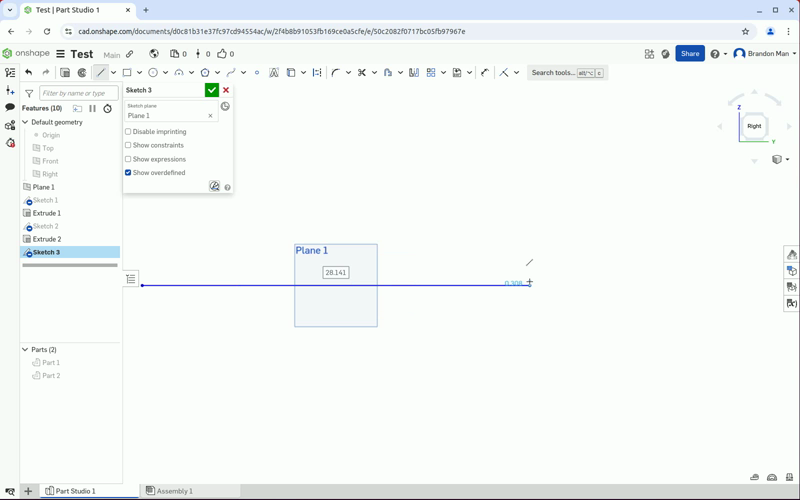
scroll(6)
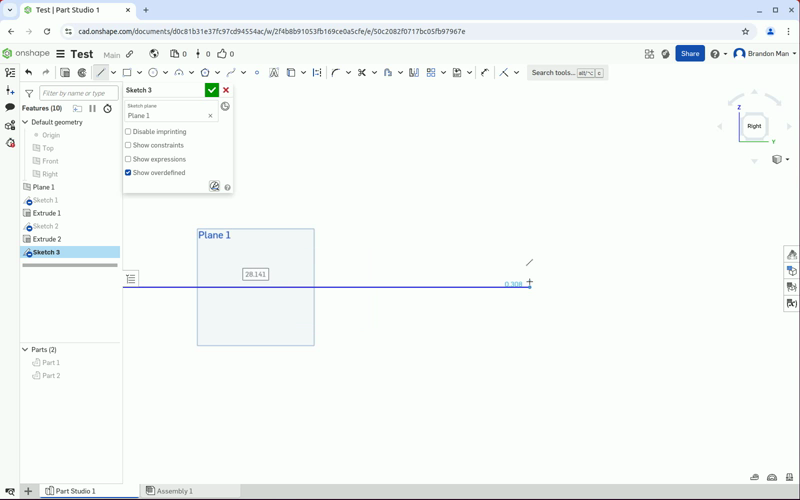
scroll(6)
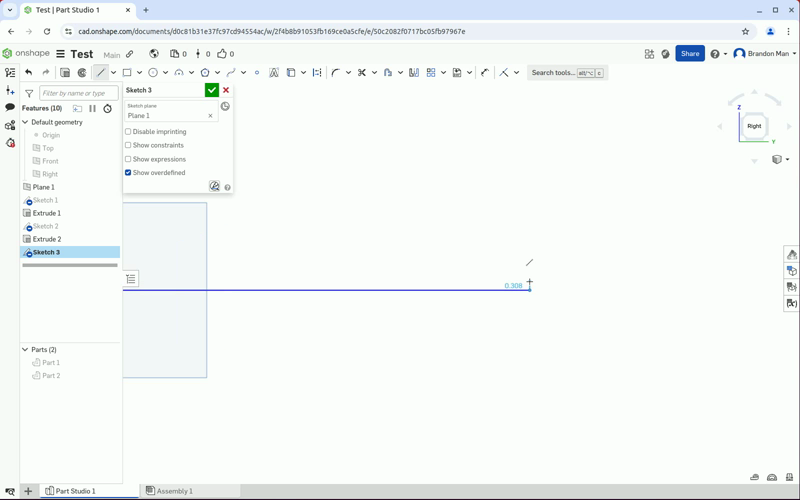
scroll(6)
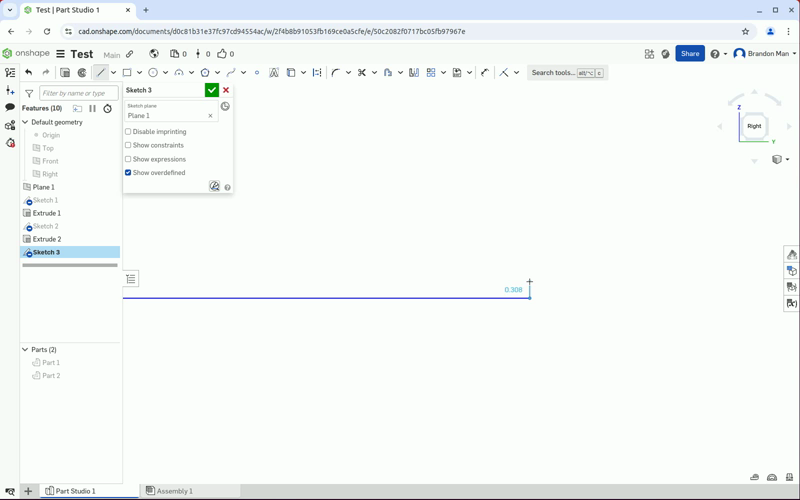
click(529, 281)
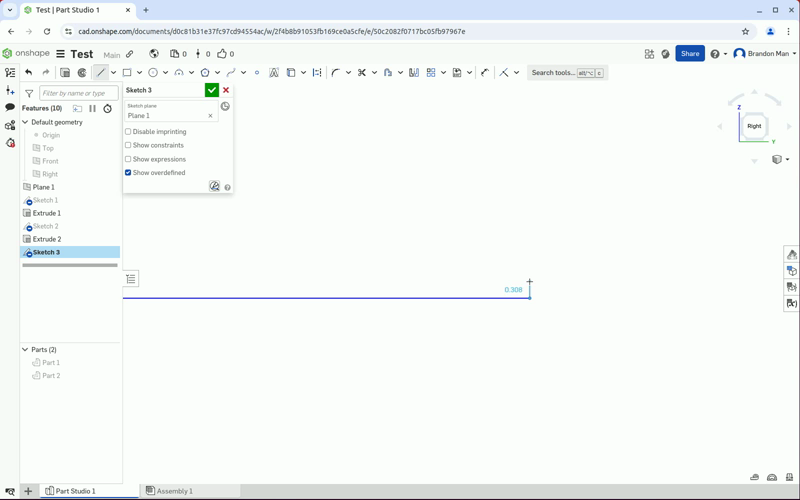
scroll(-6)
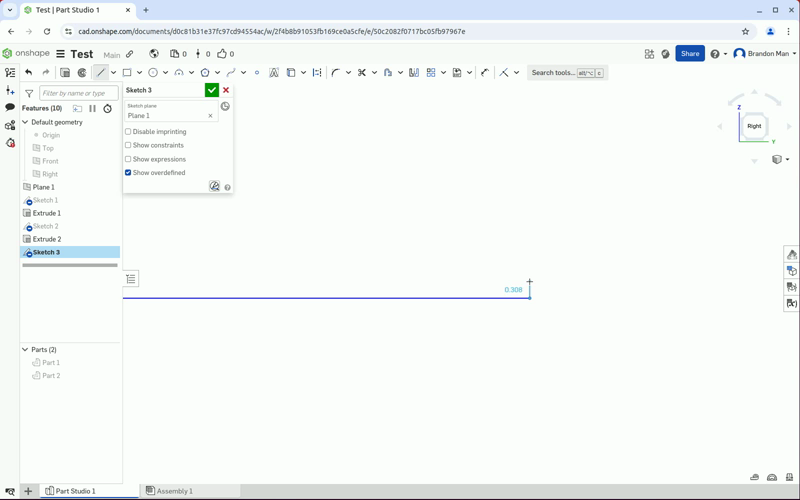
scroll(-6)
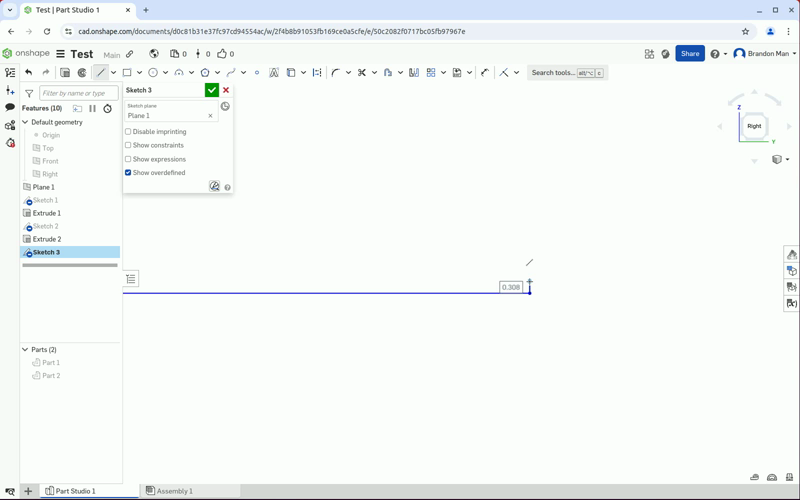
scroll(-6)
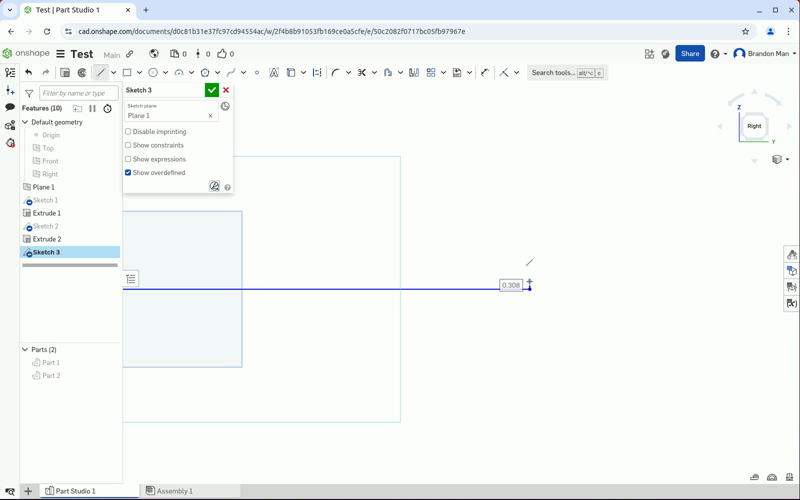
scroll(-6)
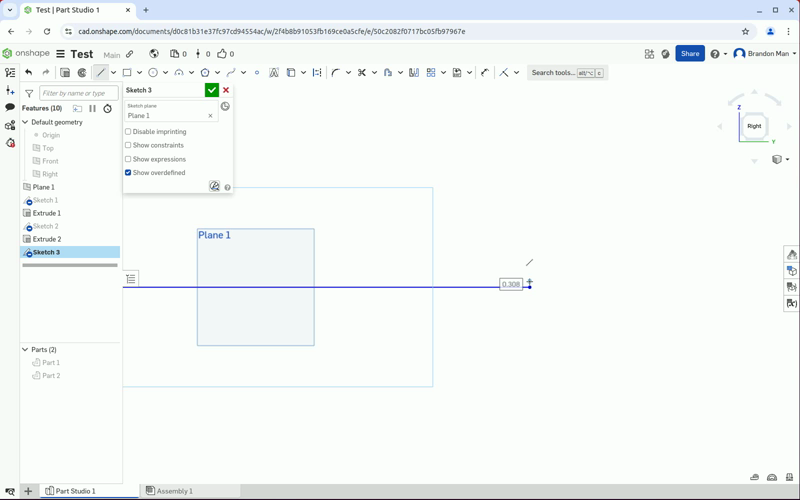
scroll(-6)
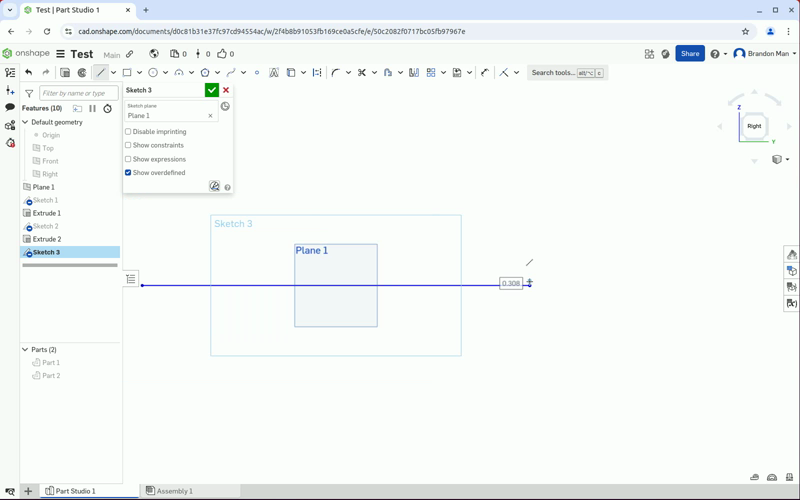
scroll(-6)
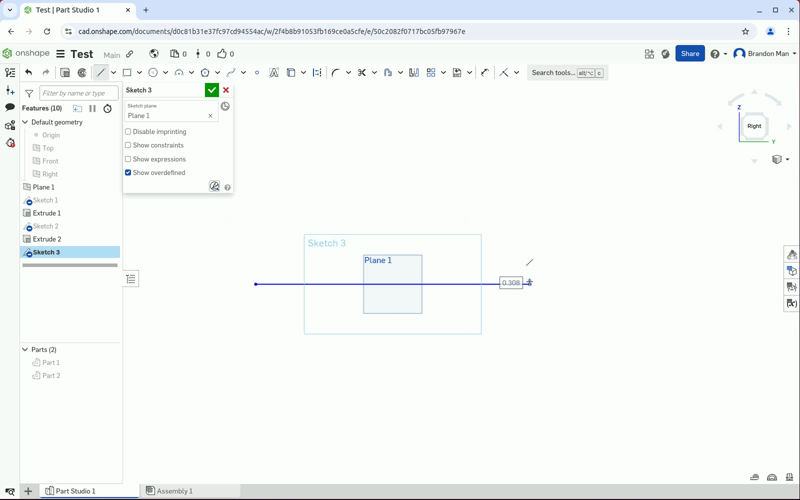
scroll(-6)
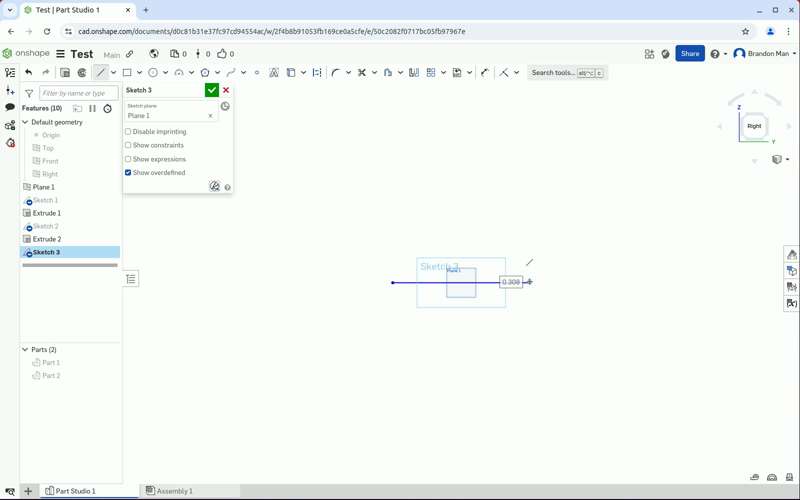
key_up(shift)
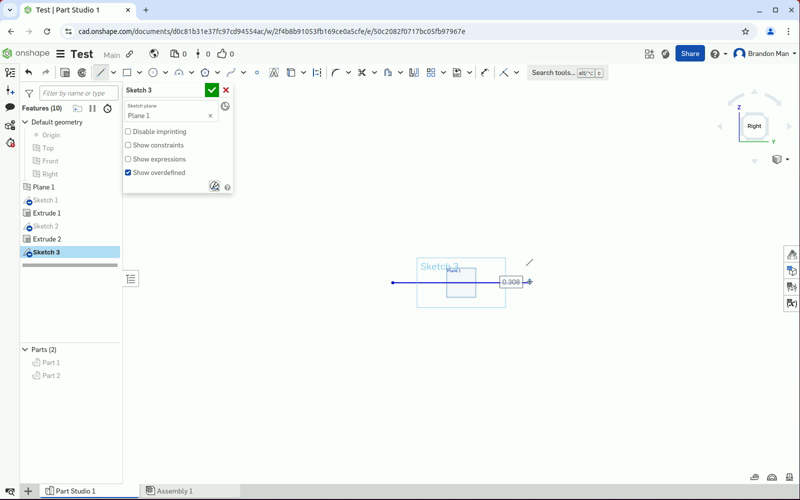
key_down(shift)
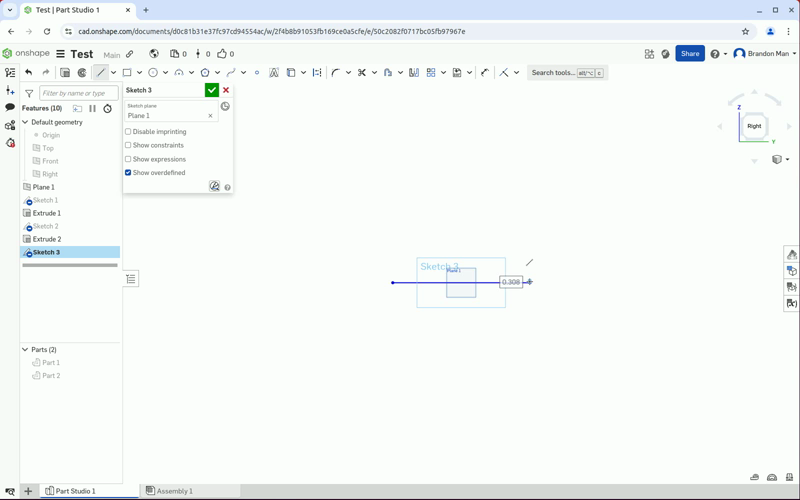
mouse_move(392, 281)
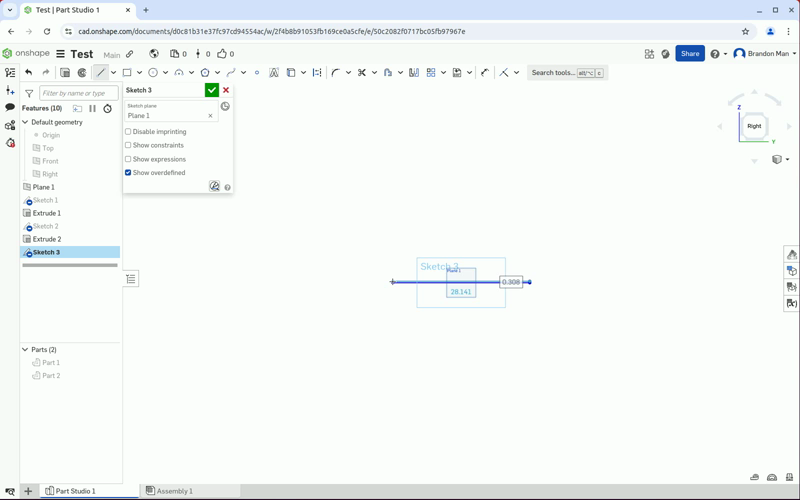
scroll(6)
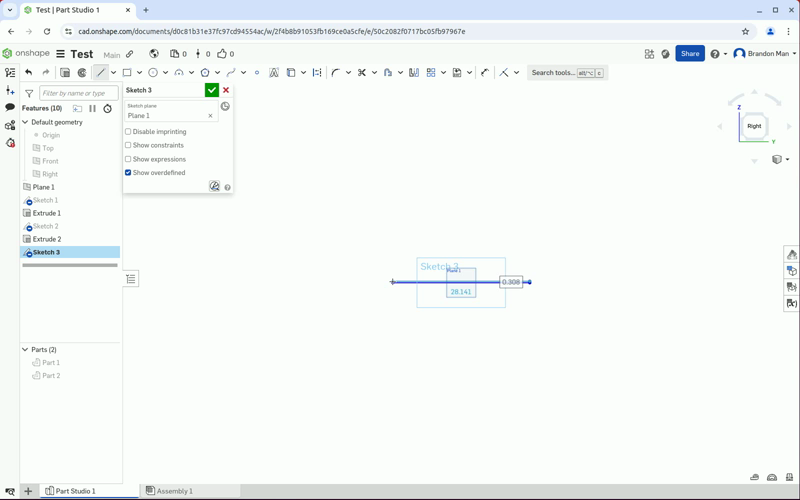
scroll(6)
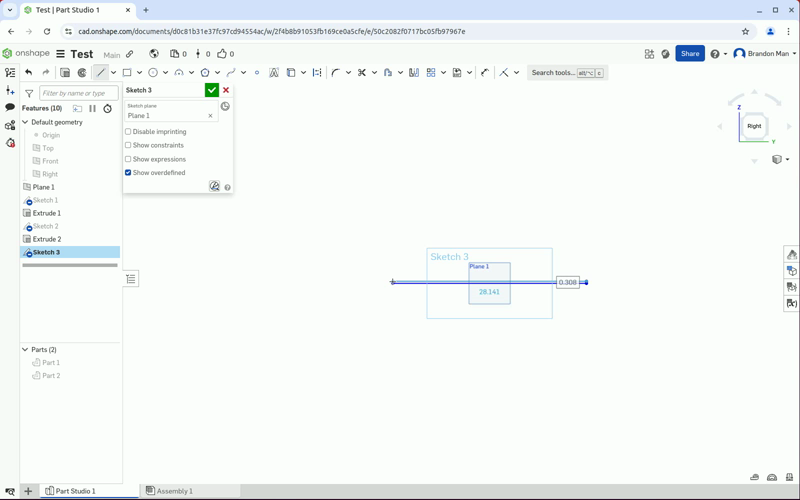
scroll(6)
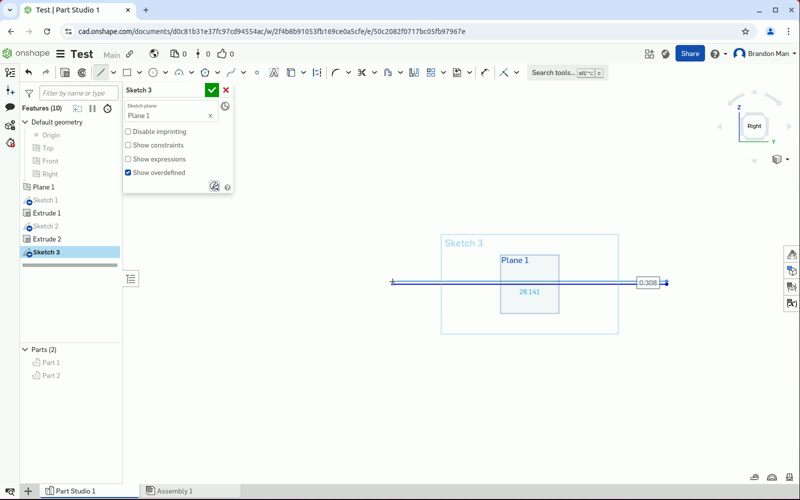
scroll(6)
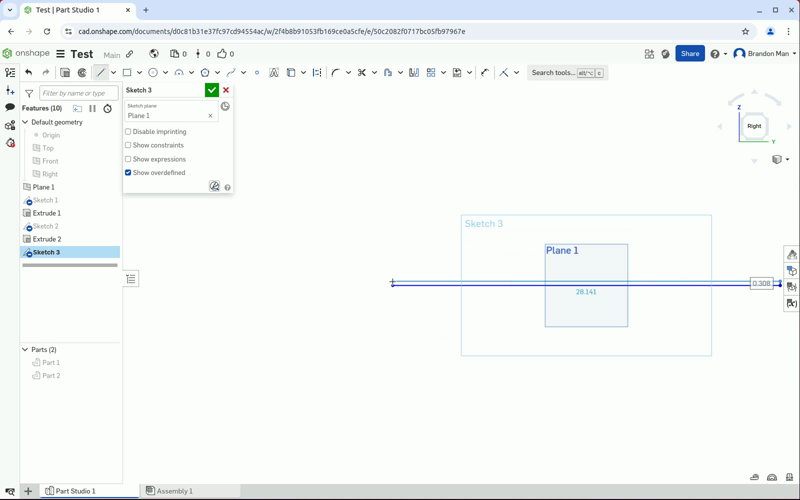
scroll(6)
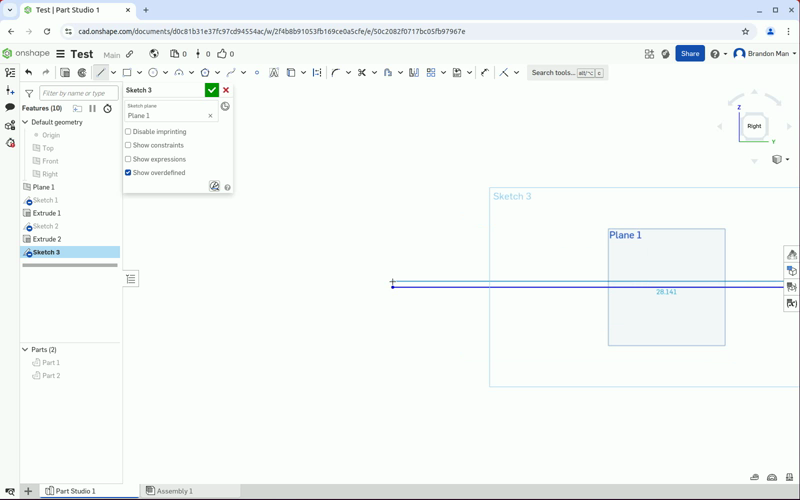
scroll(6)
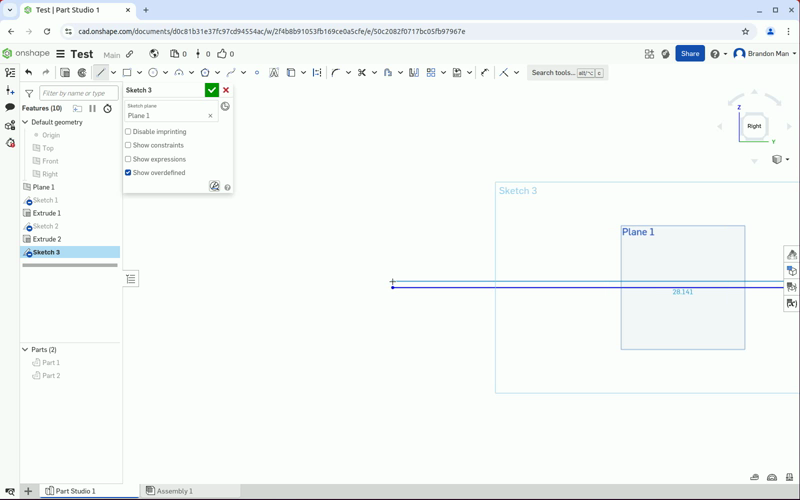
scroll(6)
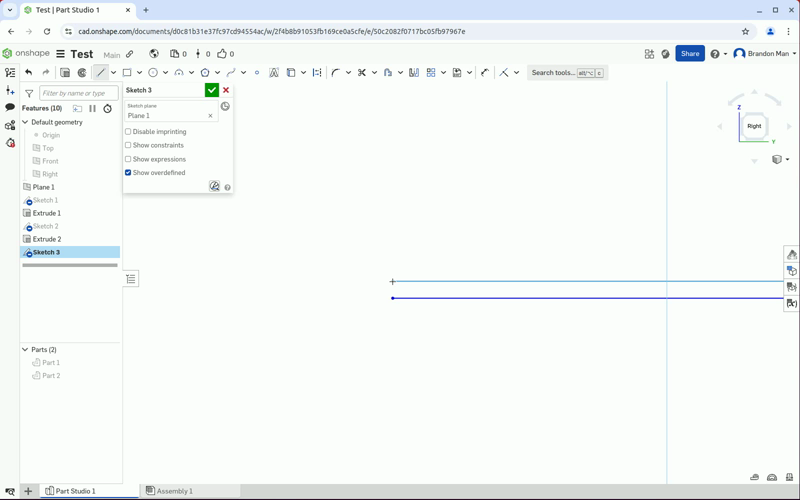
click(392, 281)
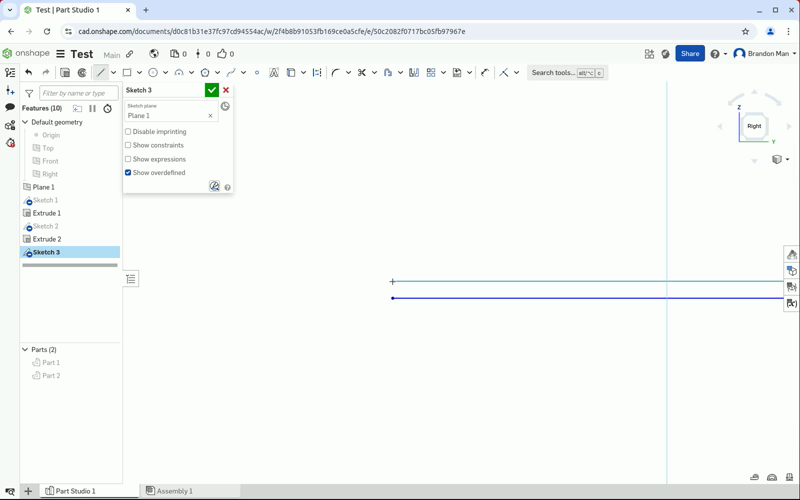
scroll(-6)
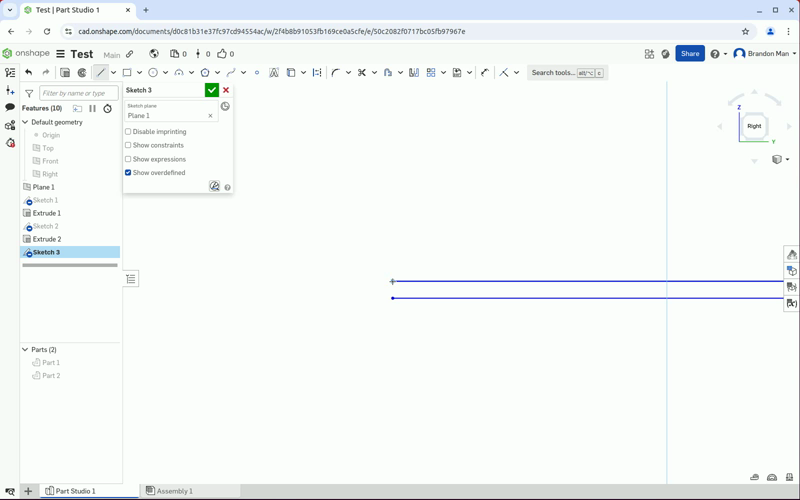
scroll(-6)
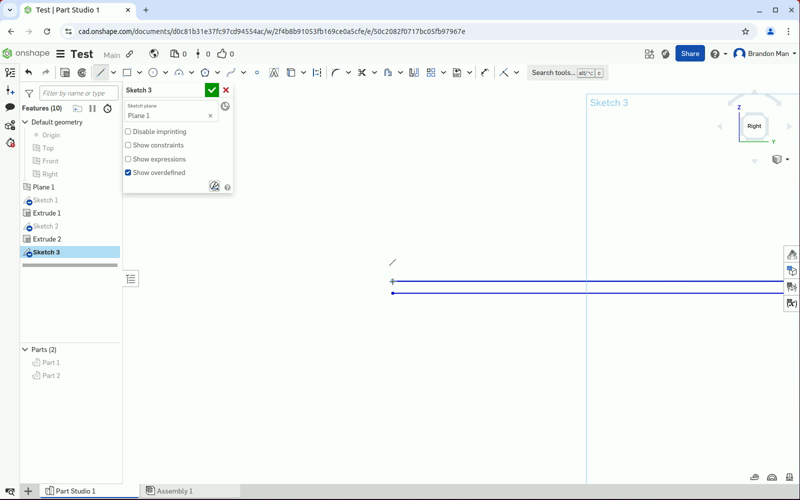
scroll(-6)
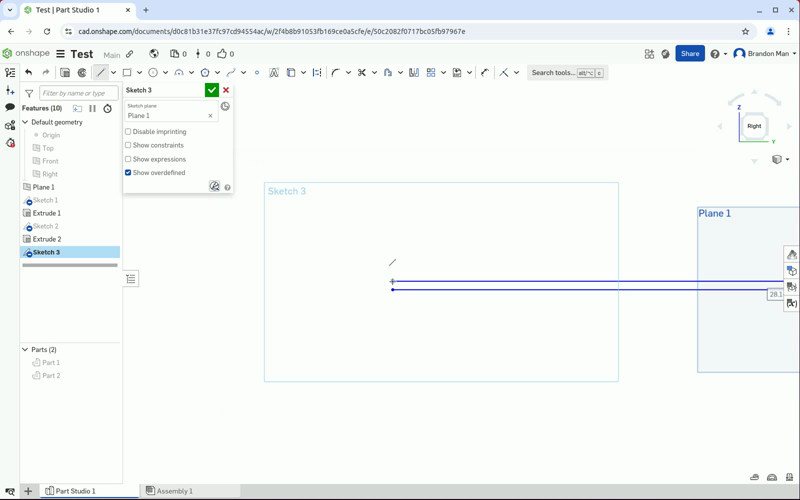
scroll(-6)
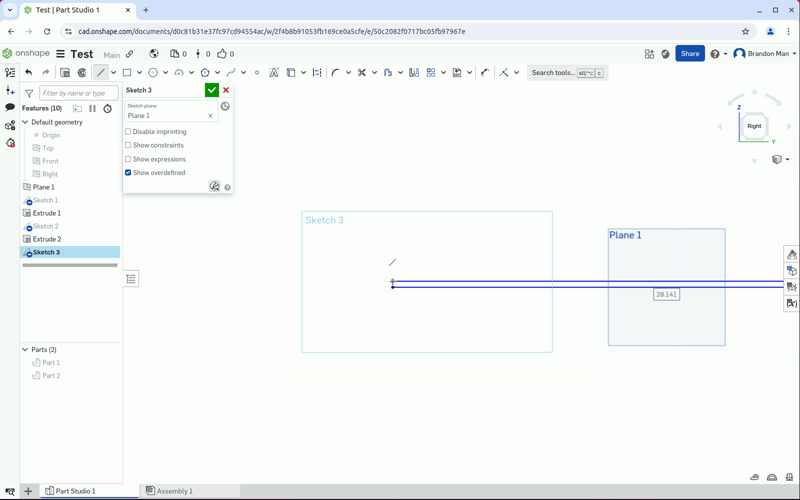
scroll(-6)
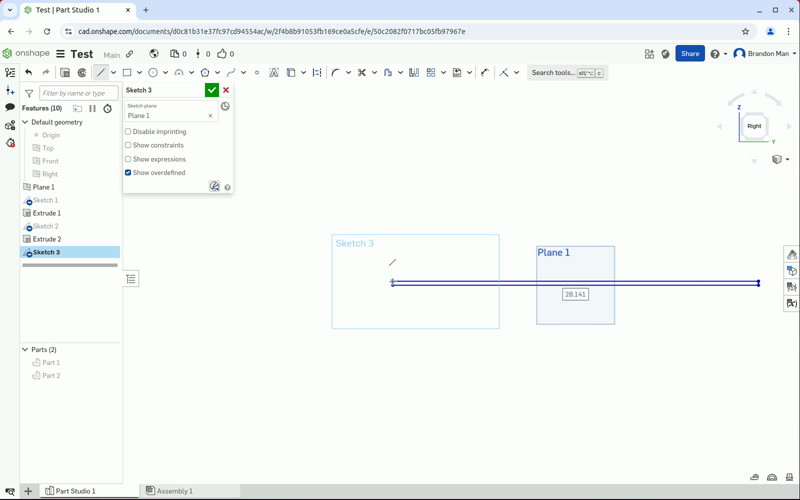
scroll(-6)
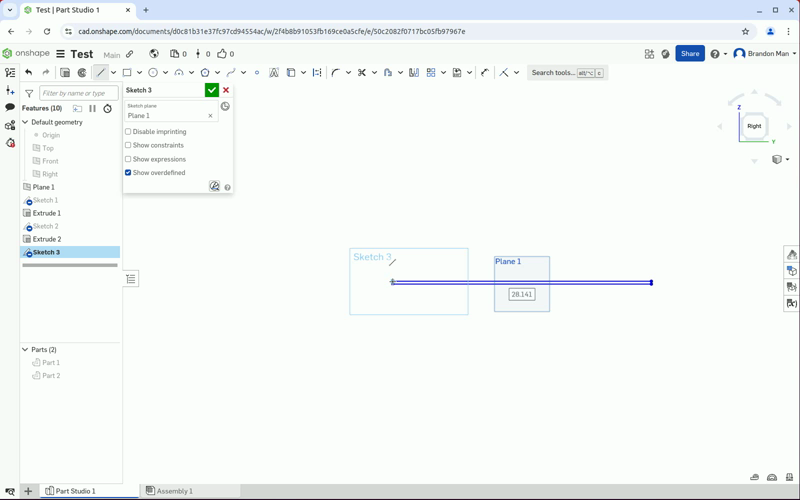
scroll(-6)
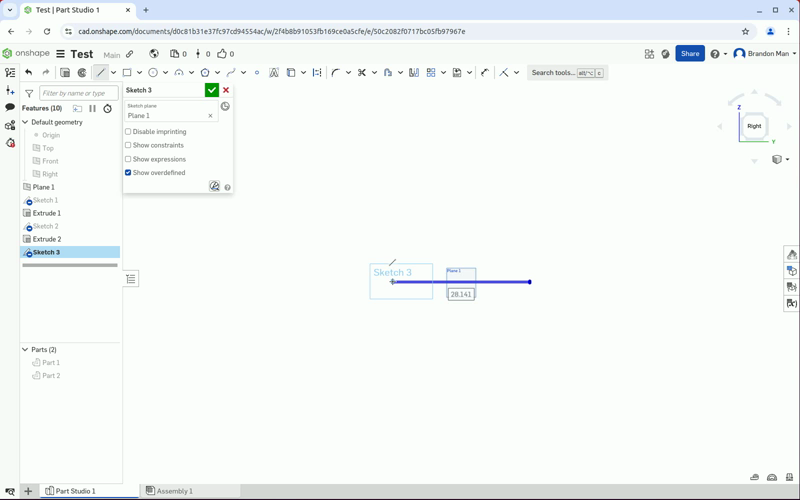
key_up(shift)
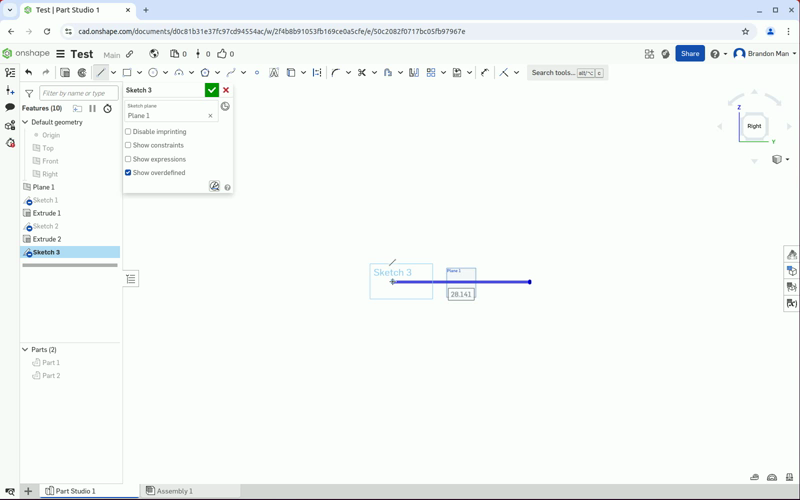
mouse_move(422, 281)
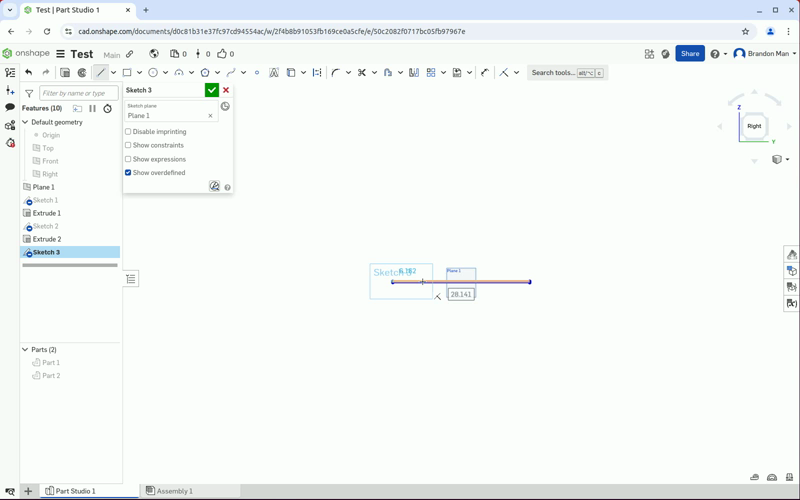
key_down(shift)
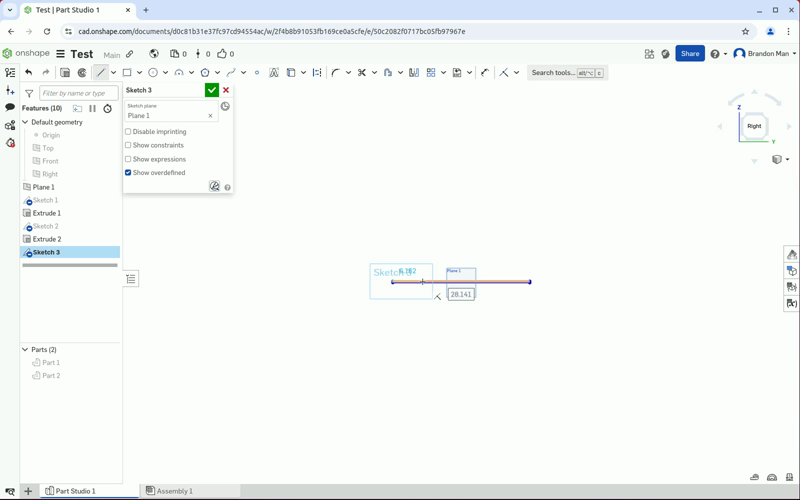
mouse_move(392, 282)
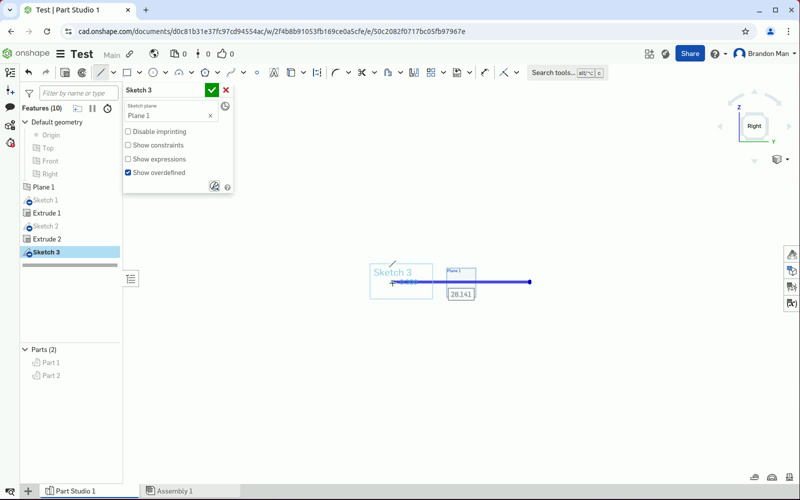
scroll(6)
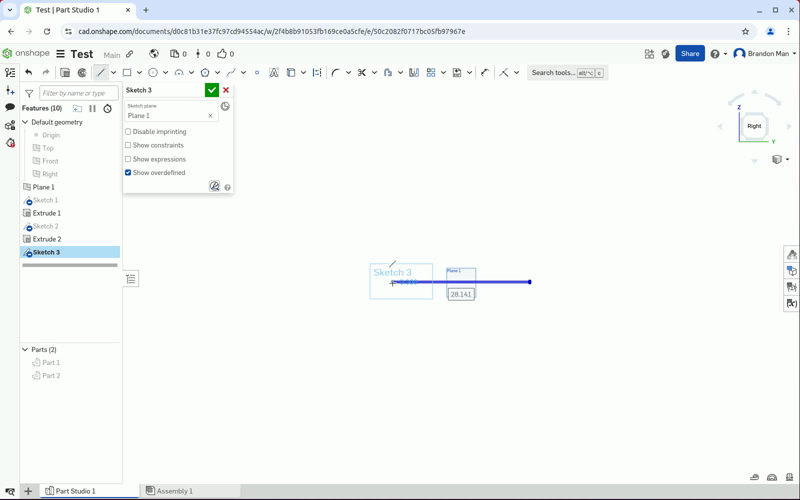
scroll(6)
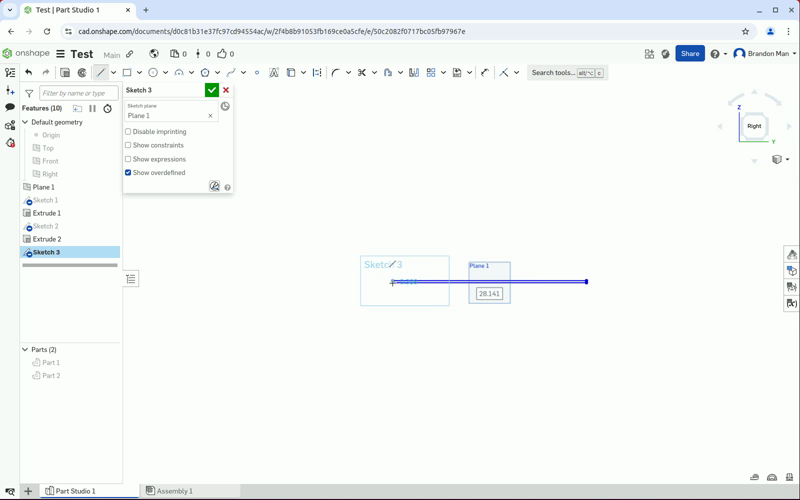
scroll(6)
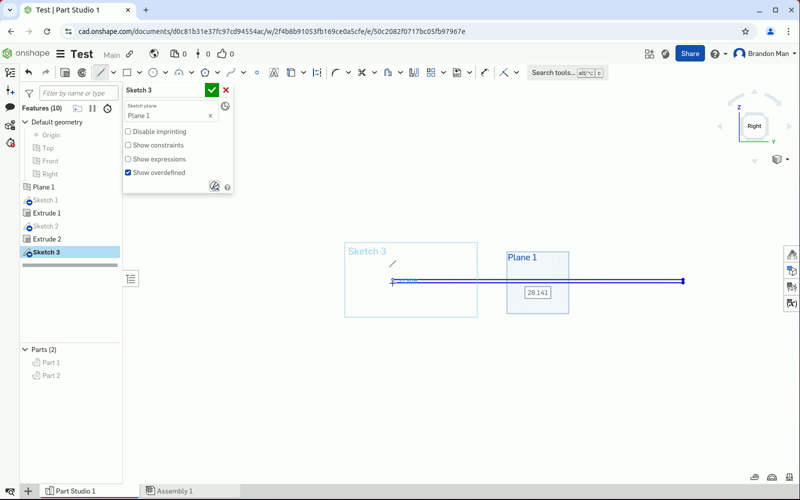
scroll(6)
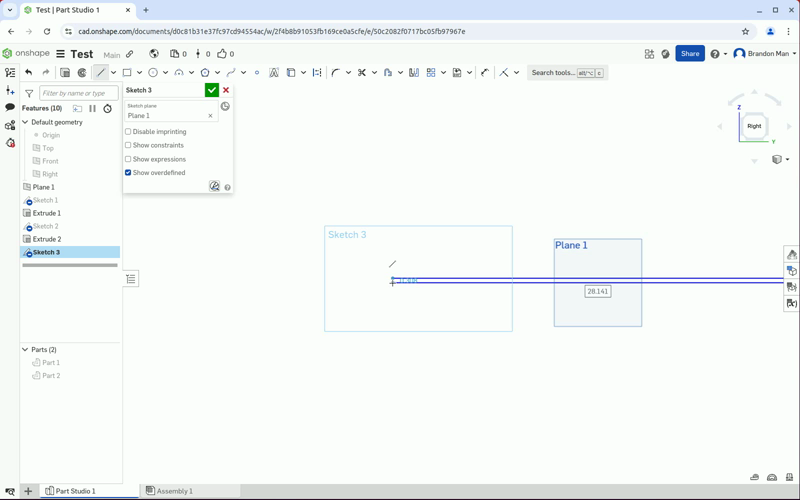
scroll(6)
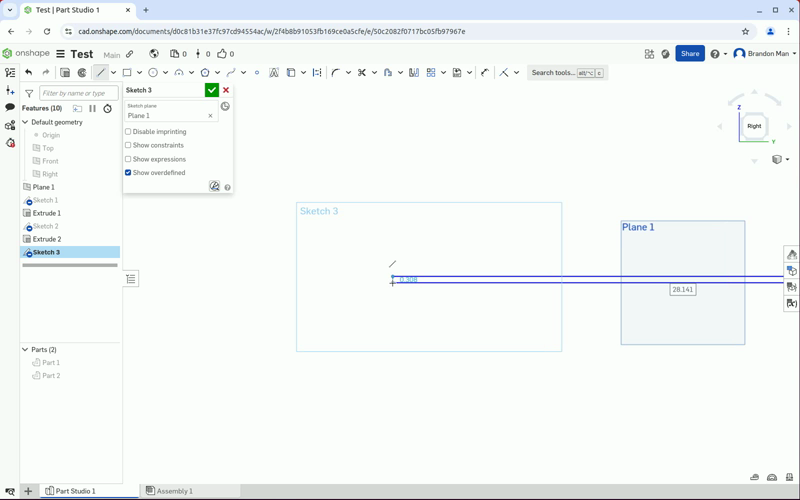
scroll(6)
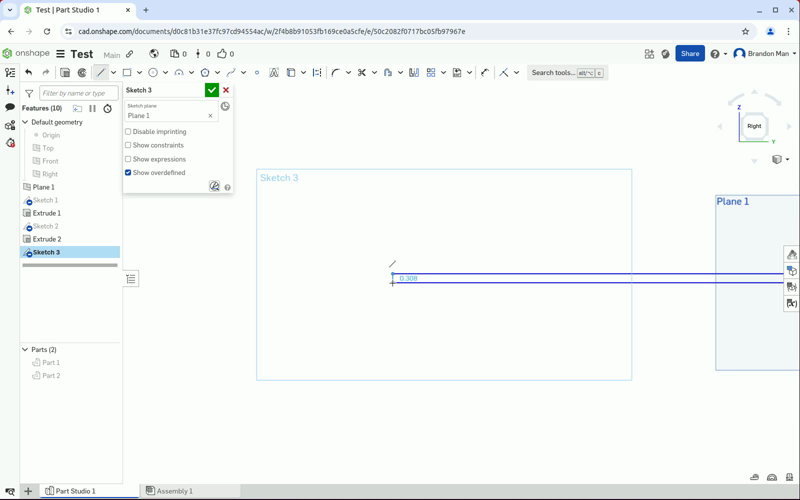
scroll(6)
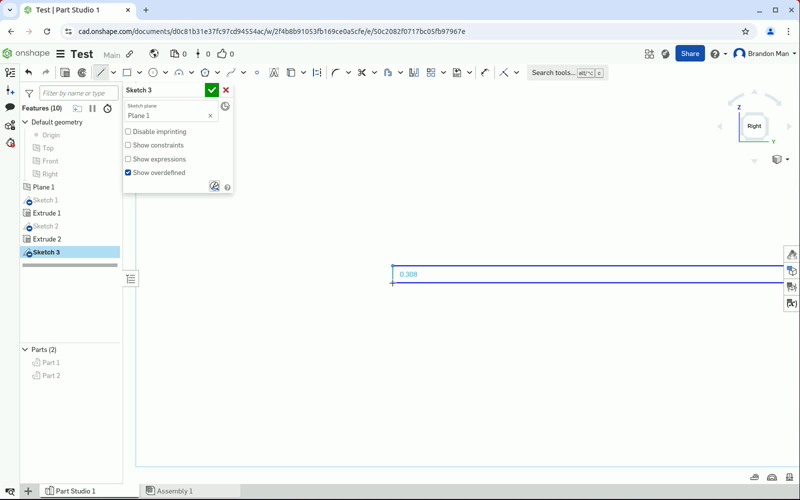
key_up(shift)
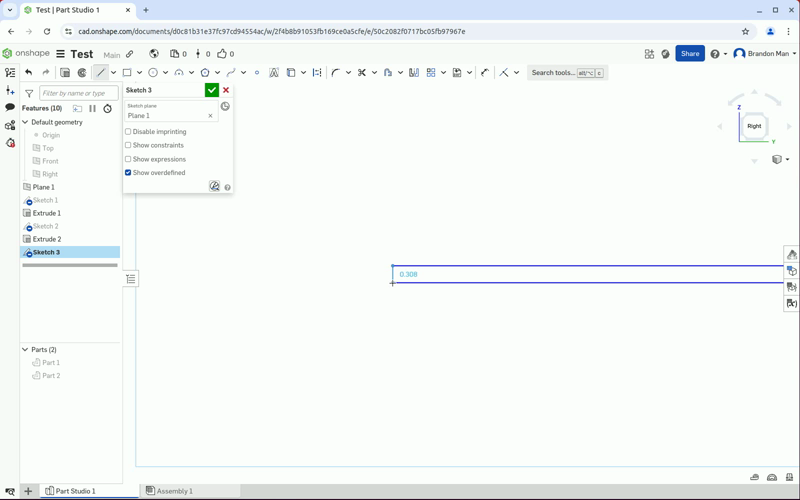
click(392, 282)
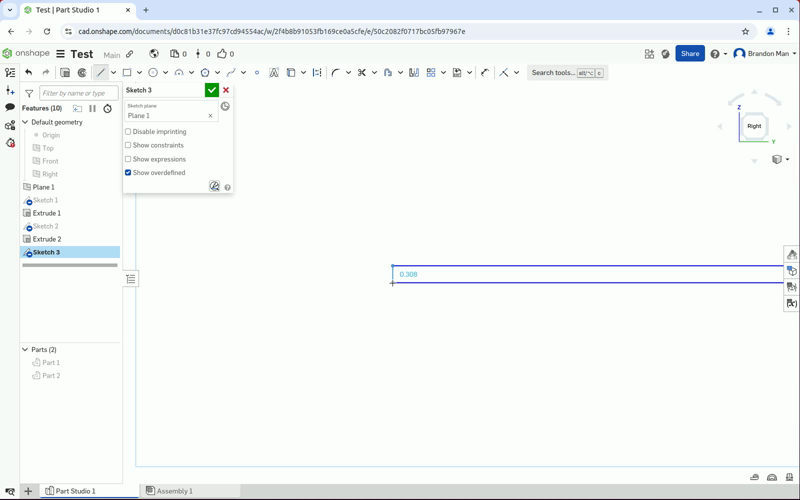
scroll(-6)
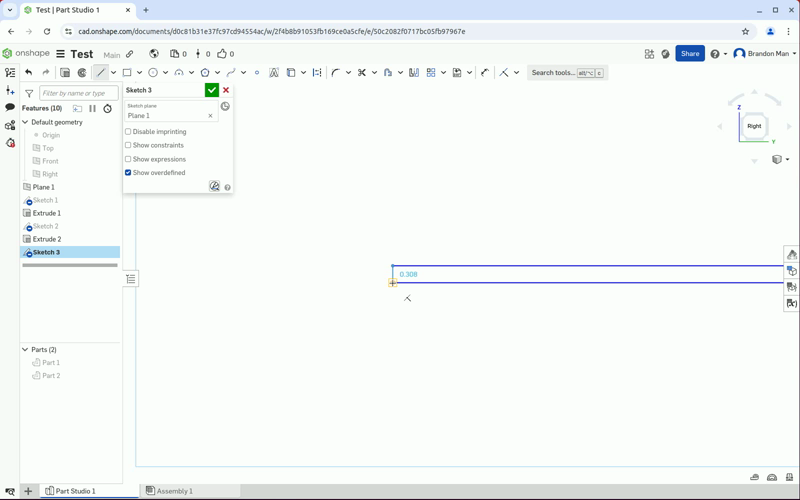
scroll(-6)
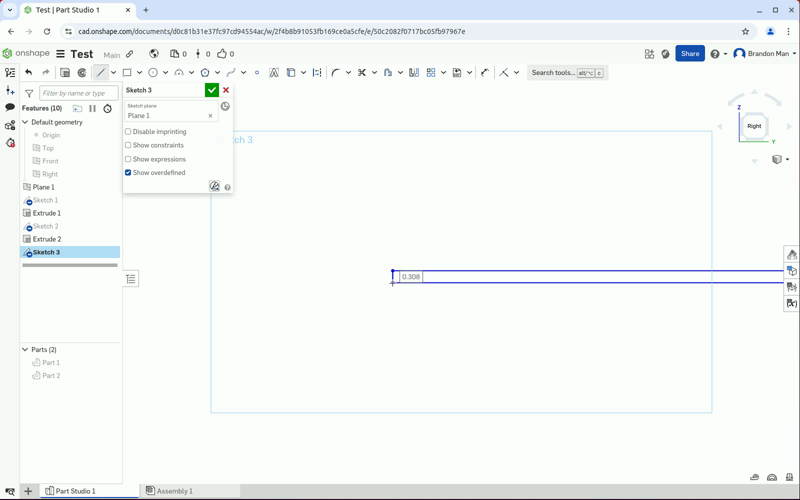
scroll(-6)
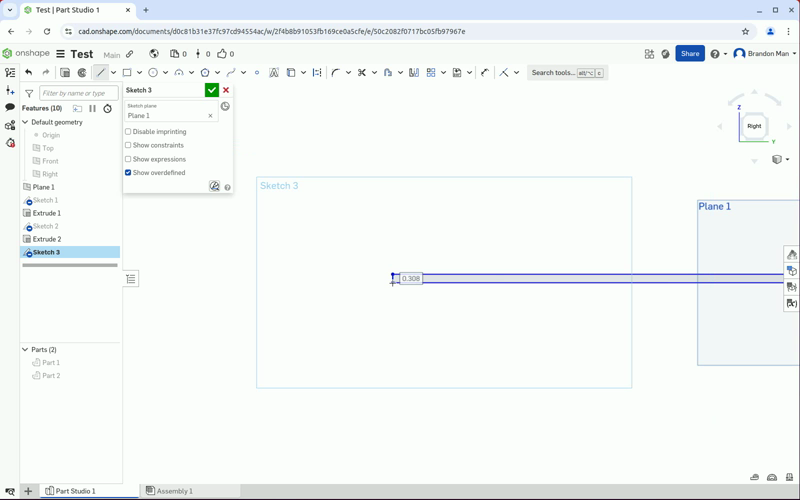
scroll(-6)
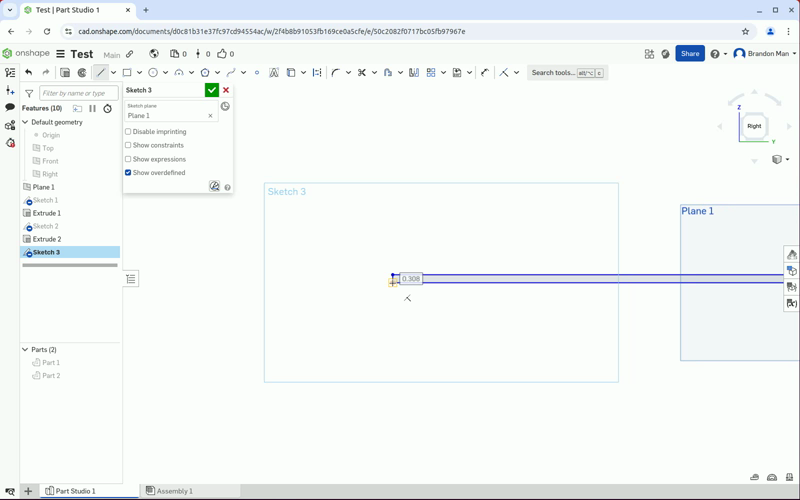
scroll(-6)
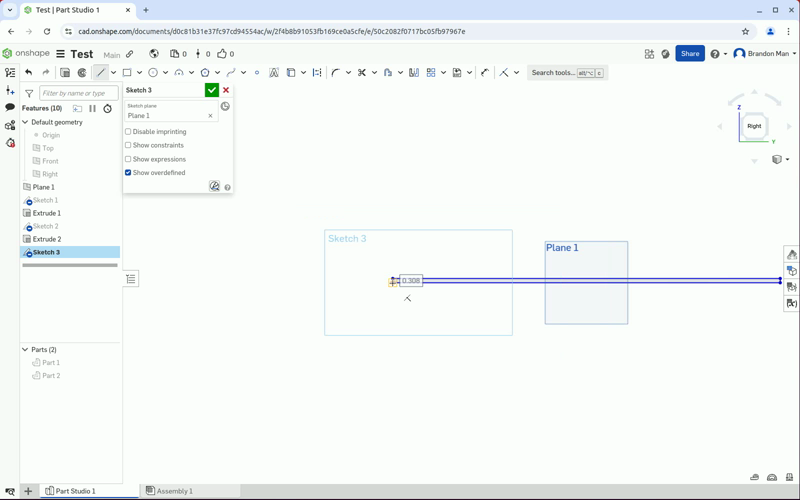
scroll(-6)
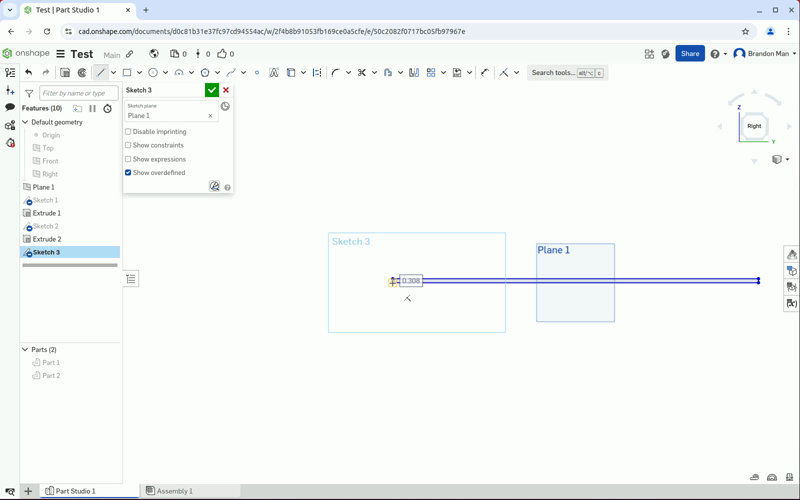
scroll(-6)
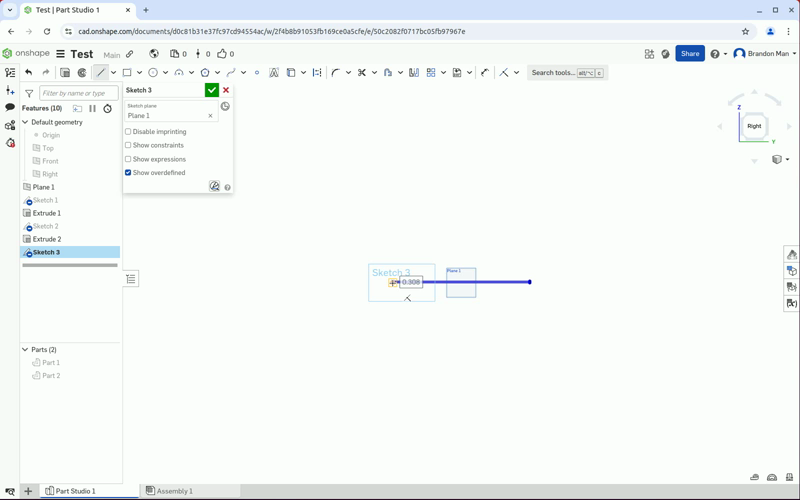
key(esc)
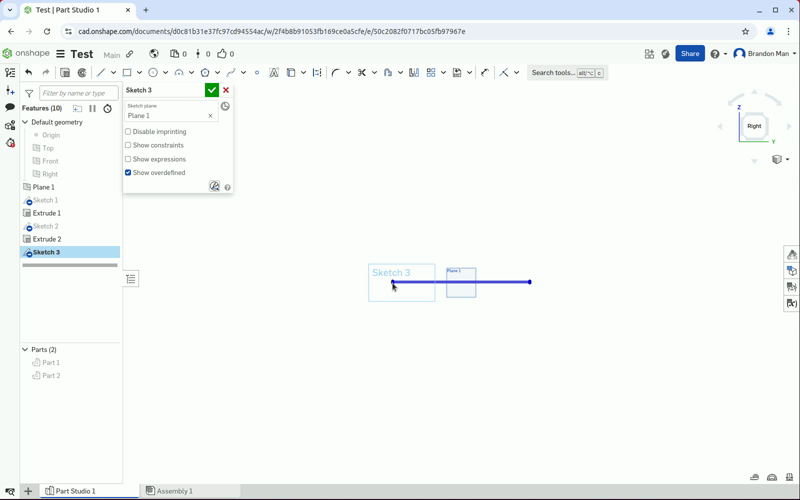
mouse_move(470, 281)
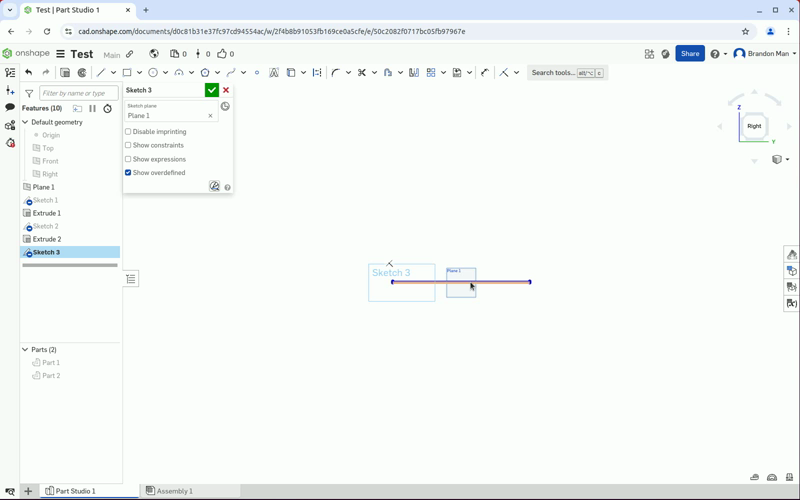
scroll(6)
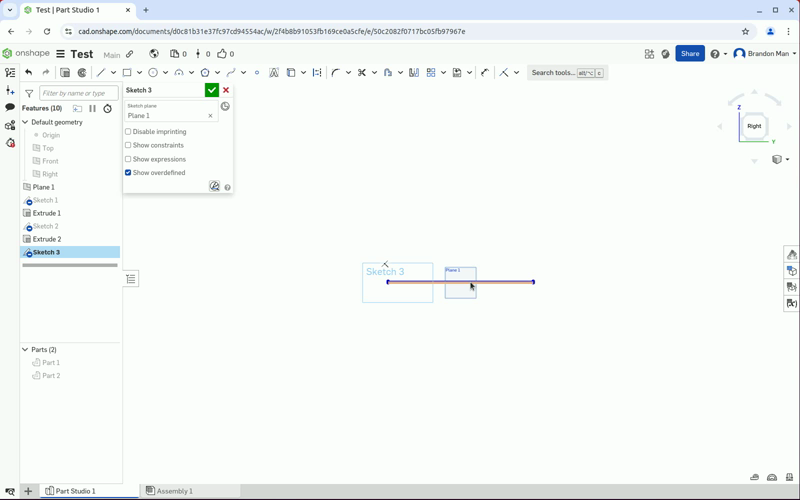
scroll(6)
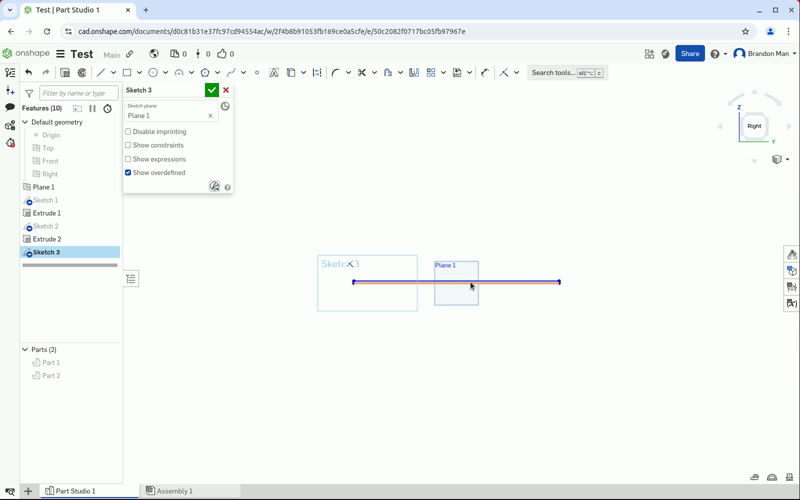
scroll(6)
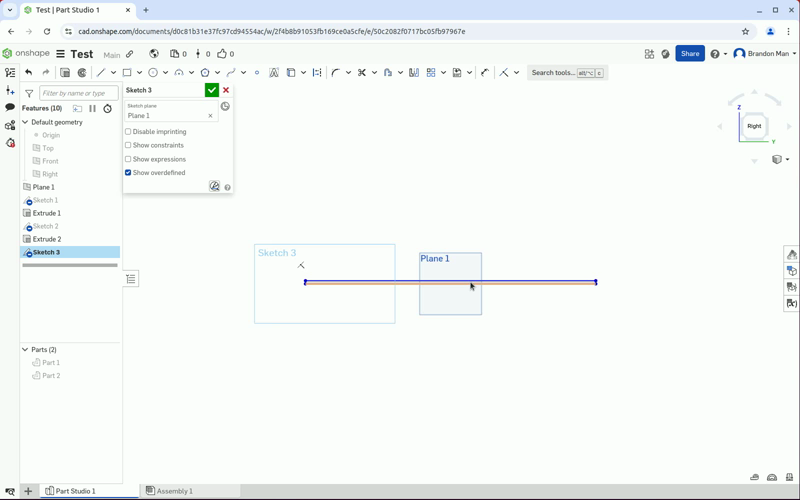
scroll(6)
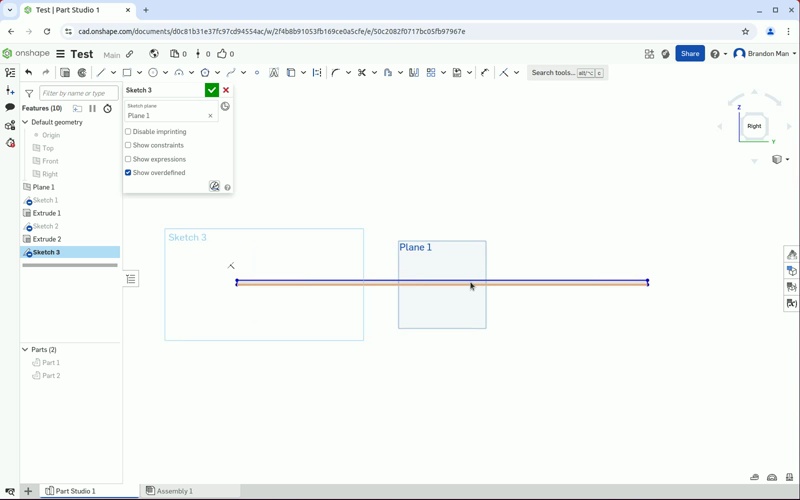
scroll(6)
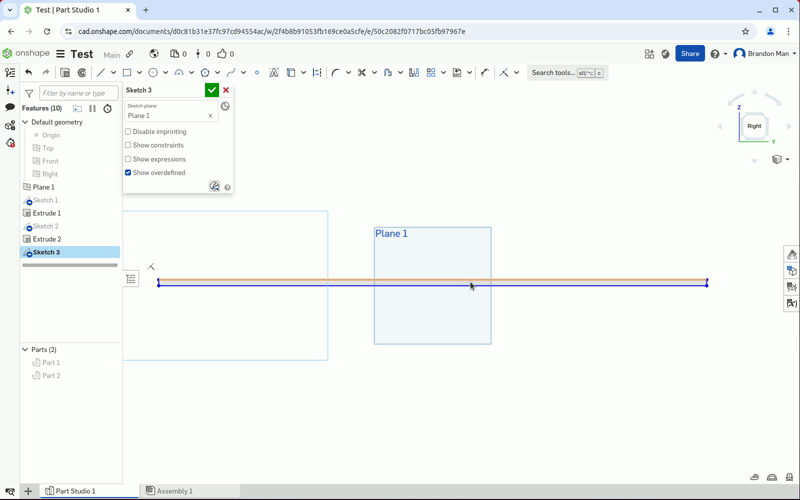
scroll(6)
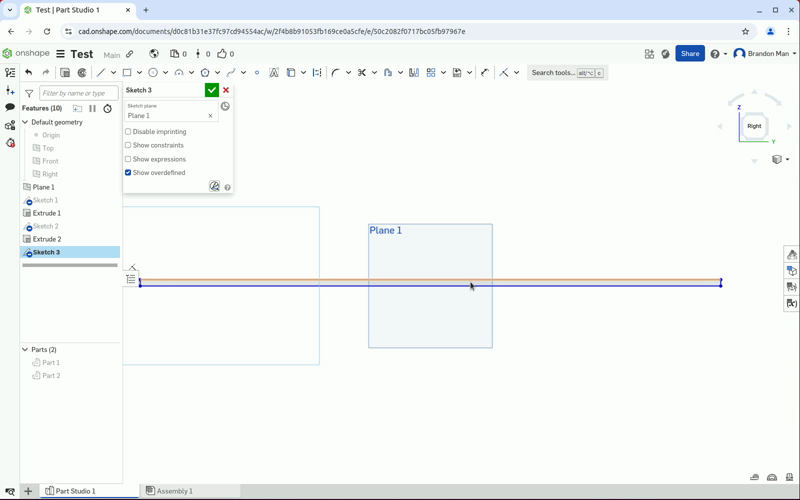
scroll(6)
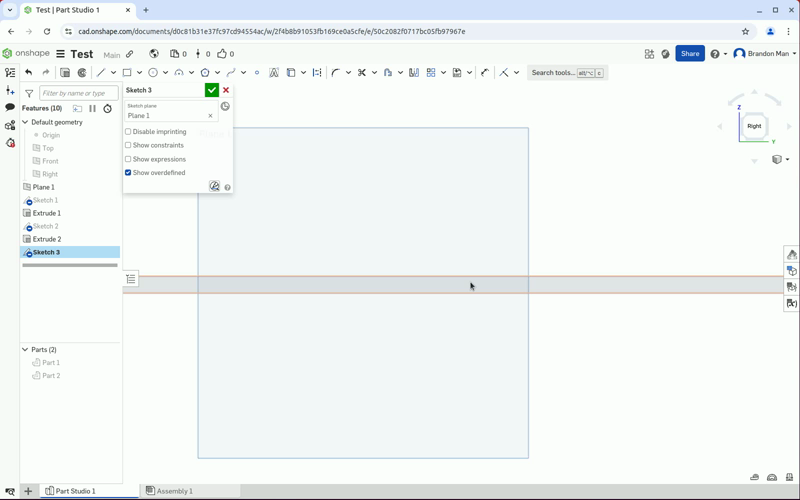
click(470, 281)
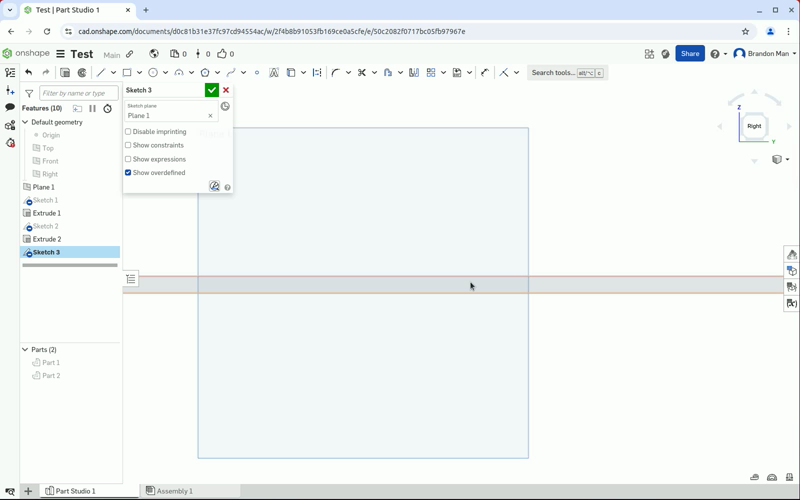
scroll(-6)
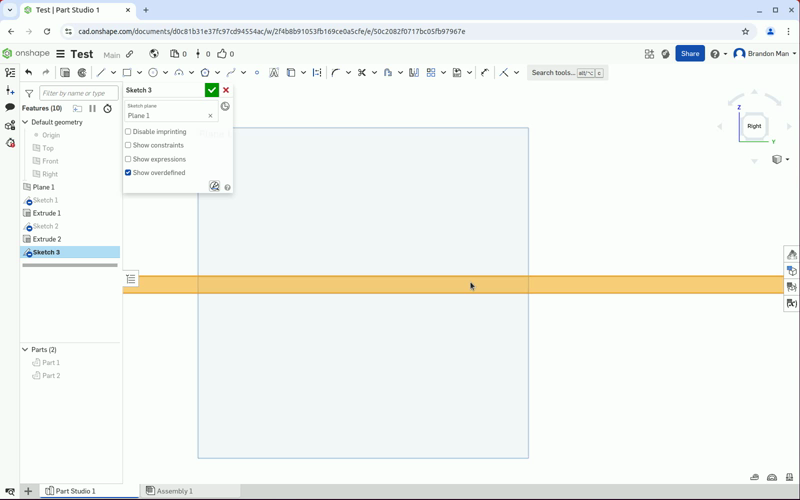
scroll(-6)
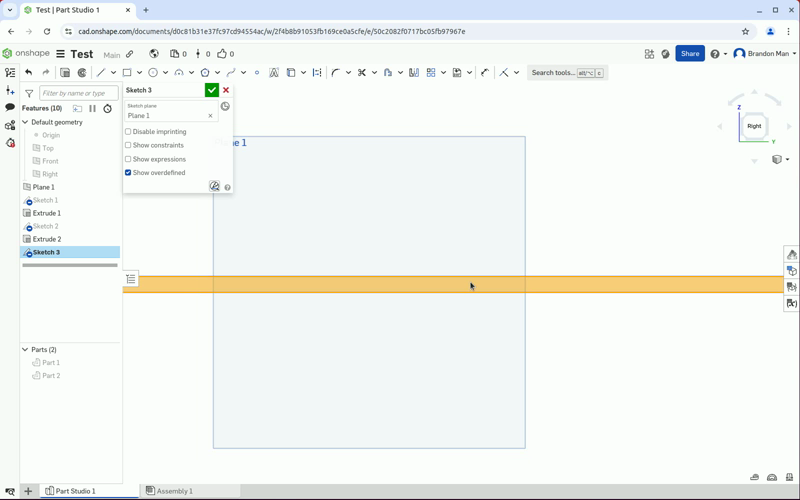
scroll(-6)
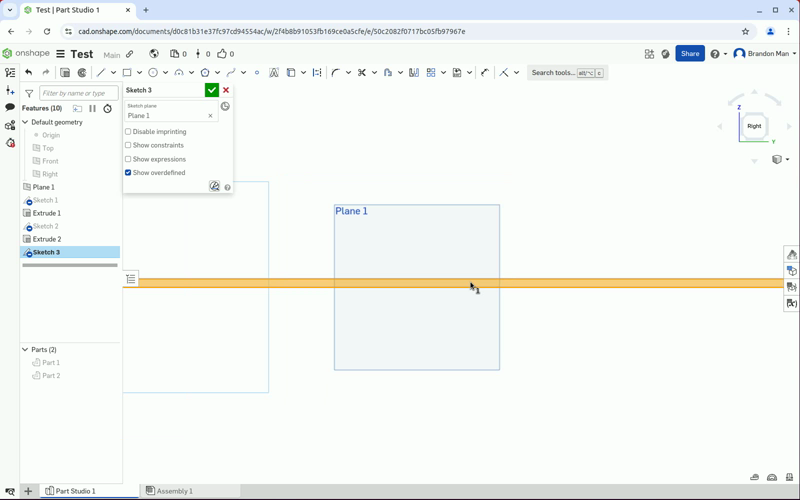
scroll(-6)
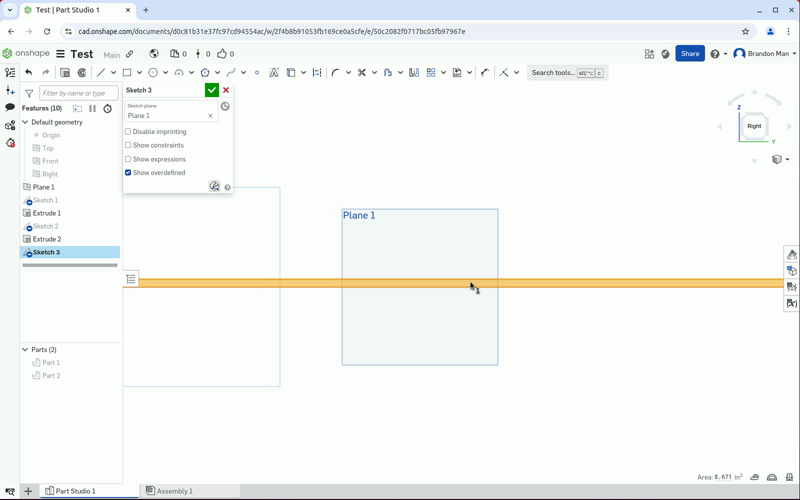
scroll(-6)
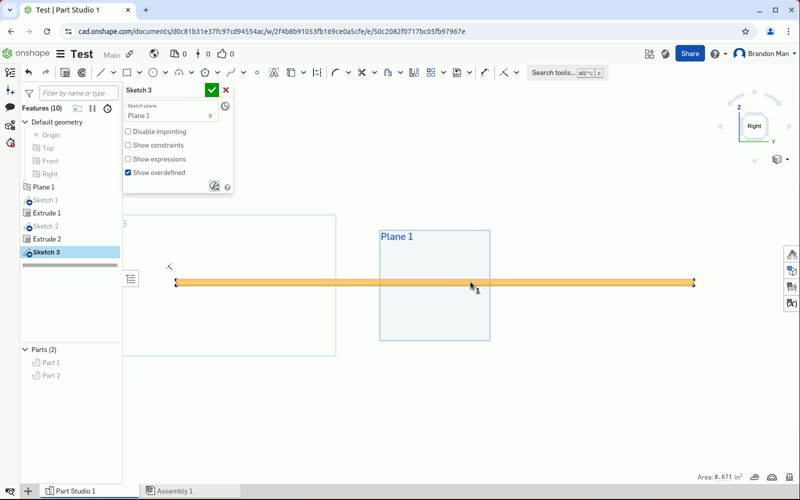
scroll(-6)
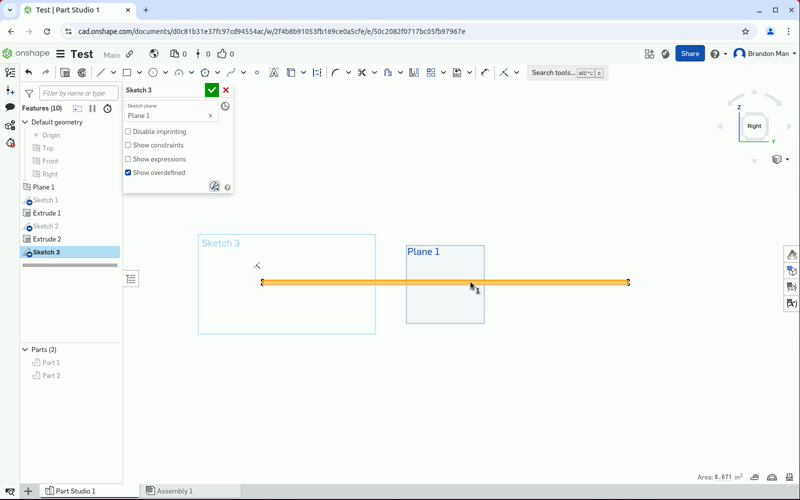
scroll(-6)
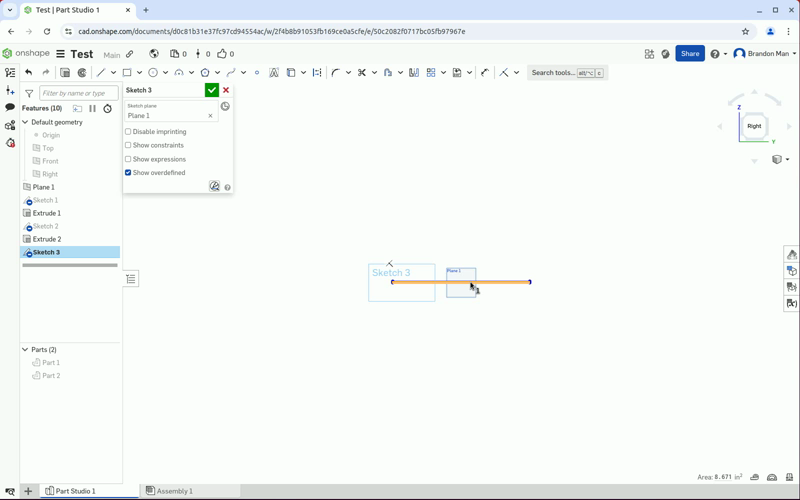
mouse_move(73, 352)
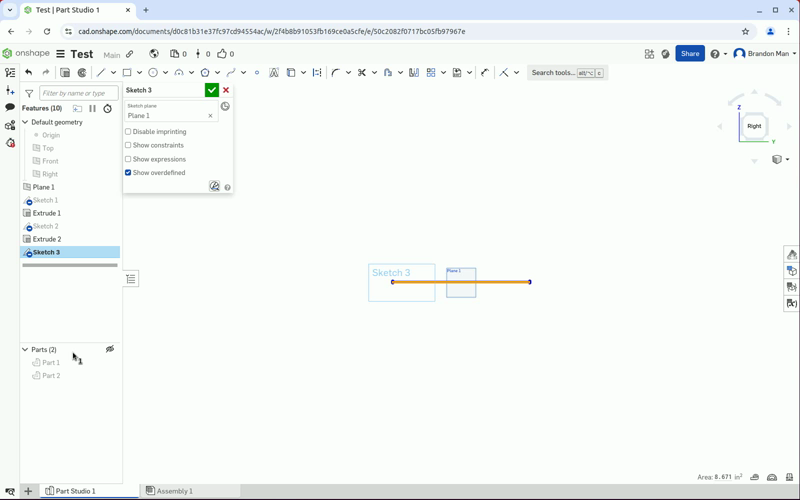
key(shift+y)
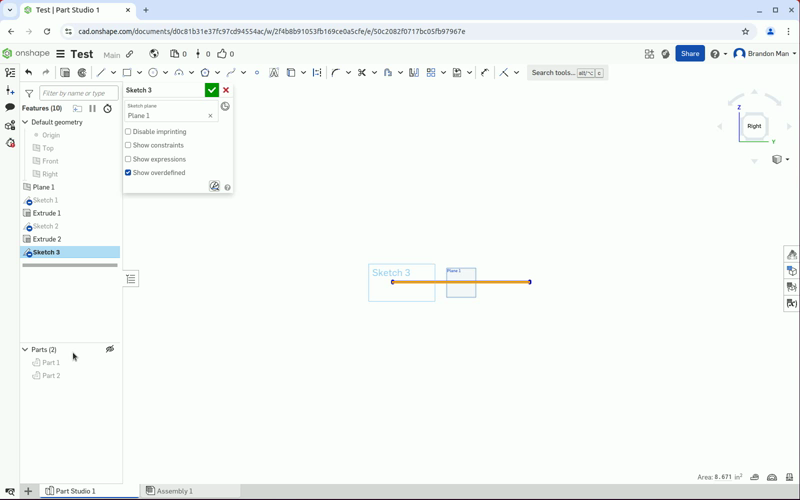
key(shift+e)
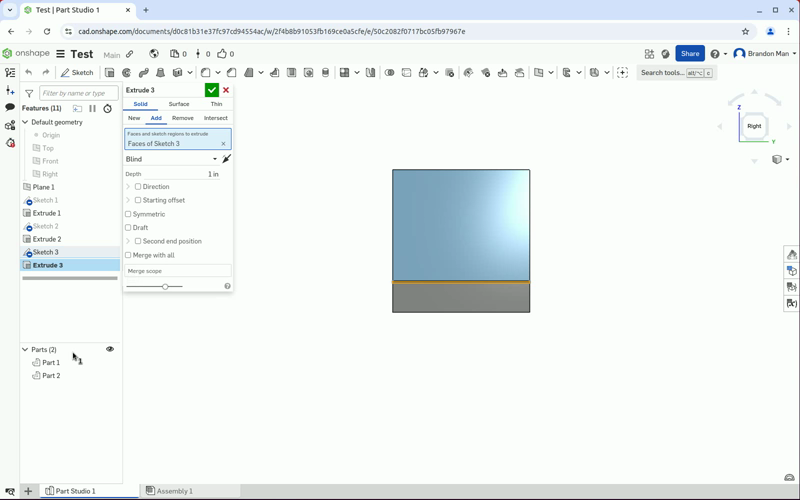
mouse_move(143, 106)
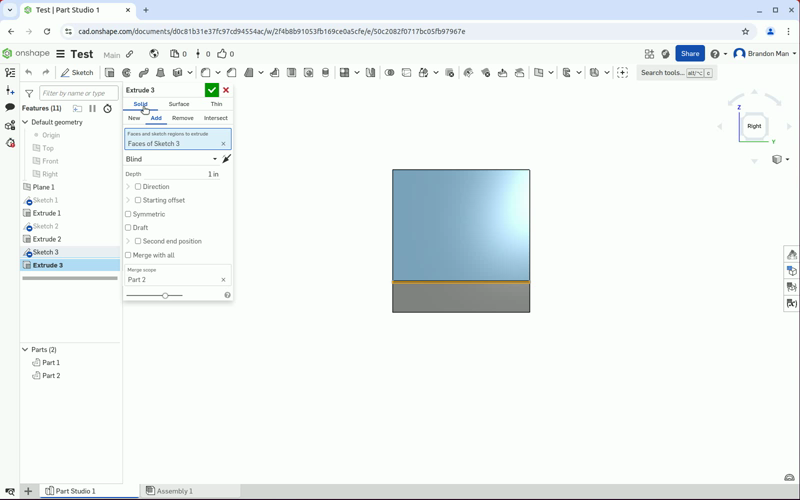
click(143, 106)
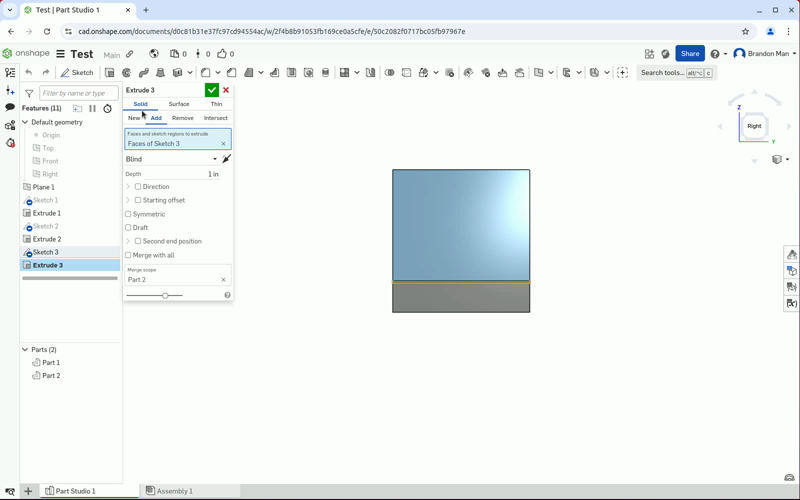
mouse_move(137, 120)
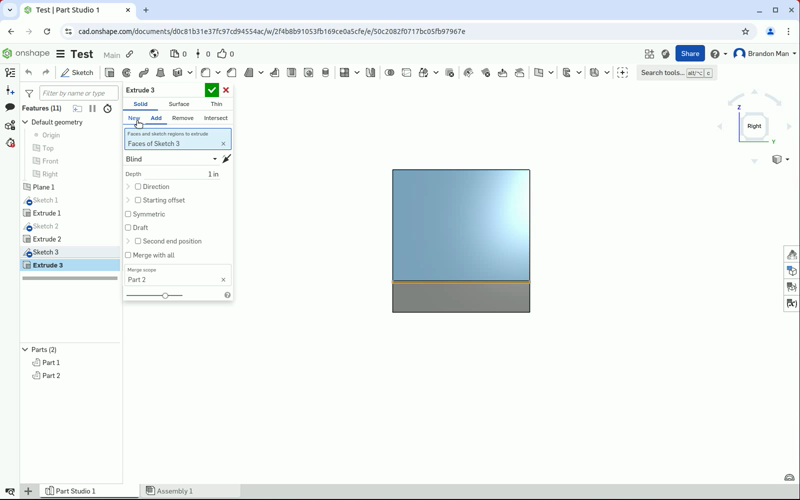
click(137, 120)
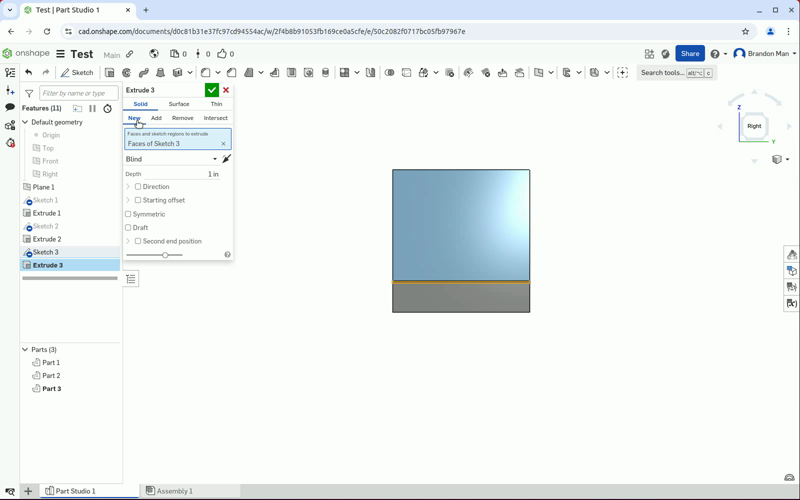
key(tab, 4)
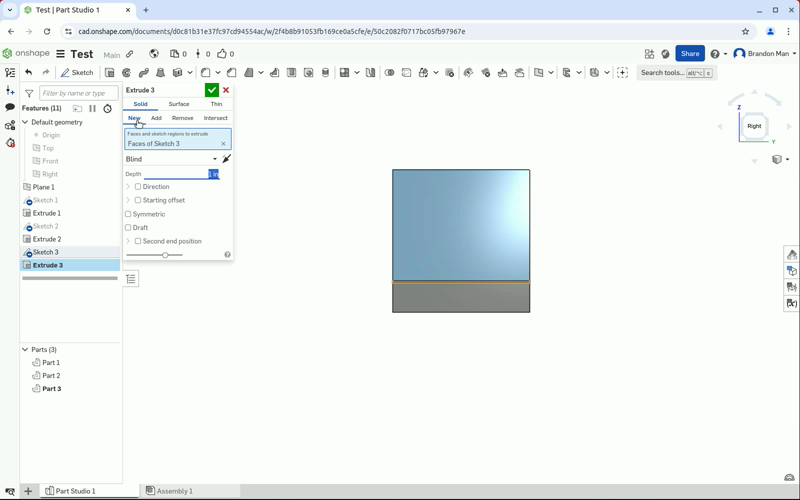
text(0.241)
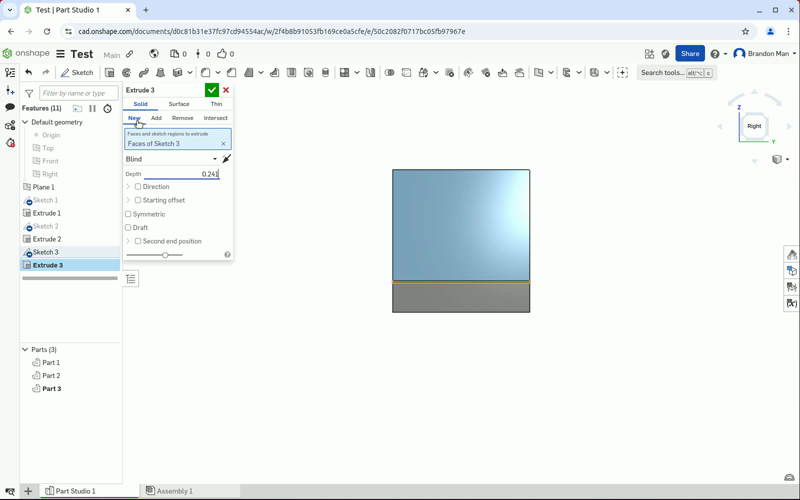
key(enter)
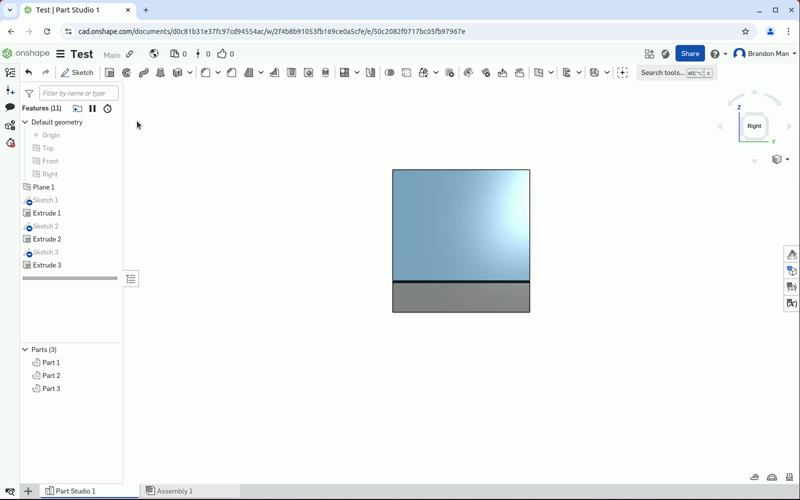
key(shift+h)
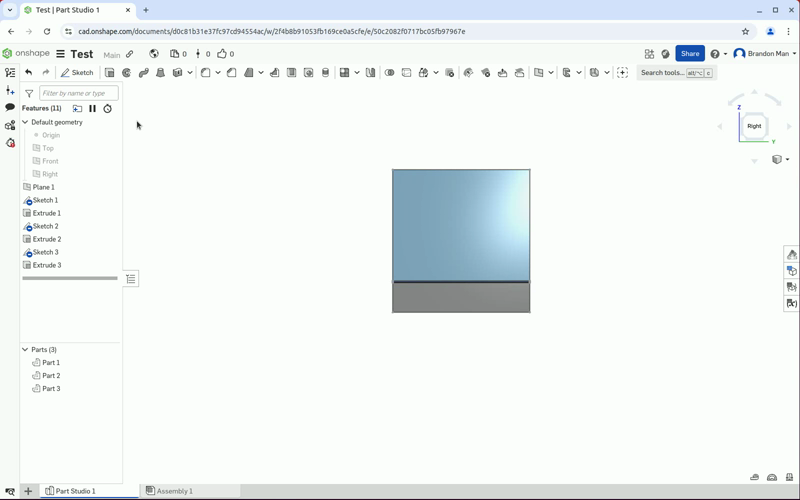
key(shift+h)
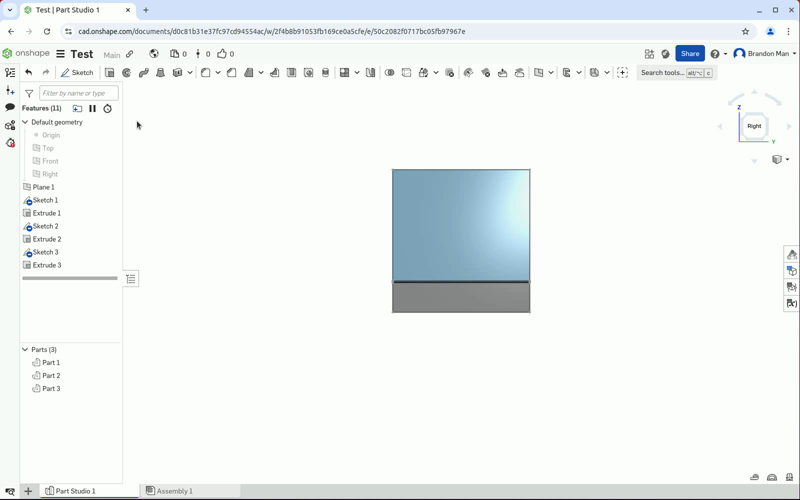
key(shift+7)
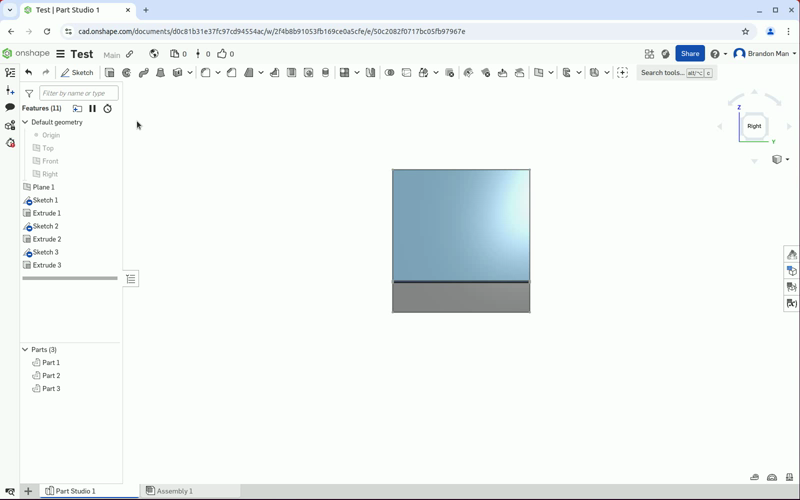
key(right, 2)
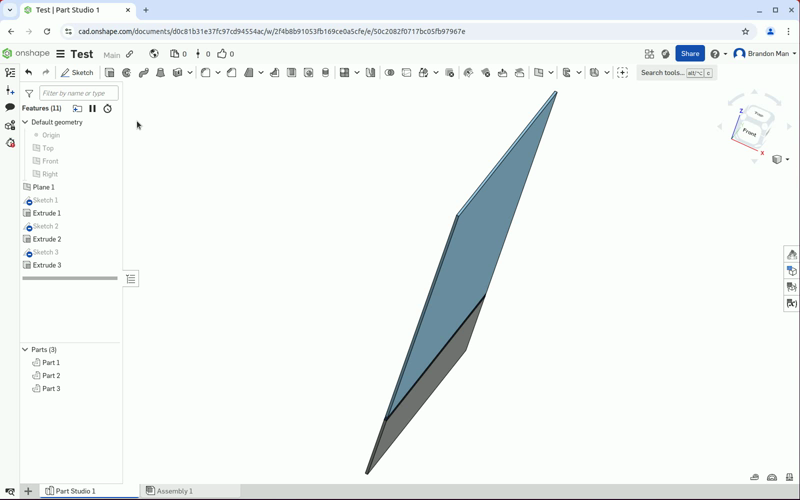
key(down, 2)
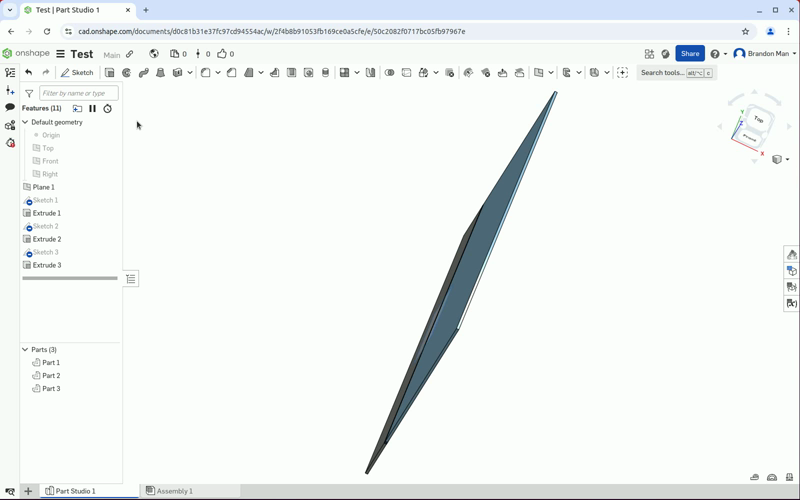
key(up, 2)
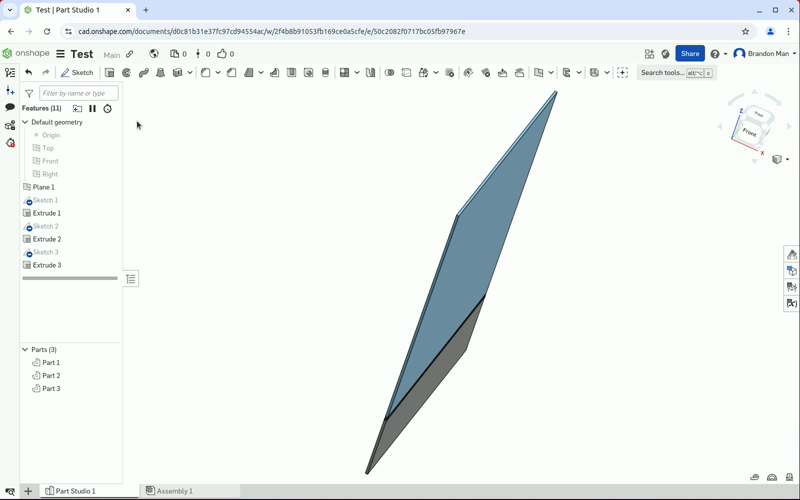
key(left, 2)
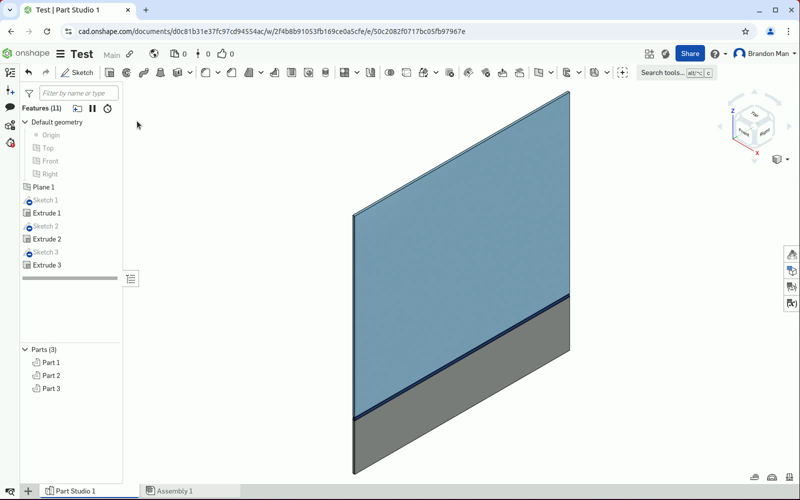
mouse_move(73, 189)
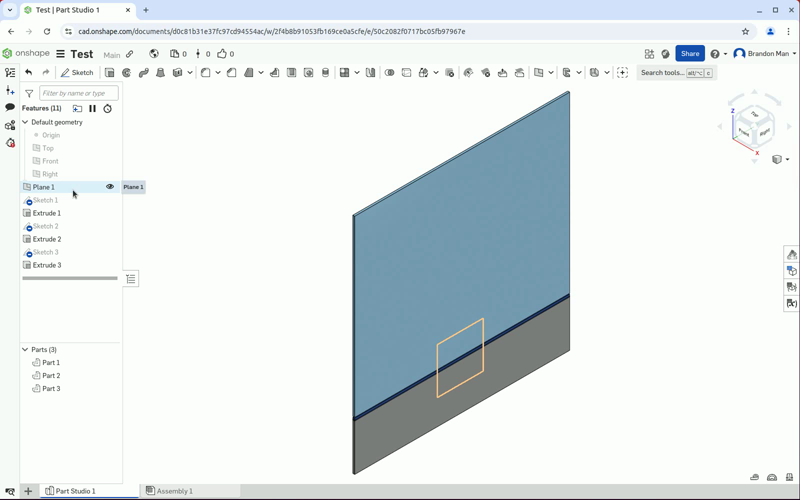
click(73, 189)